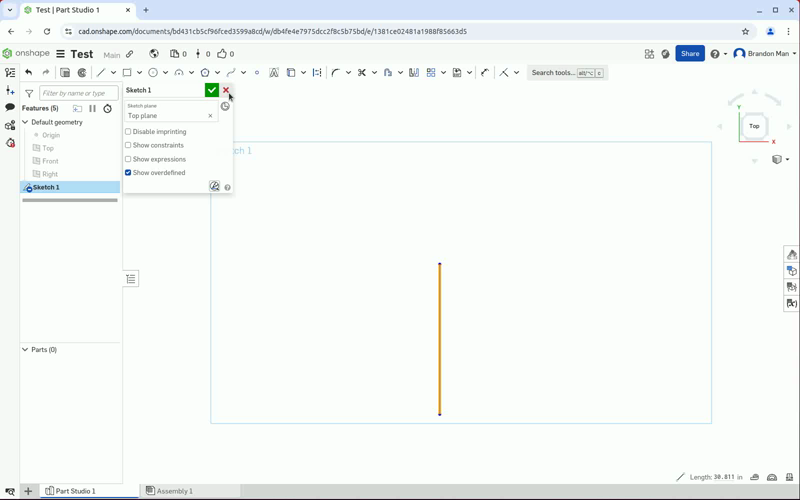
key(shift+h)
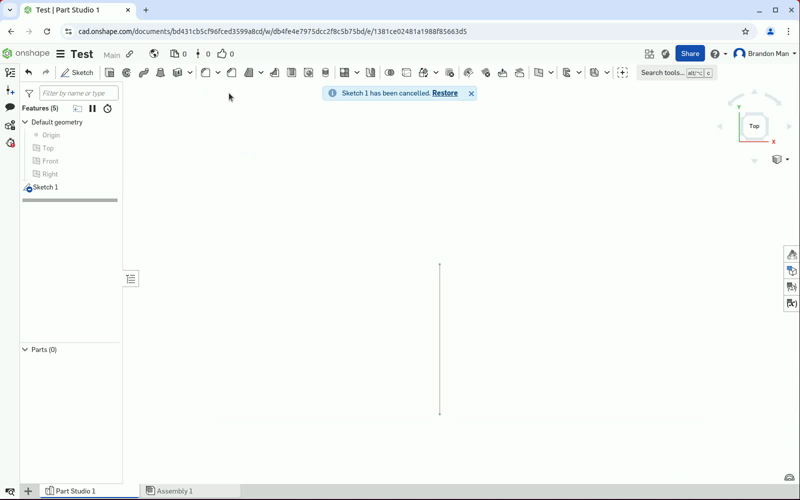
key(shift+s)
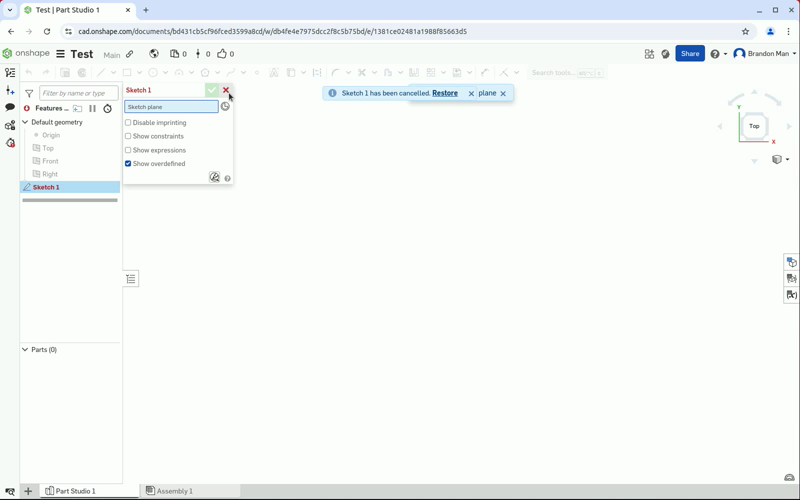
mouse_move(73, 150)
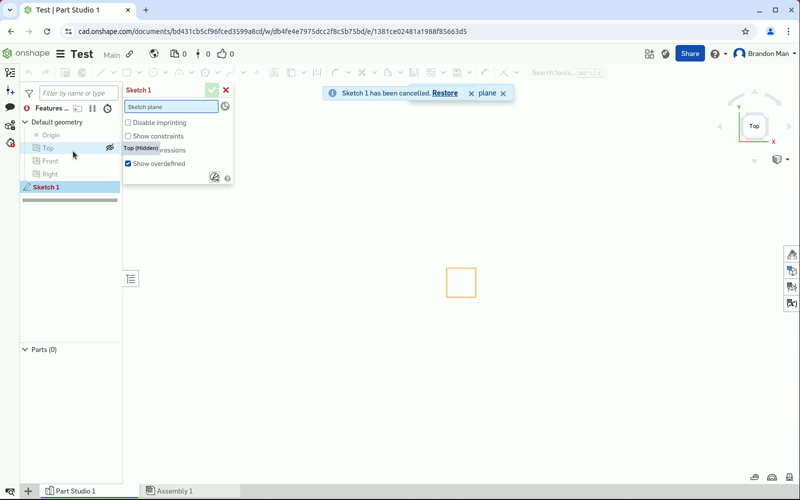
click(73, 150)
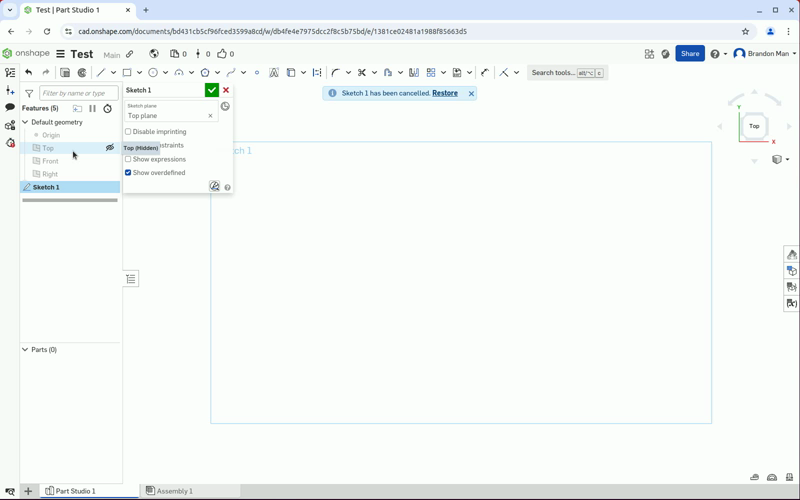
mouse_move(73, 352)
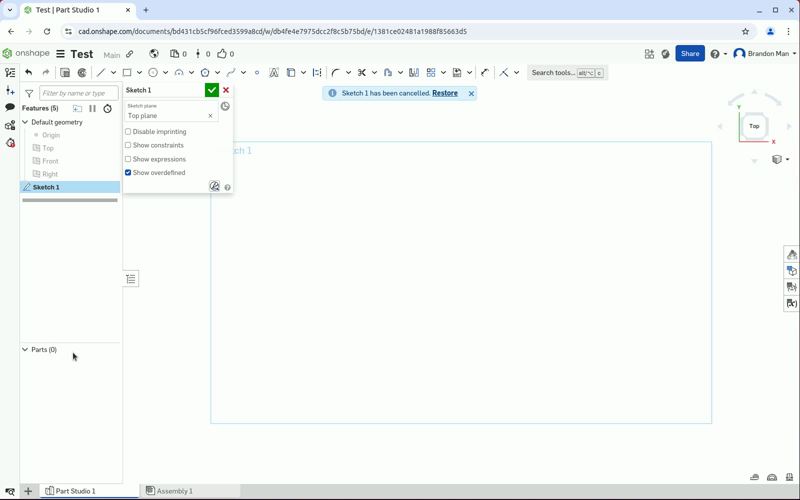
key(y)
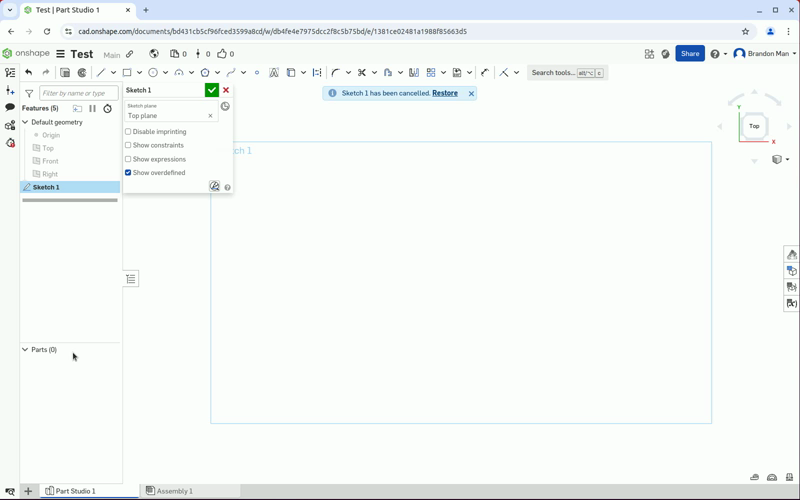
key(l)
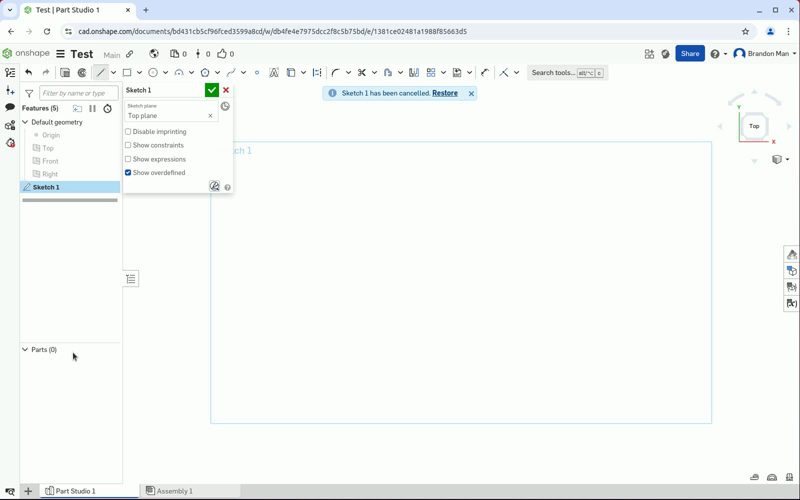
key_down(shift)
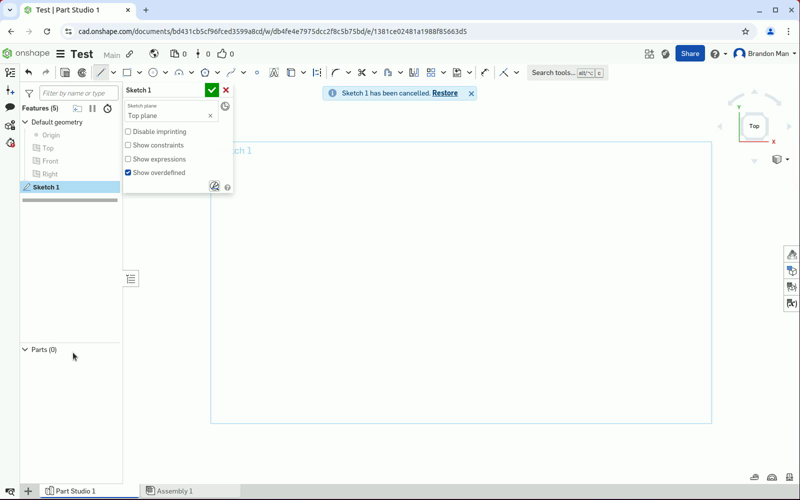
mouse_move(460, 282)
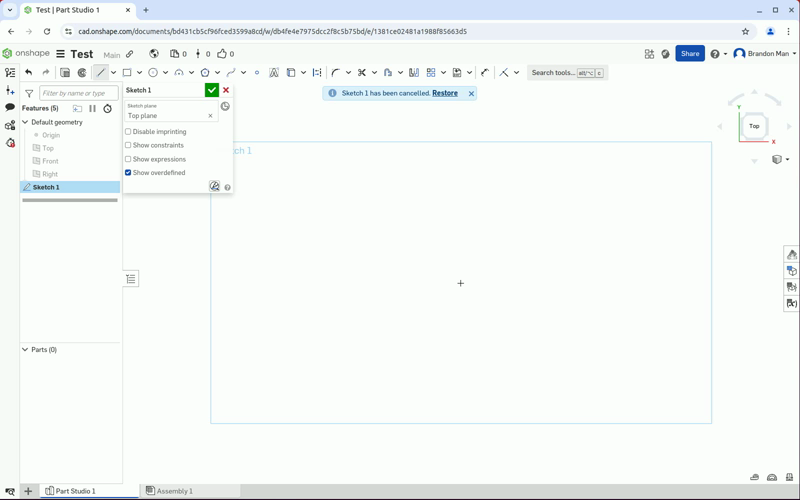
click(460, 282)
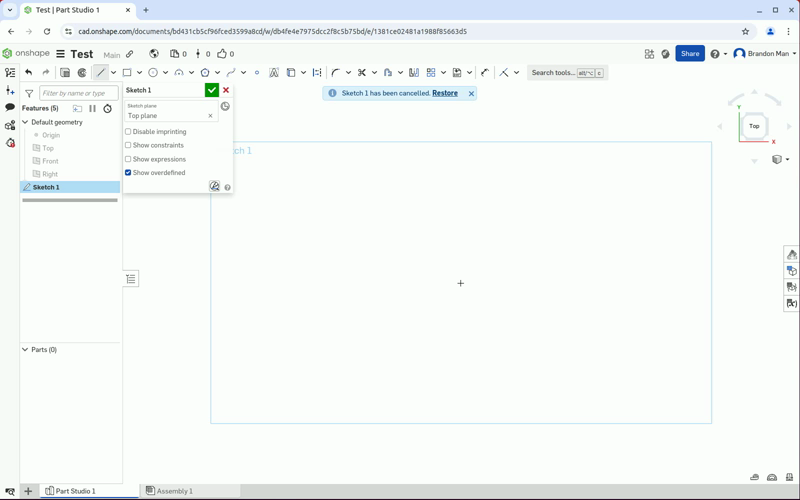
key_up(shift)
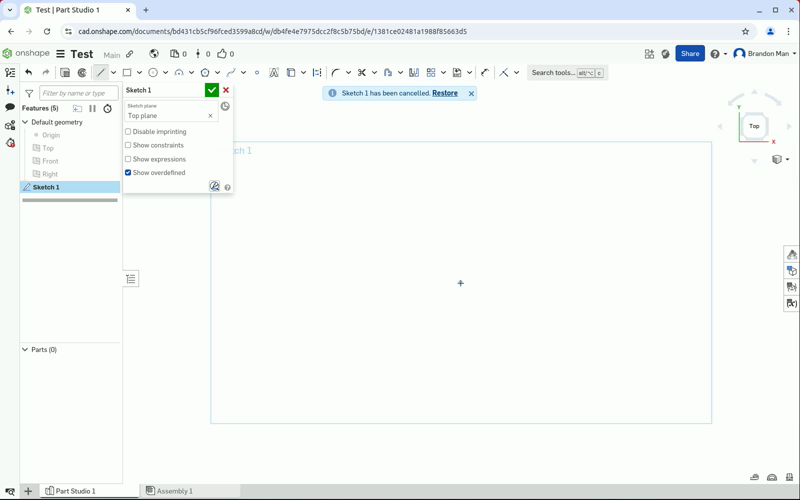
key_down(shift)
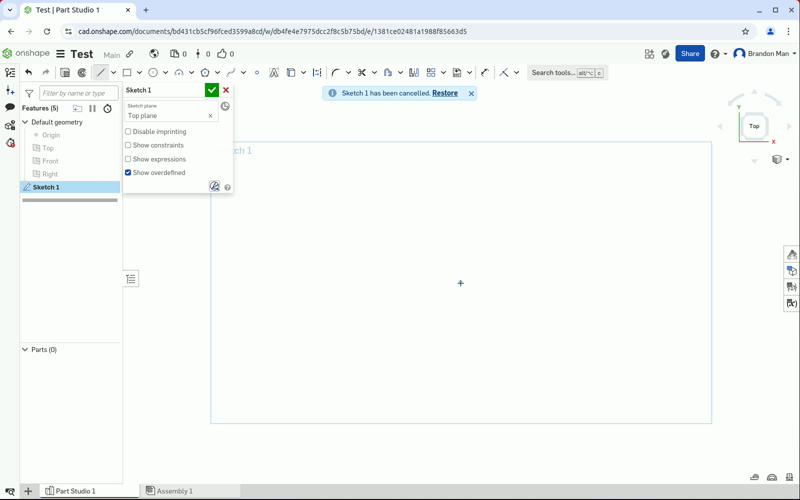
mouse_move(569, 327)
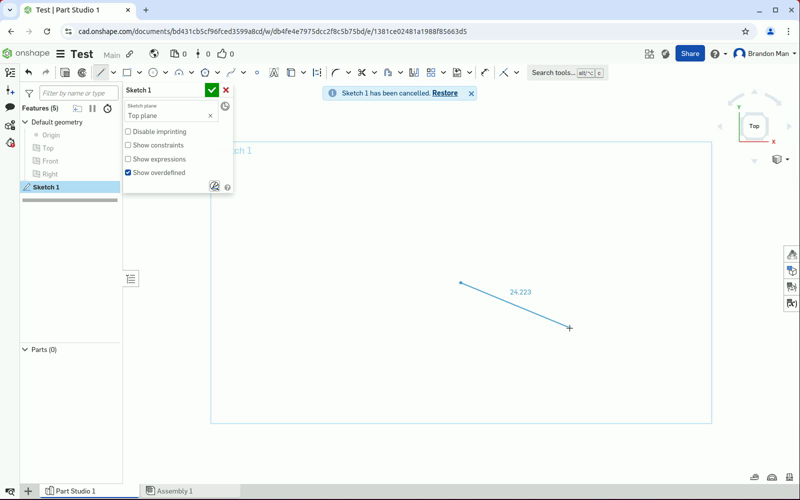
click(569, 327)
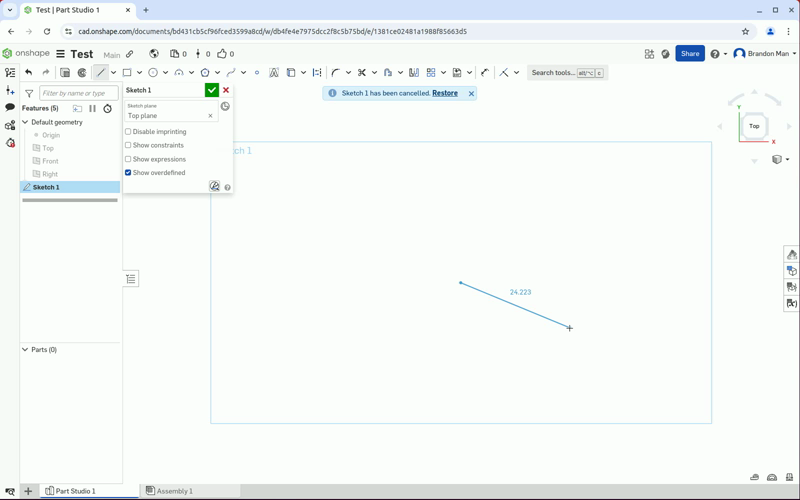
key_up(shift)
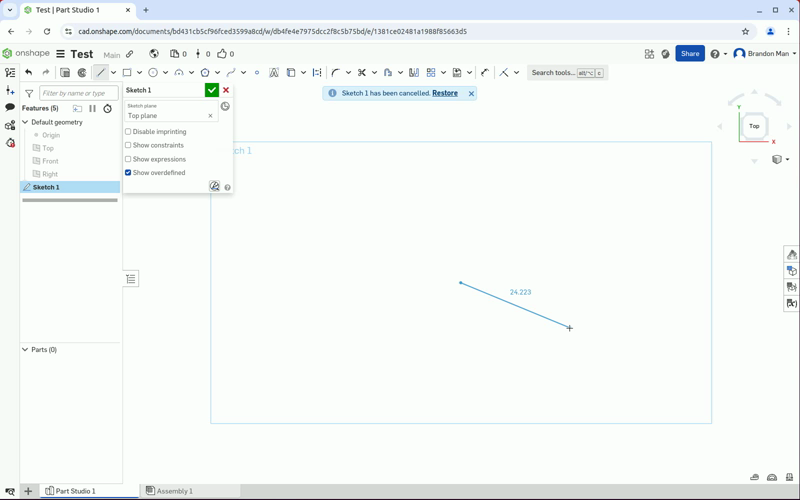
key(esc)
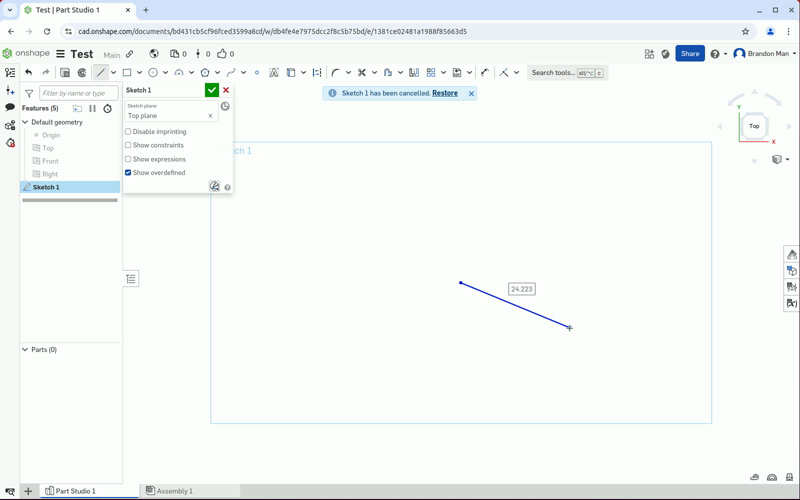
key(a)
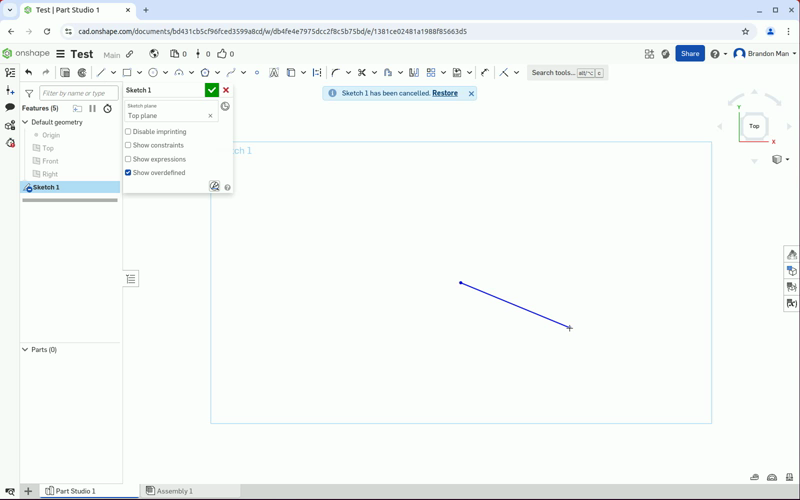
mouse_move(569, 327)
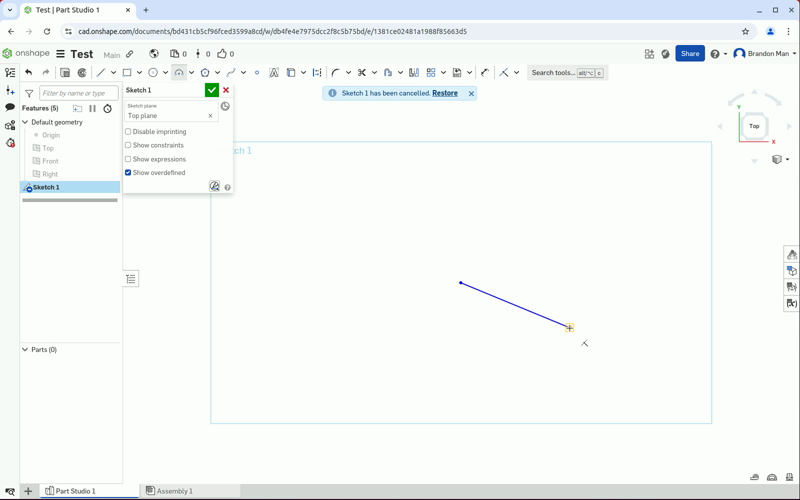
click(569, 327)
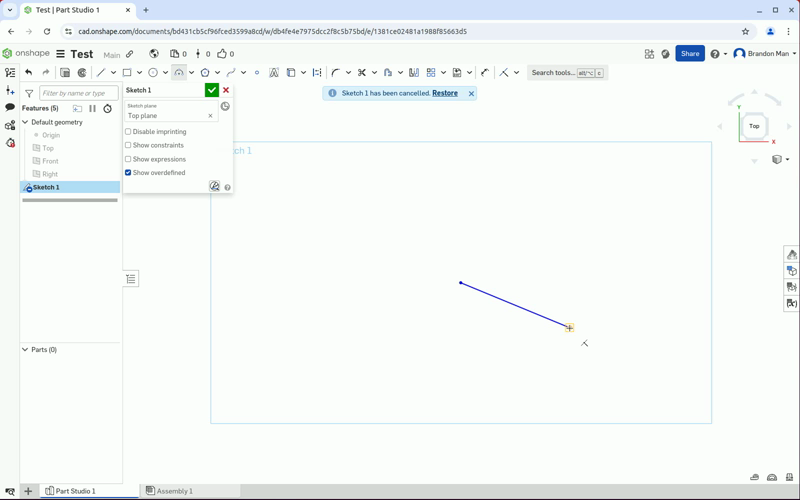
key_down(shift)
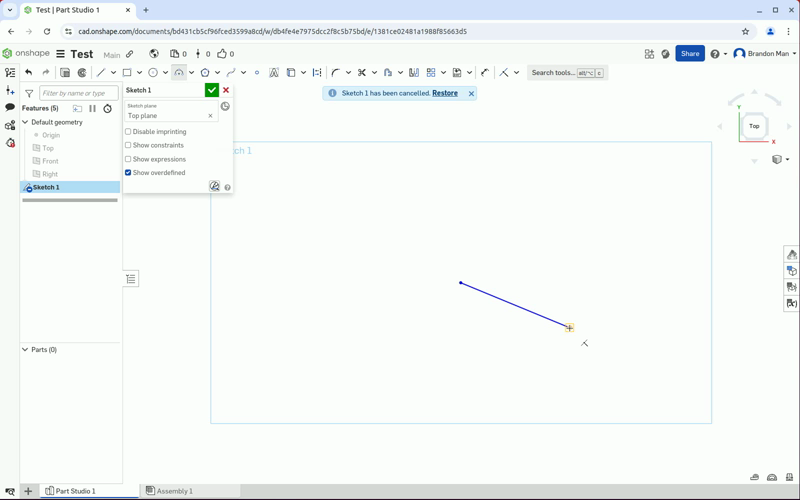
mouse_move(572, 324)
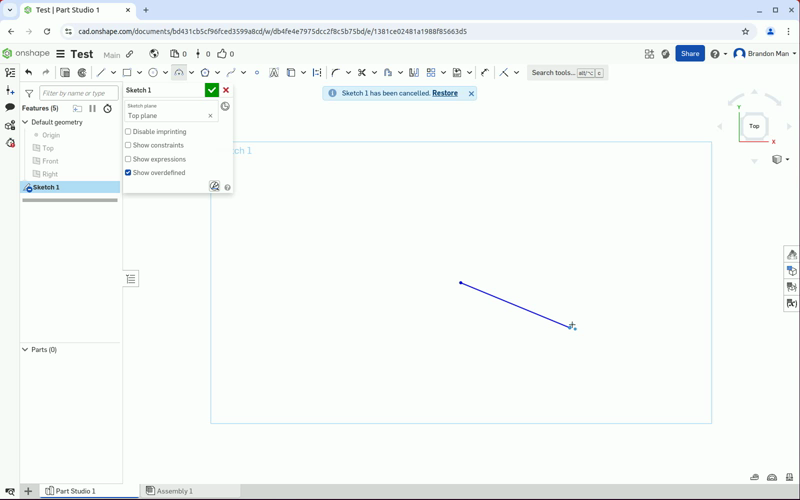
scroll(6)
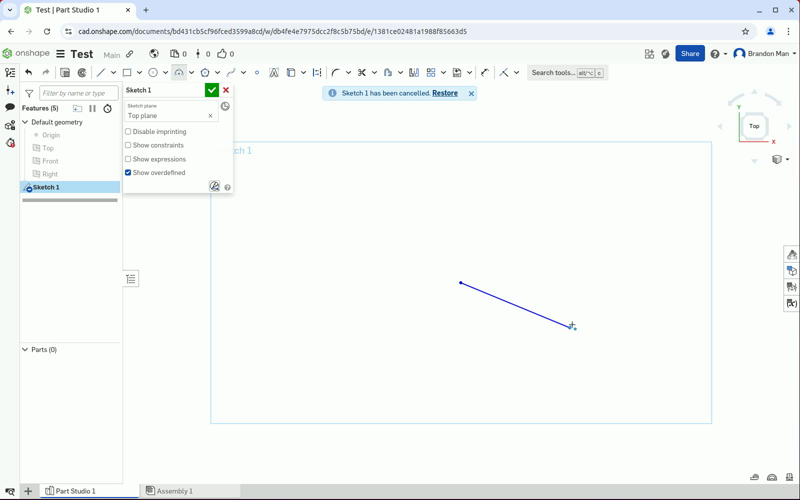
scroll(6)
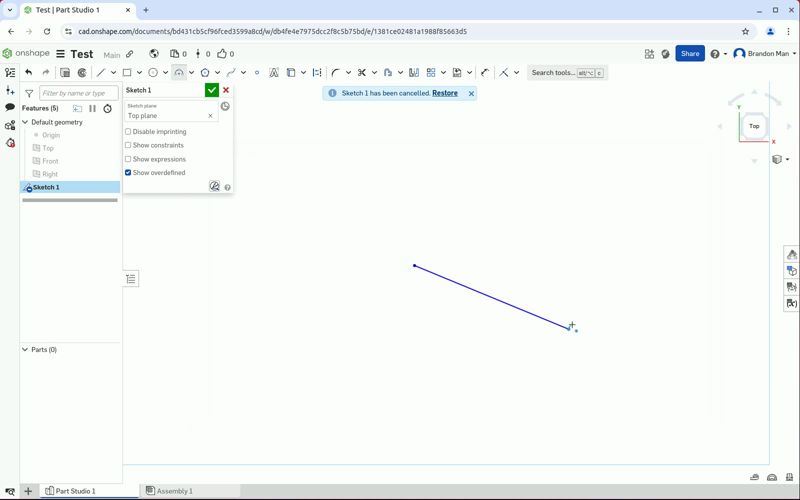
scroll(6)
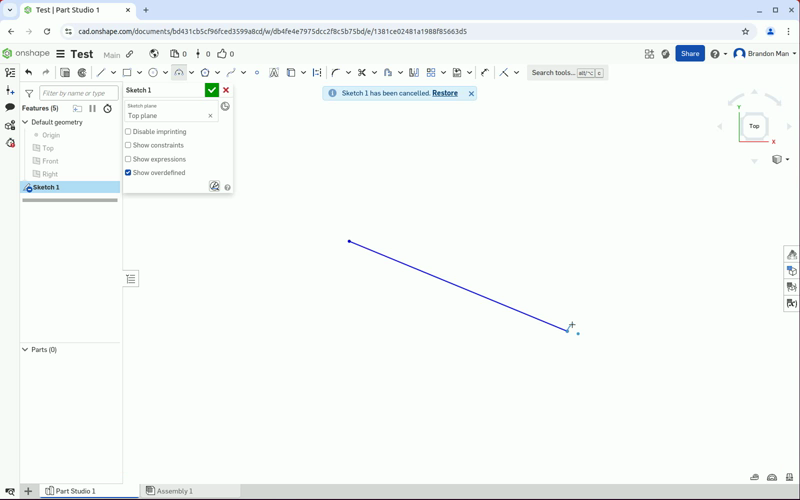
scroll(6)
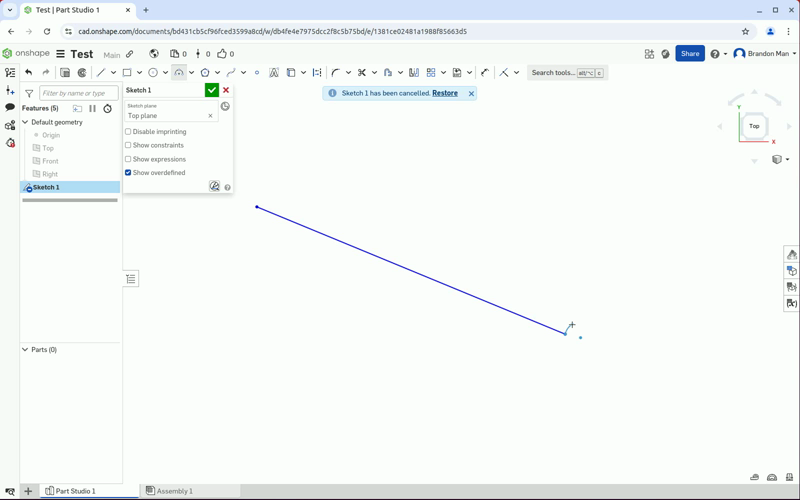
scroll(6)
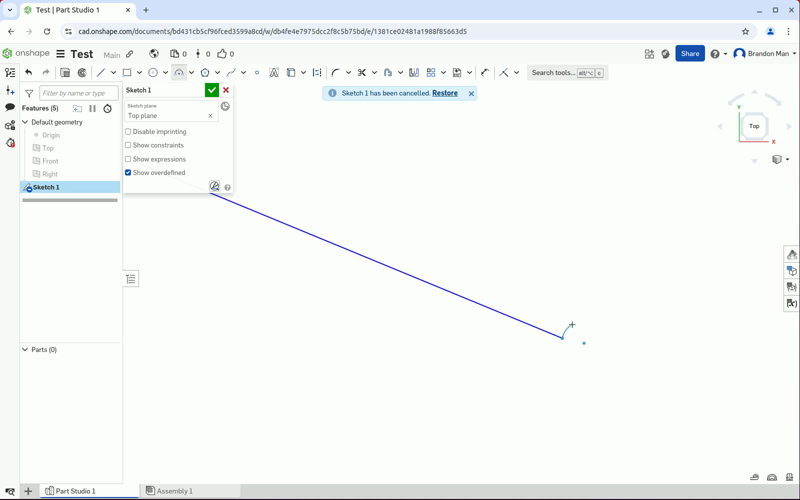
scroll(6)
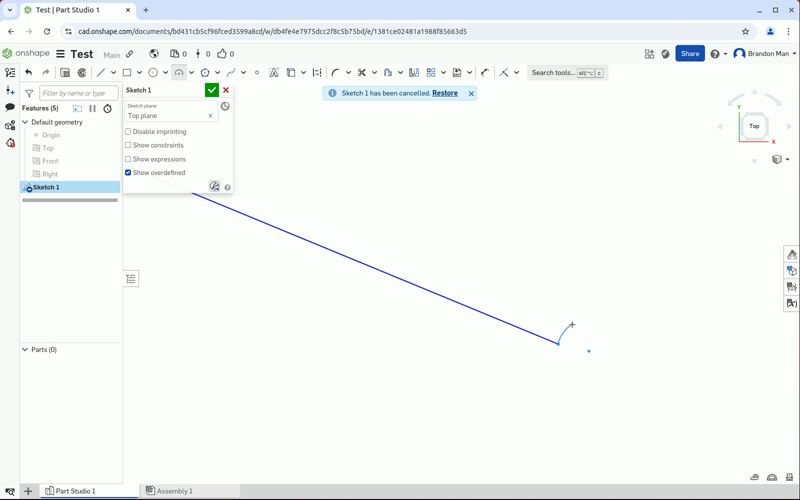
scroll(6)
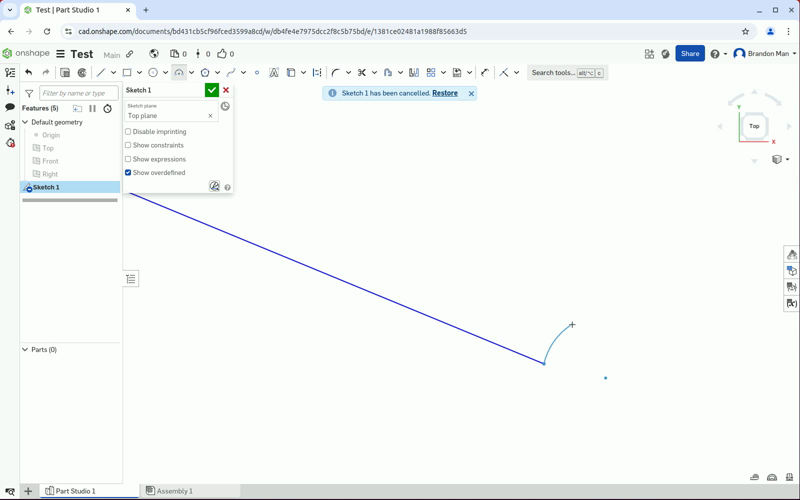
click(572, 324)
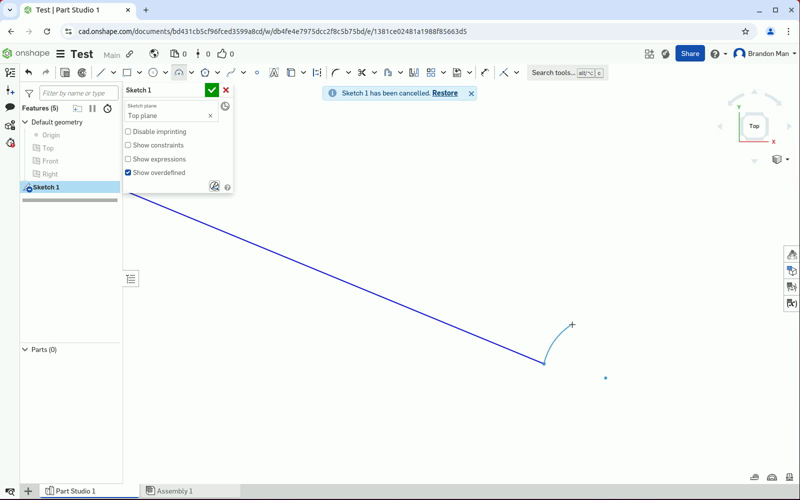
scroll(-6)
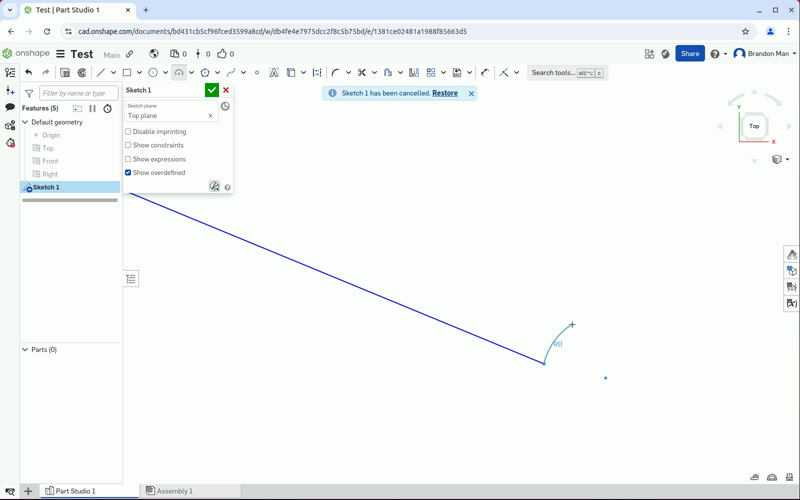
scroll(-6)
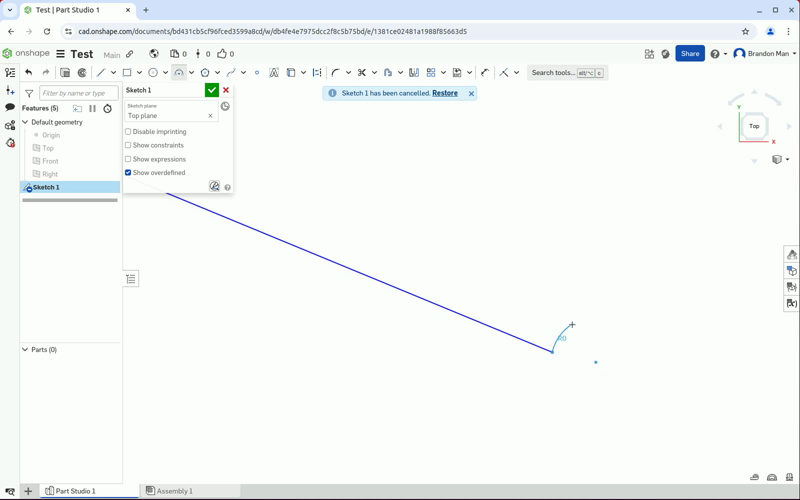
scroll(-6)
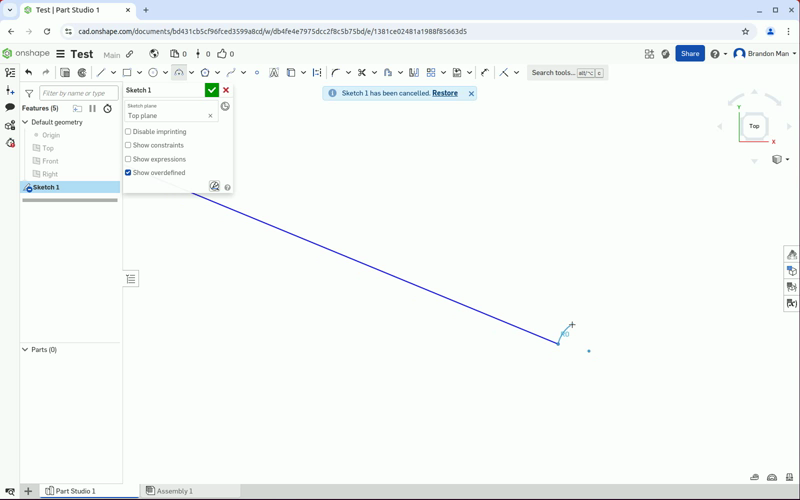
scroll(-6)
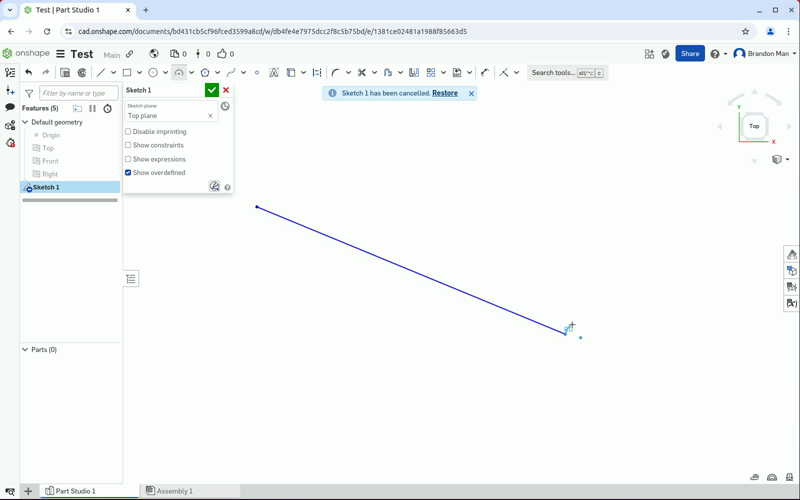
scroll(-6)
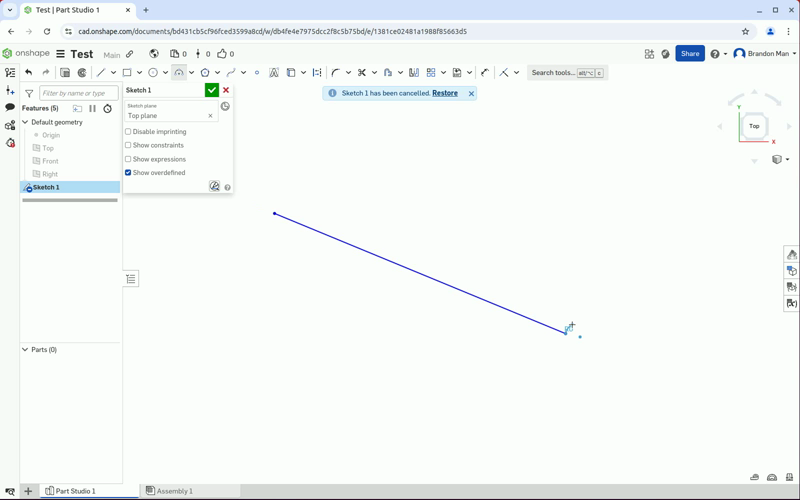
scroll(-6)
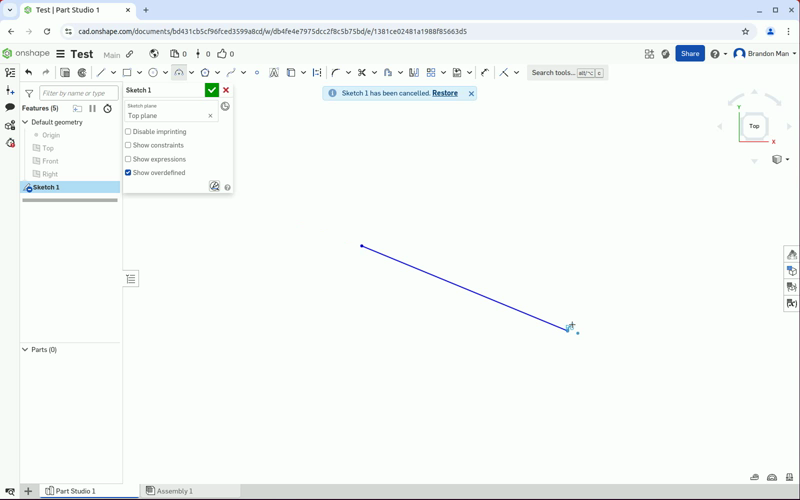
scroll(-6)
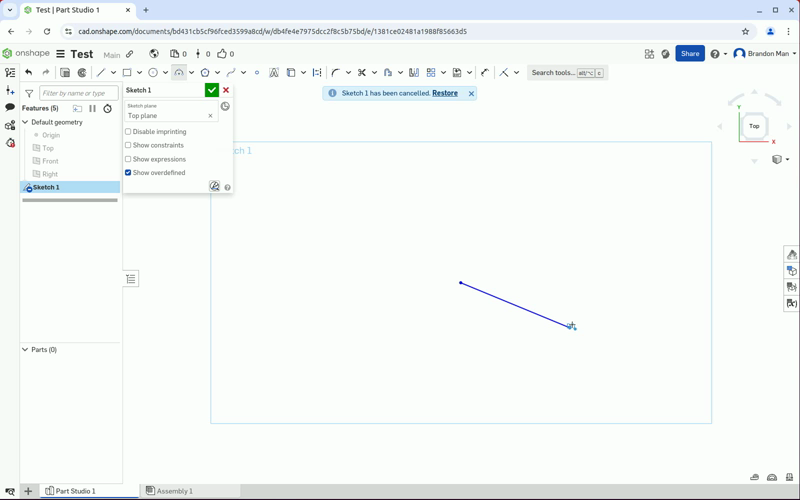
mouse_move(572, 327)
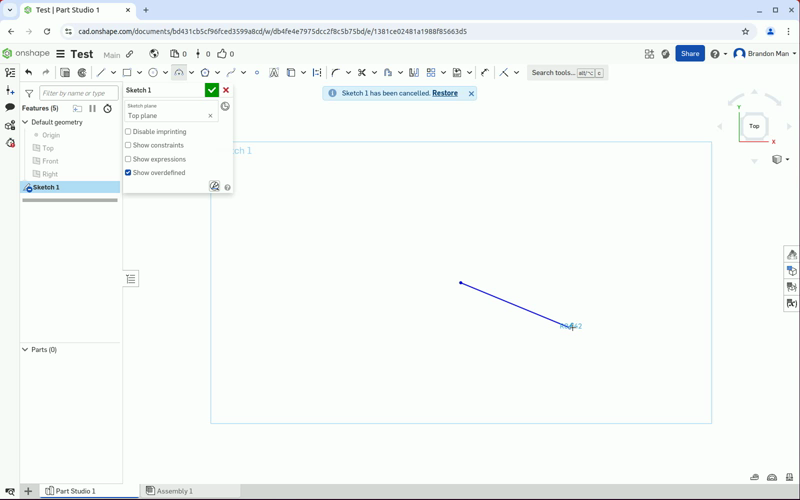
scroll(6)
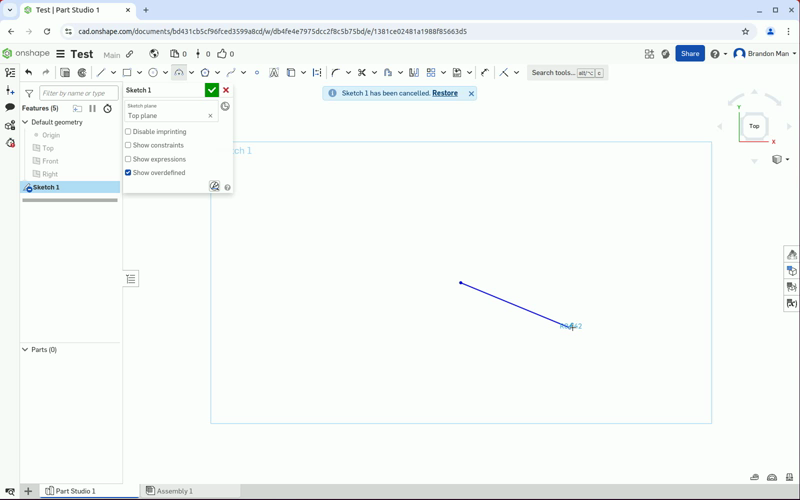
scroll(6)
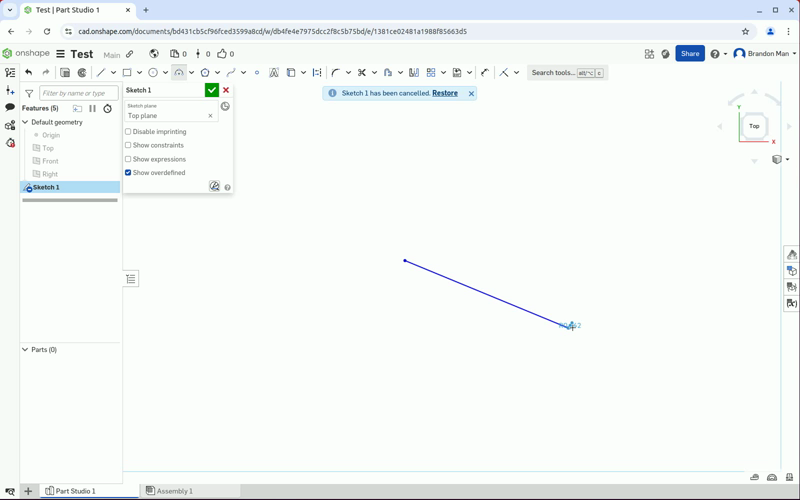
scroll(6)
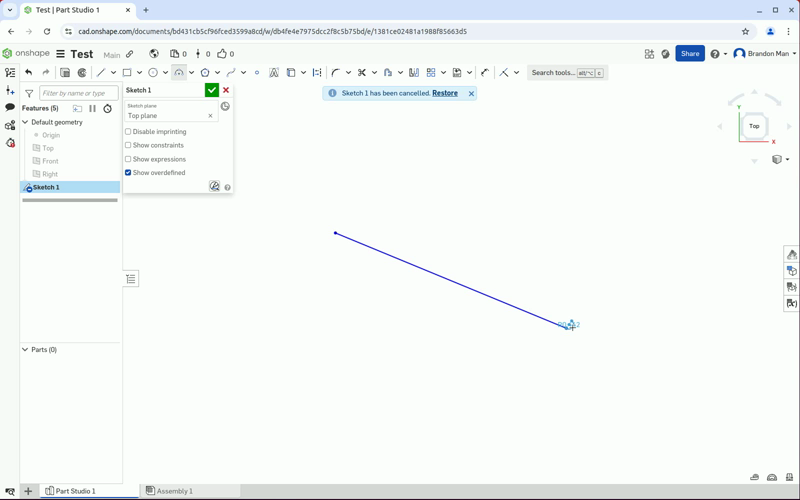
scroll(6)
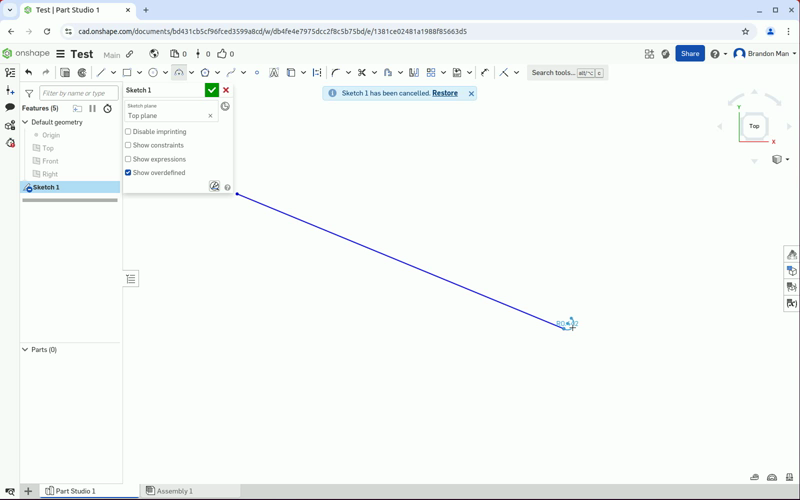
scroll(6)
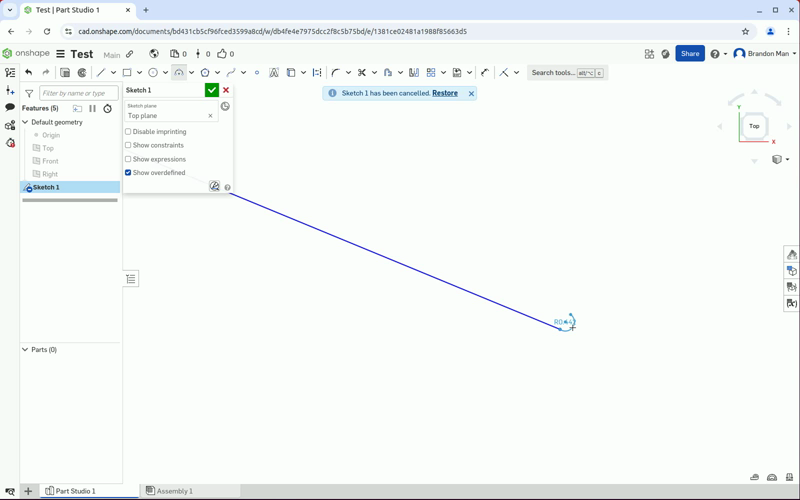
scroll(6)
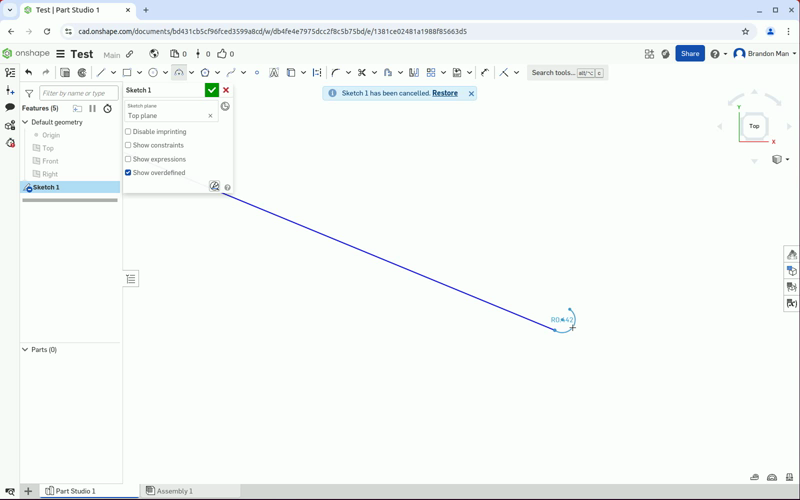
scroll(6)
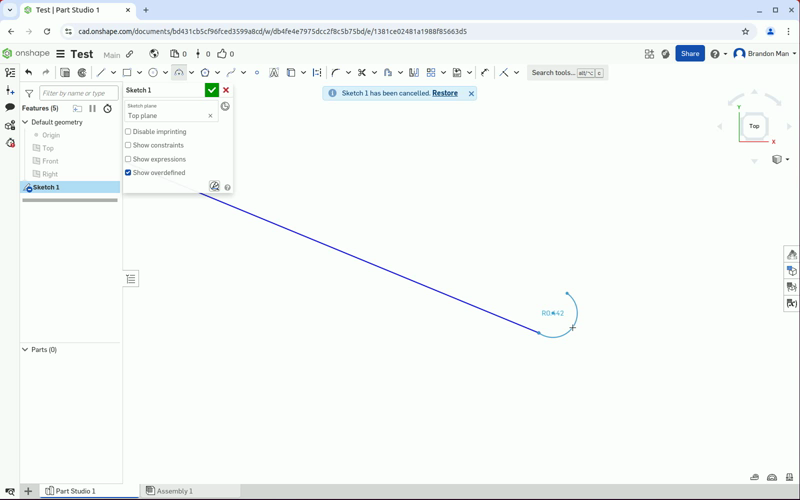
click(572, 327)
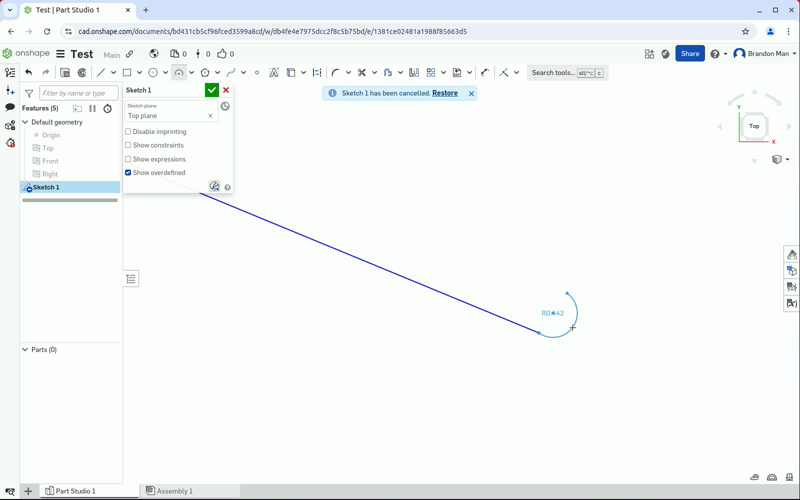
scroll(-6)
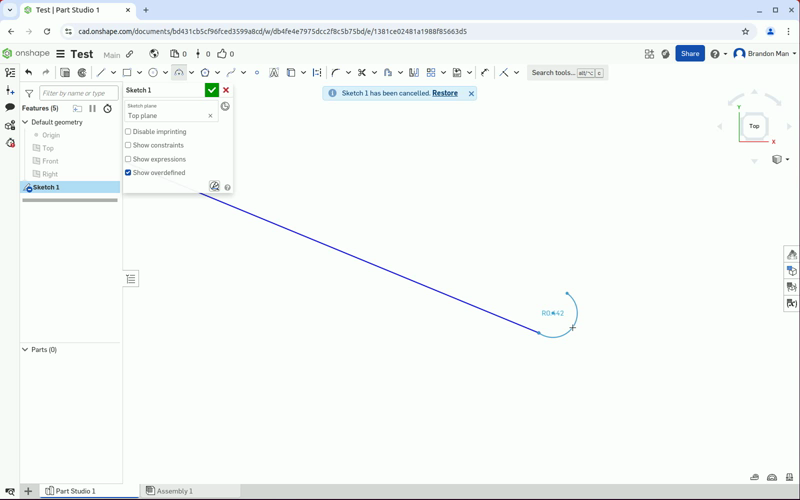
scroll(-6)
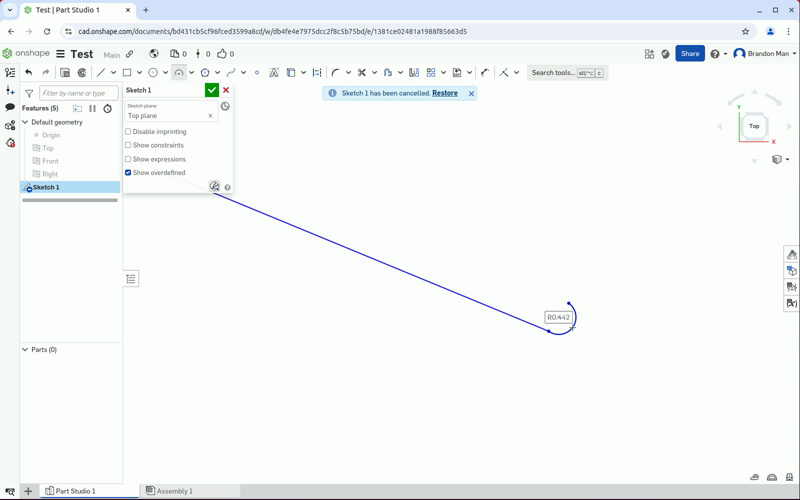
scroll(-6)
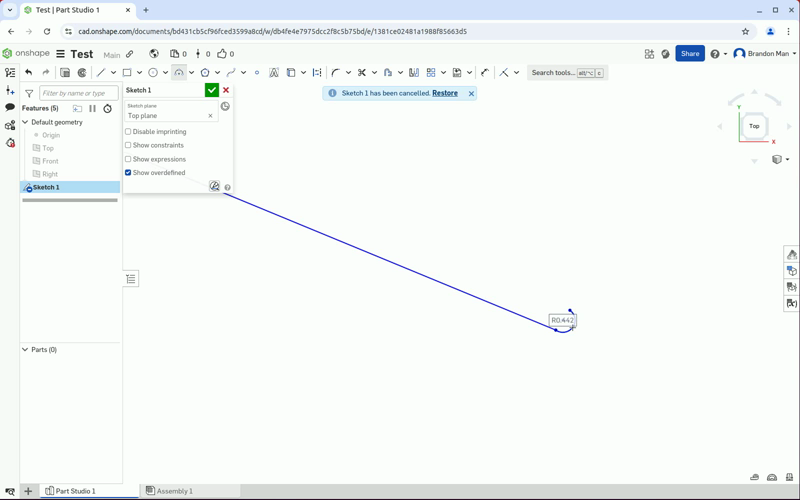
scroll(-6)
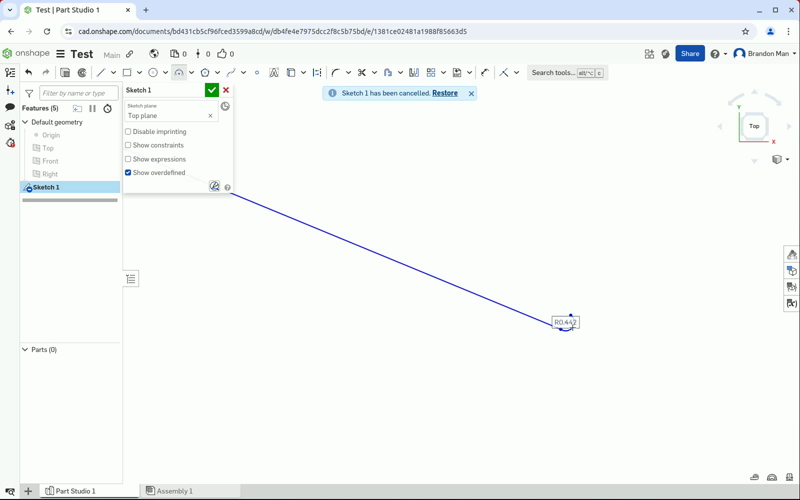
scroll(-6)
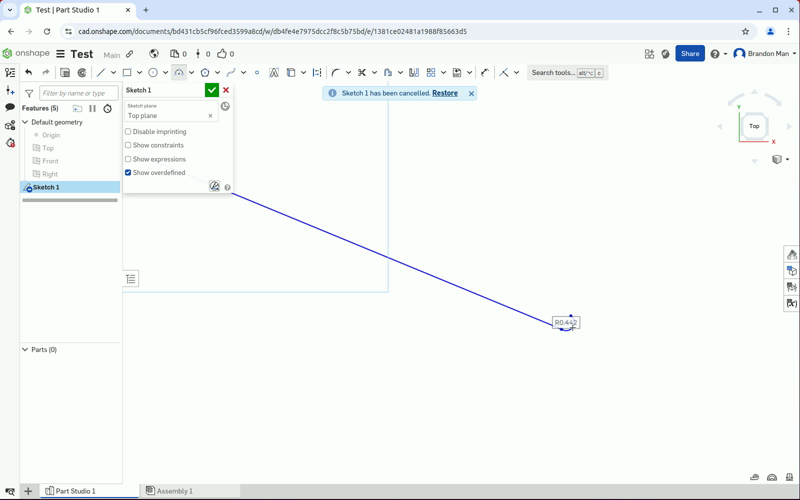
scroll(-6)
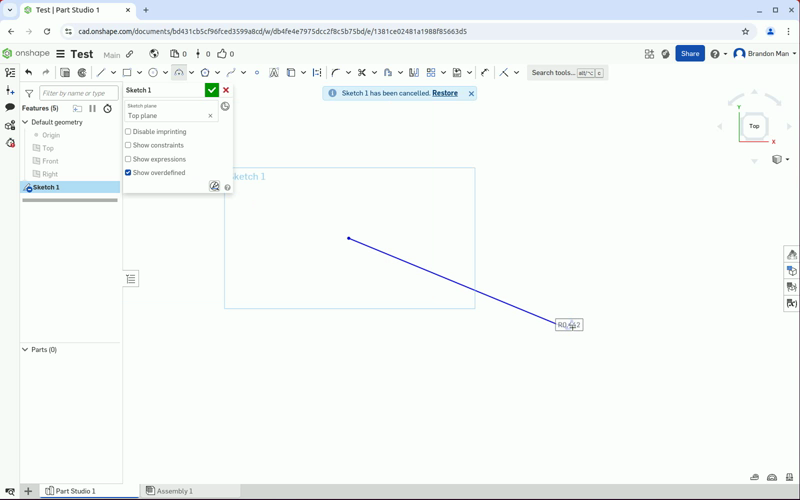
scroll(-6)
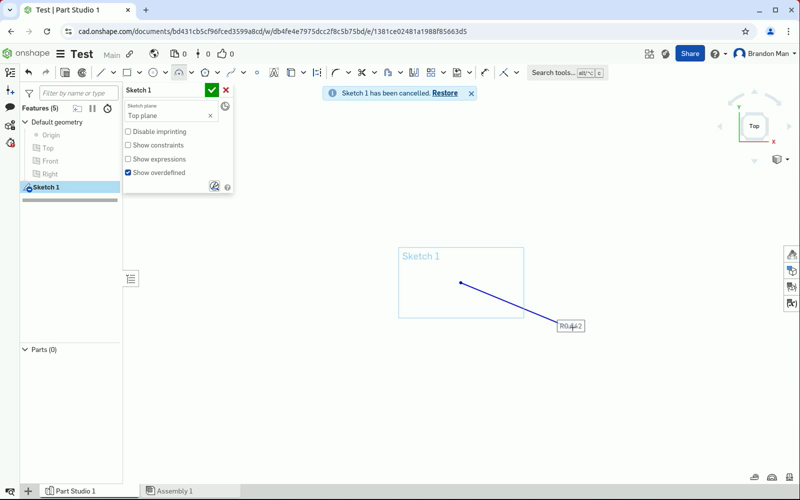
key_up(shift)
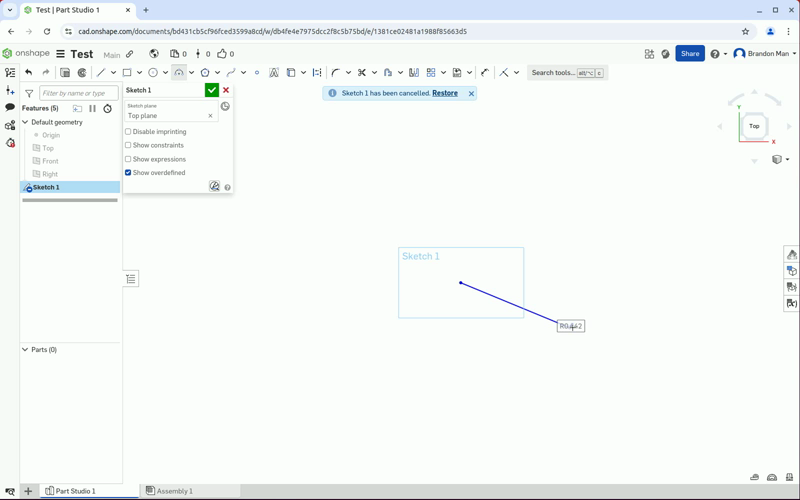
key(esc)
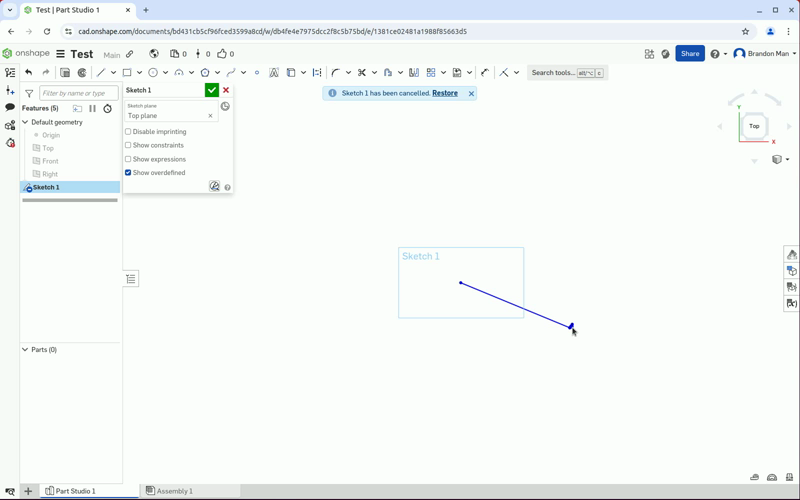
key(l)
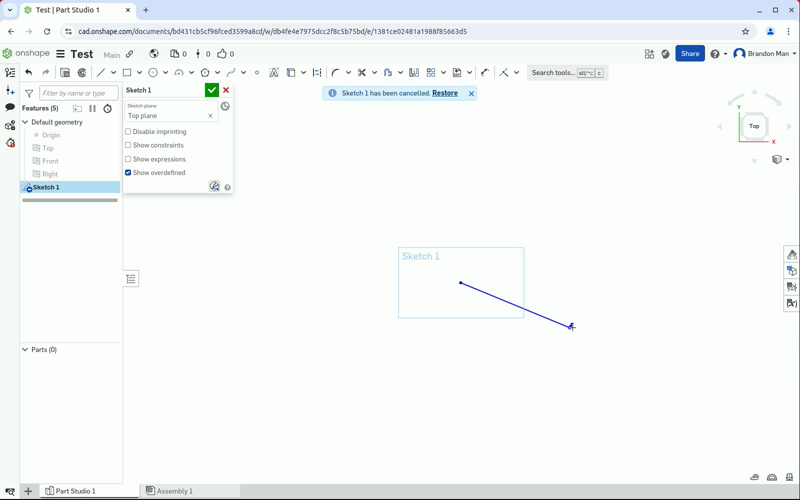
mouse_move(572, 324)
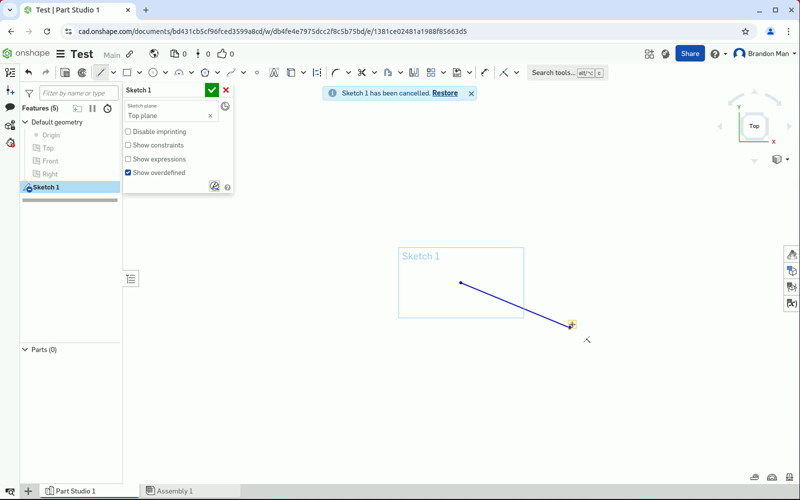
scroll(6)
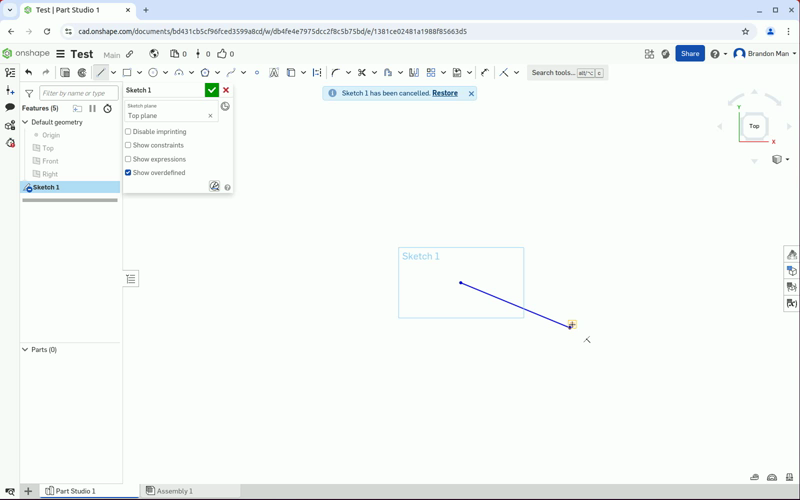
scroll(6)
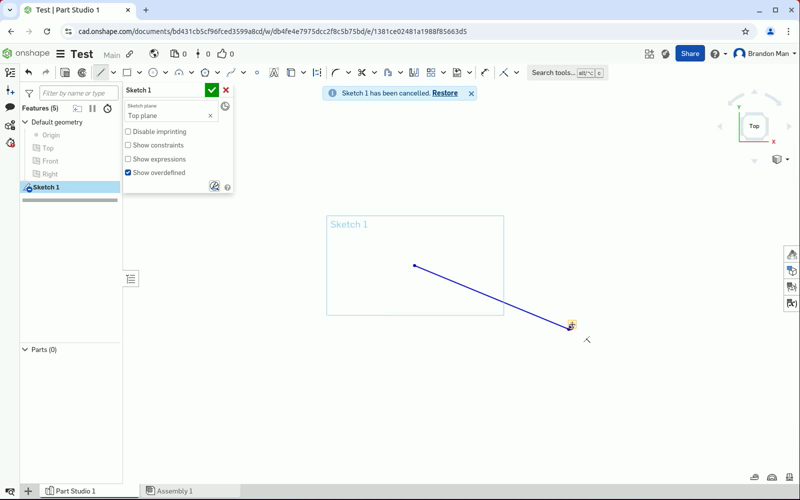
scroll(6)
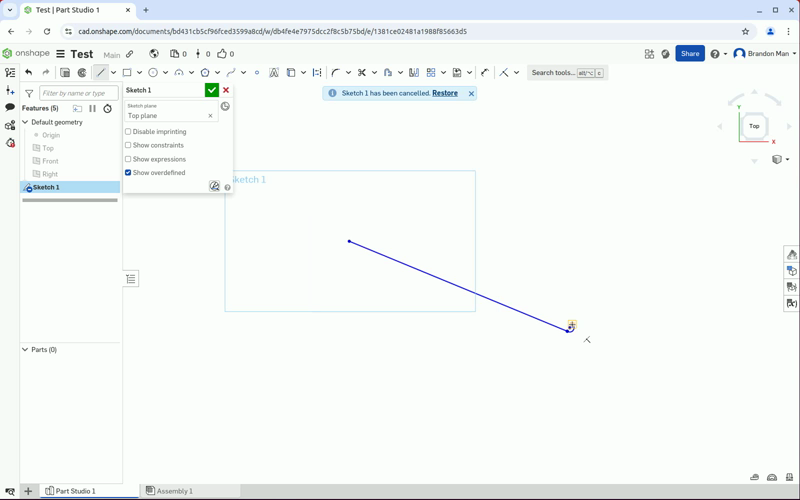
scroll(6)
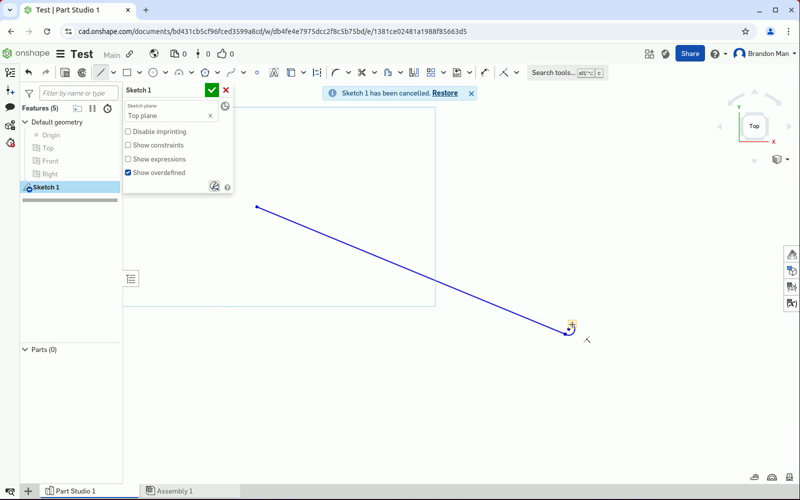
scroll(6)
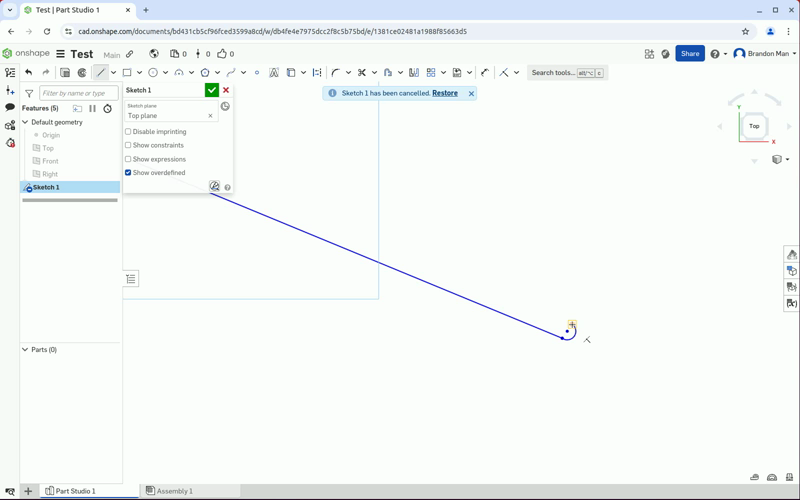
scroll(6)
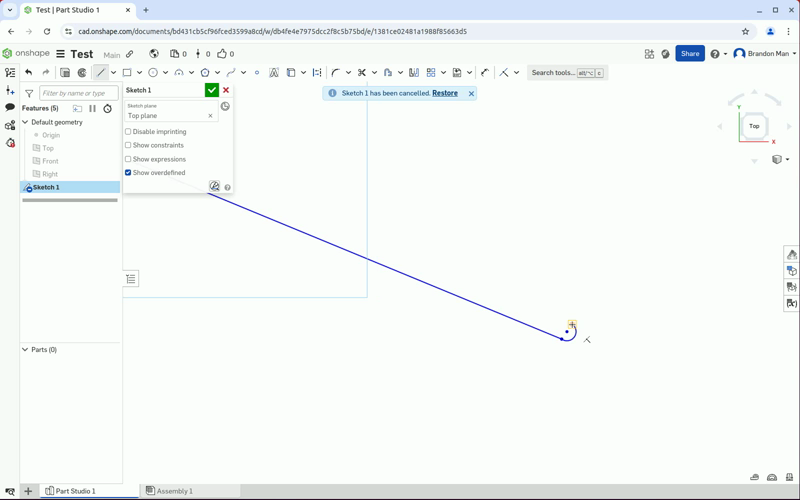
scroll(6)
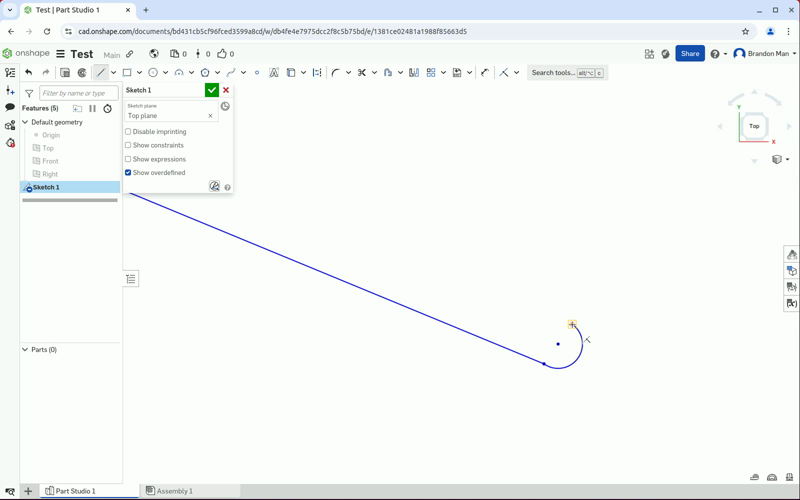
click(572, 324)
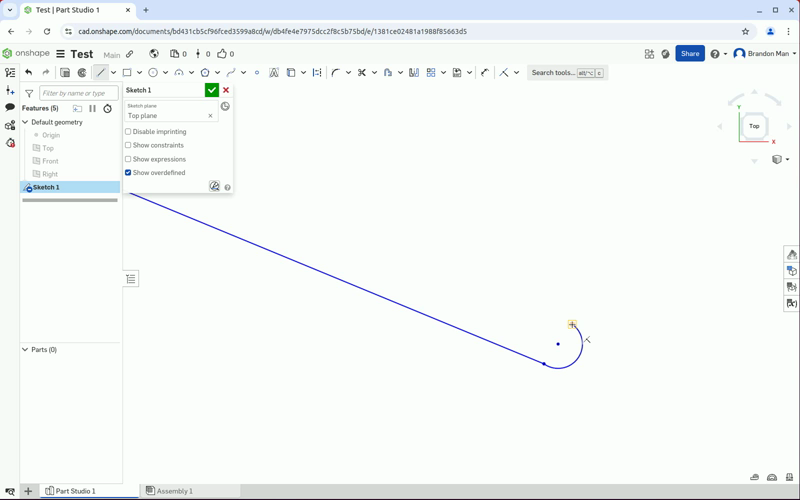
scroll(-6)
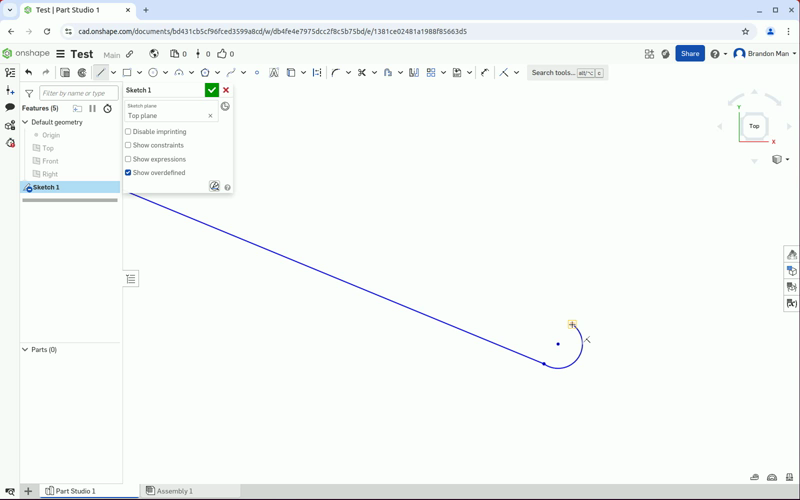
scroll(-6)
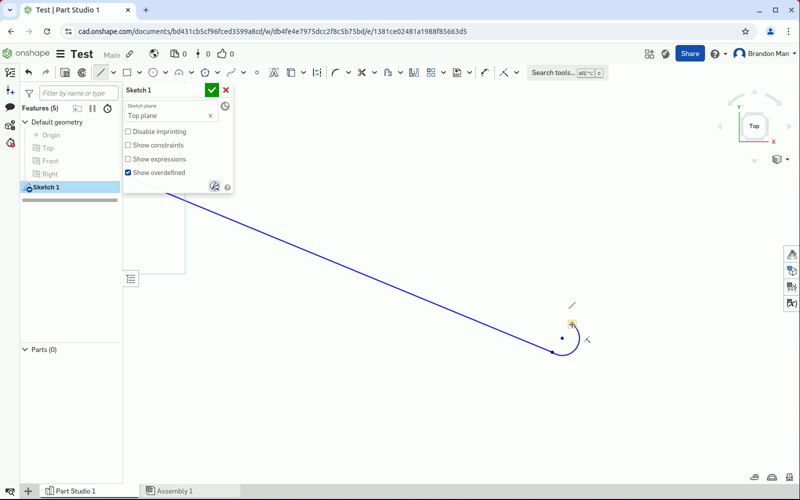
scroll(-6)
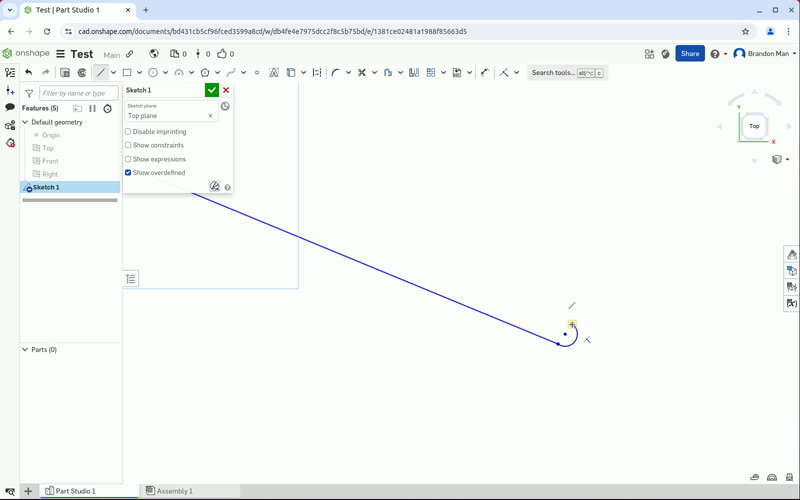
scroll(-6)
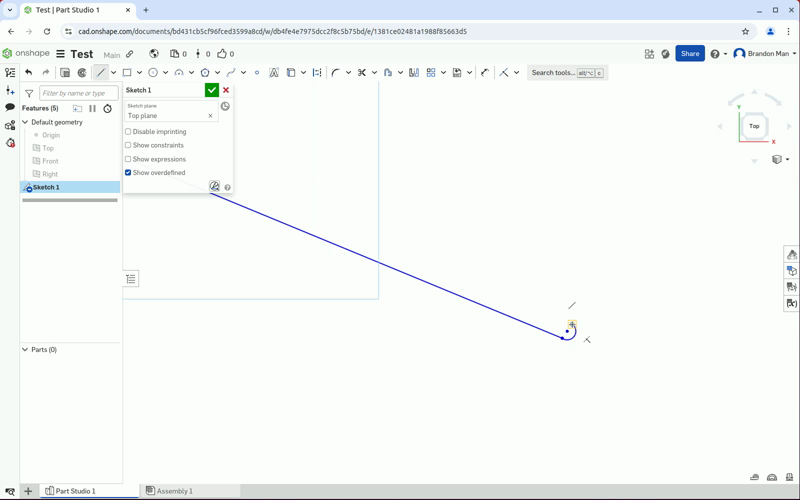
scroll(-6)
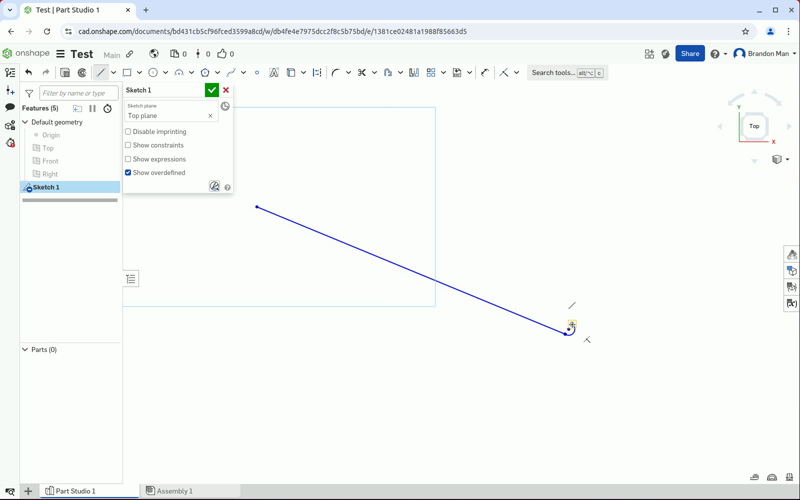
scroll(-6)
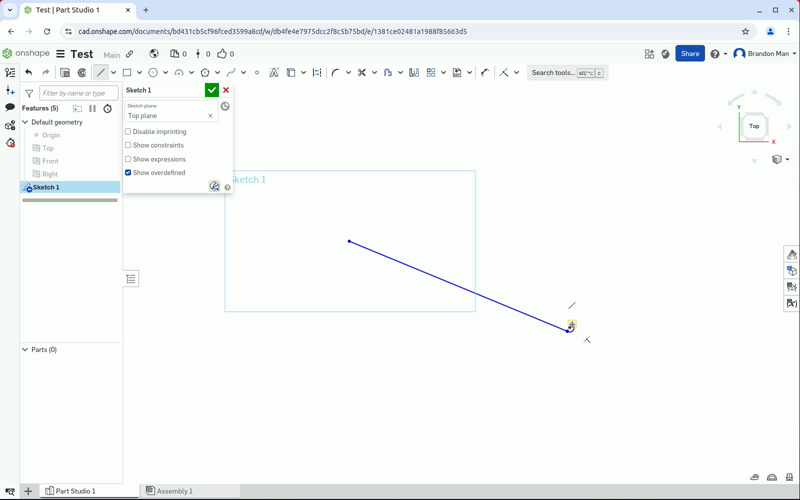
scroll(-6)
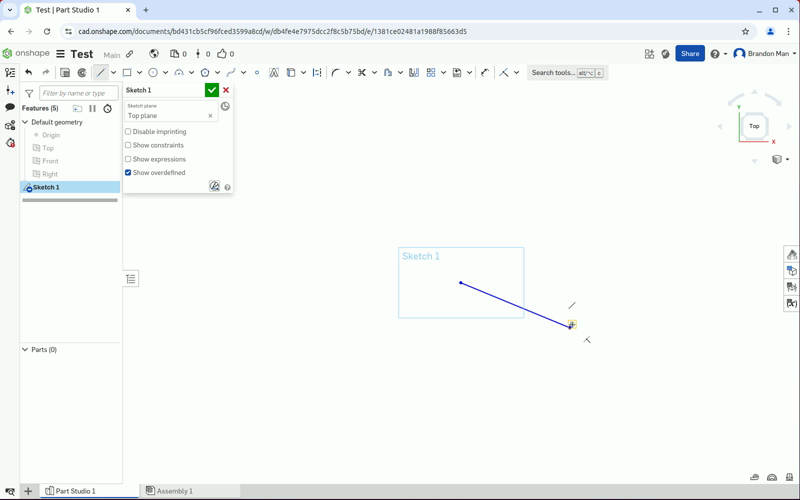
key_down(shift)
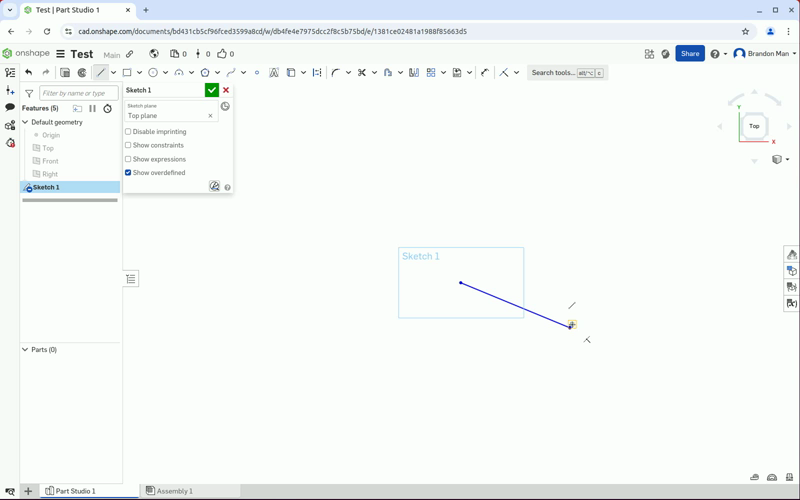
mouse_move(460, 259)
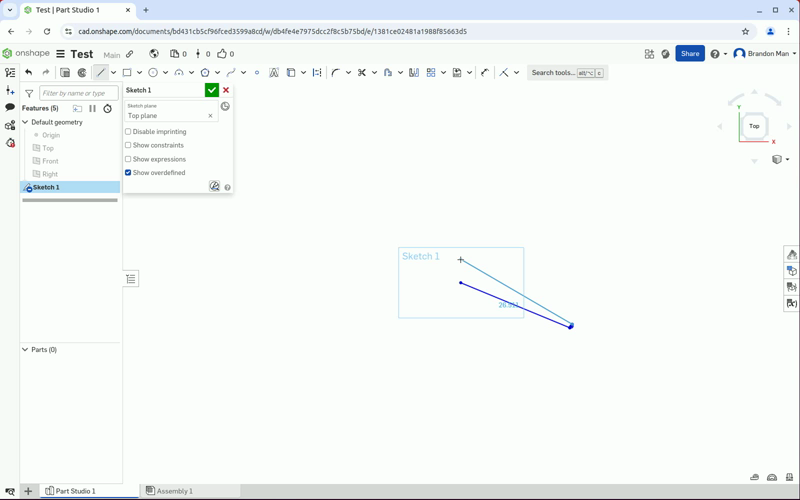
click(460, 259)
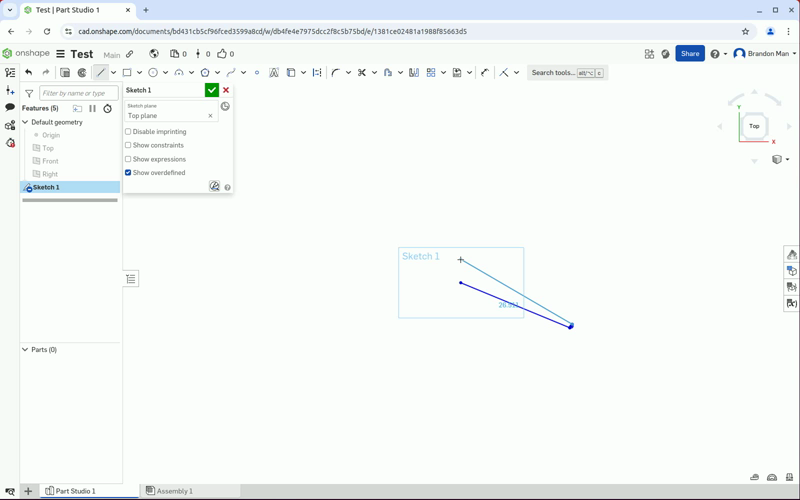
key_up(shift)
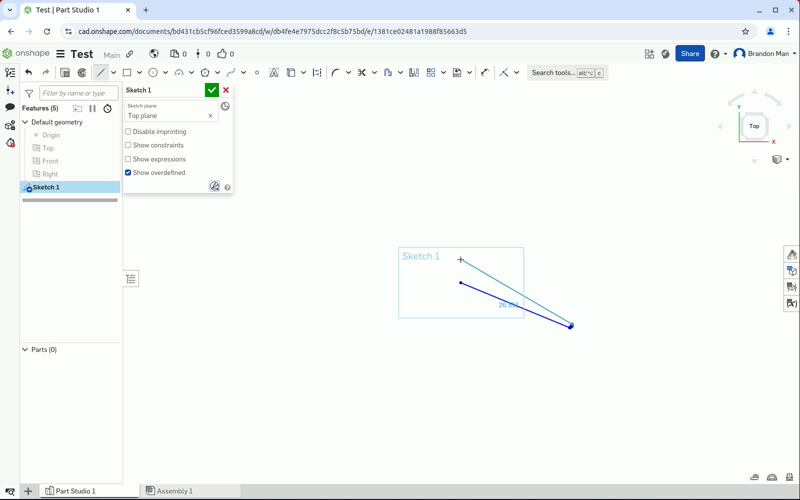
mouse_move(490, 259)
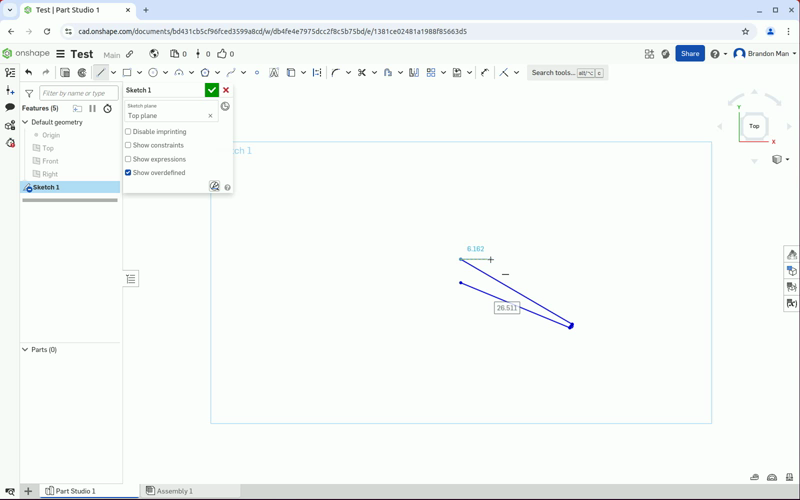
key_down(shift)
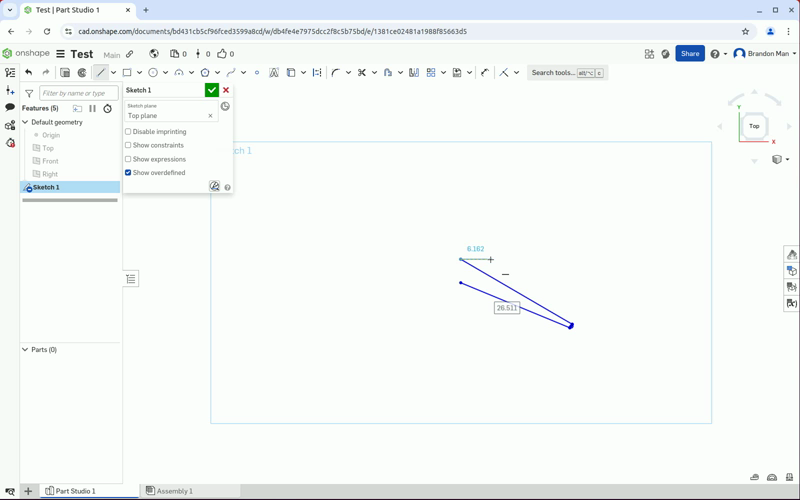
mouse_move(460, 282)
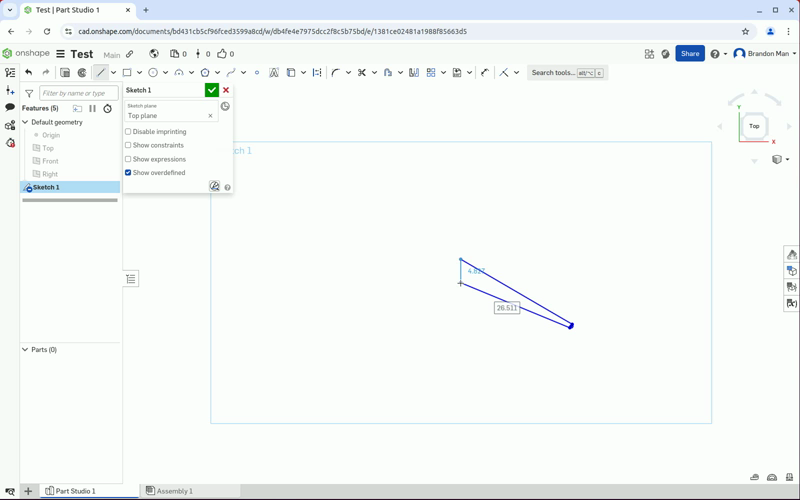
key_up(shift)
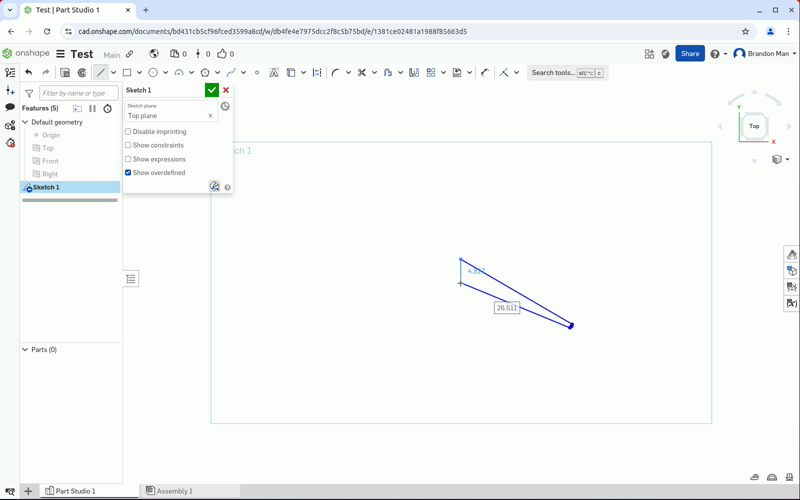
click(460, 282)
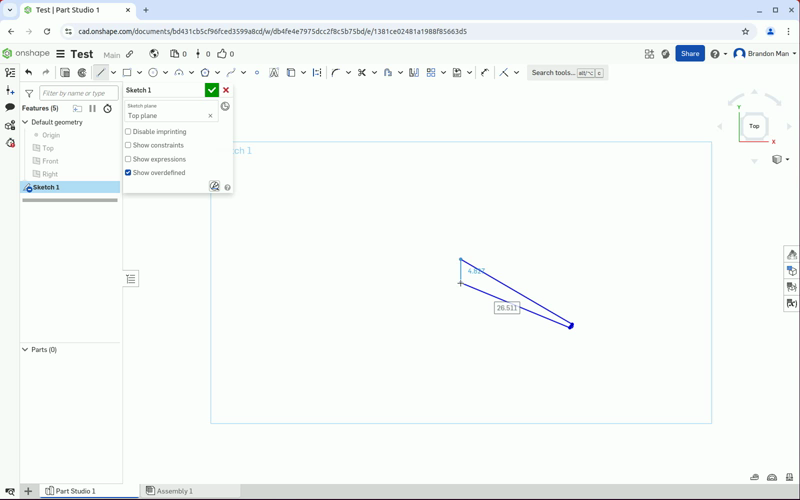
key(esc)
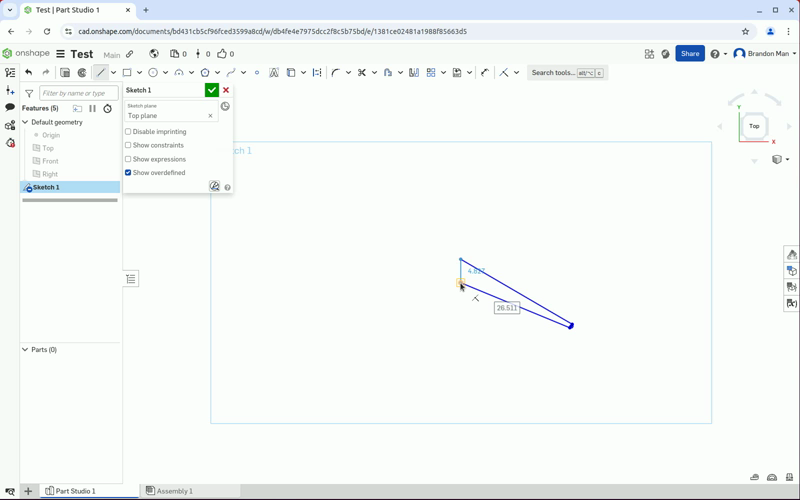
key(l)
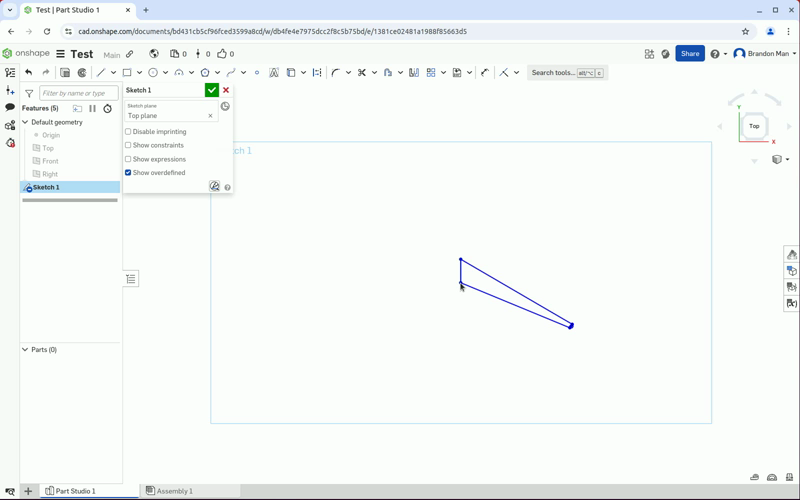
key_down(shift)
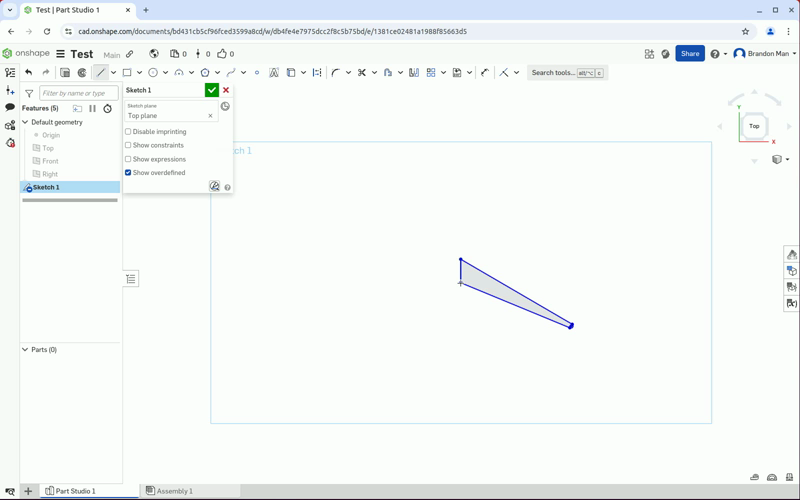
mouse_move(463, 281)
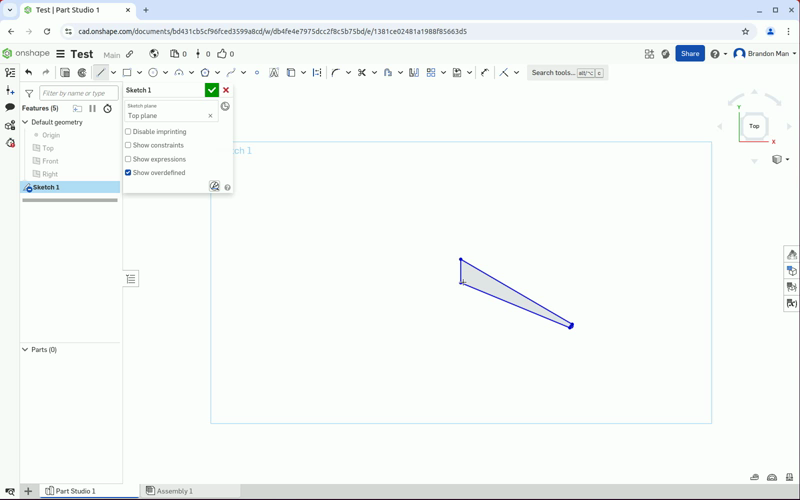
scroll(6)
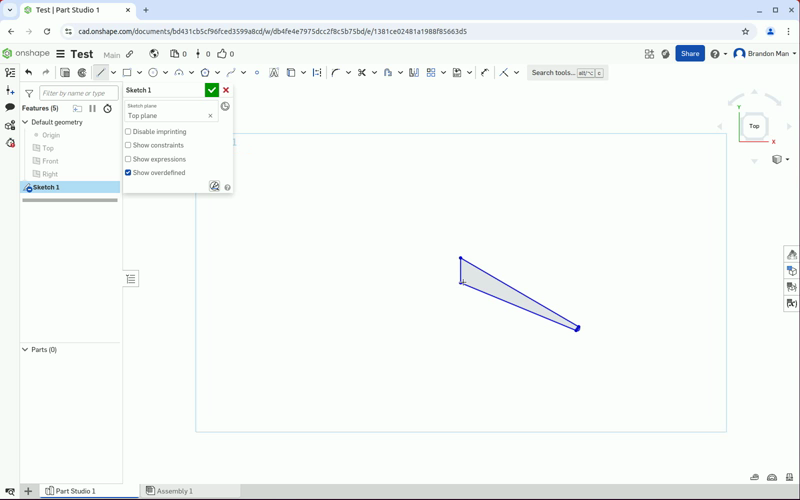
scroll(6)
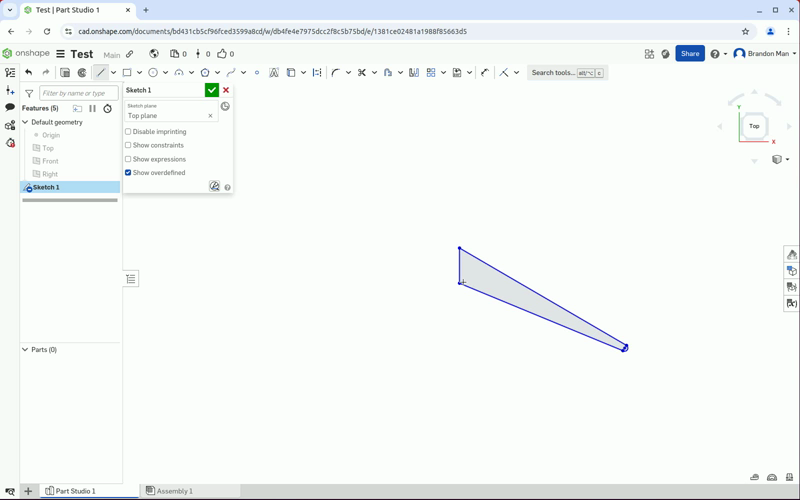
scroll(6)
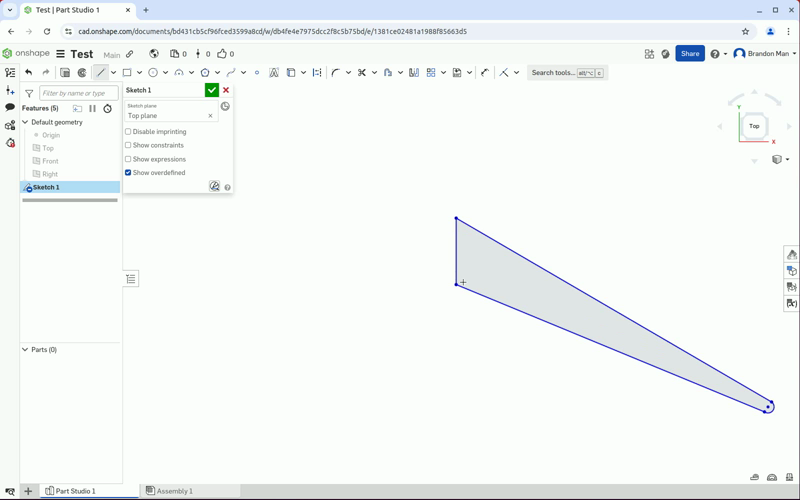
scroll(6)
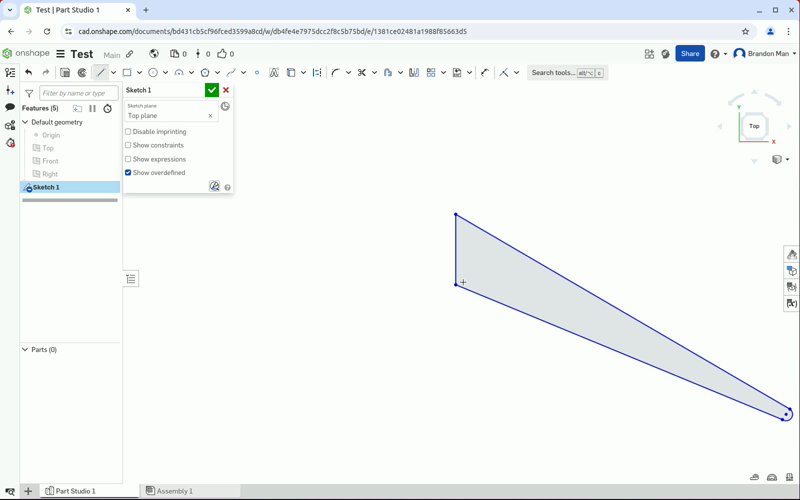
scroll(6)
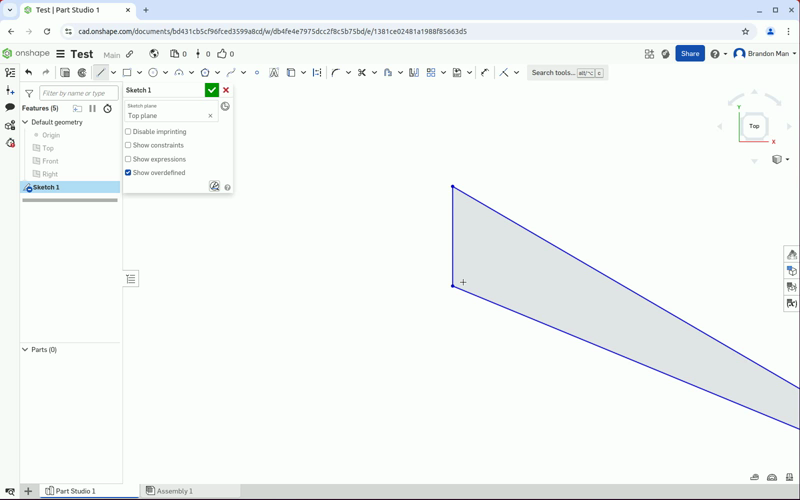
scroll(6)
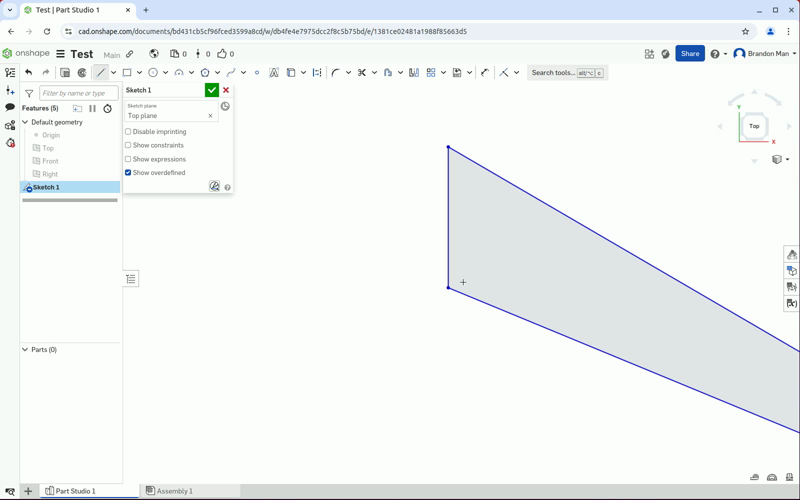
scroll(6)
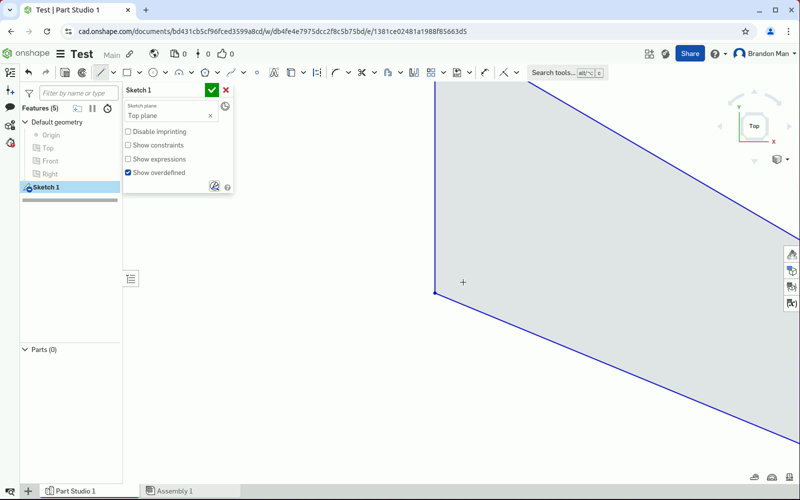
click(463, 281)
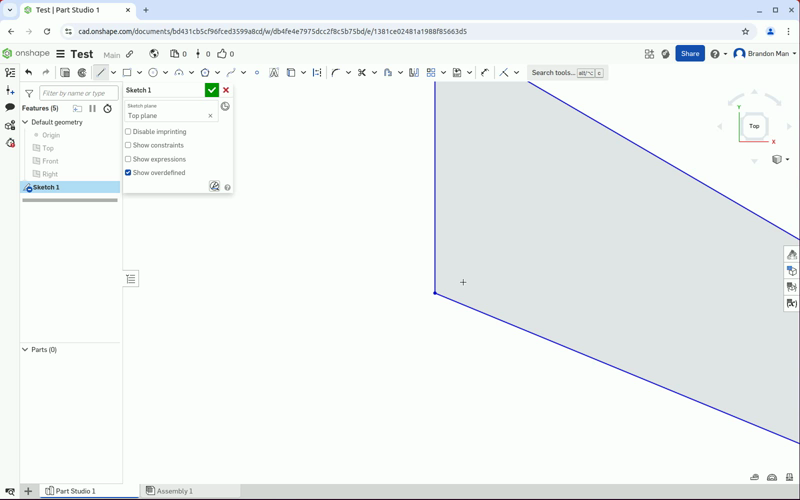
scroll(-6)
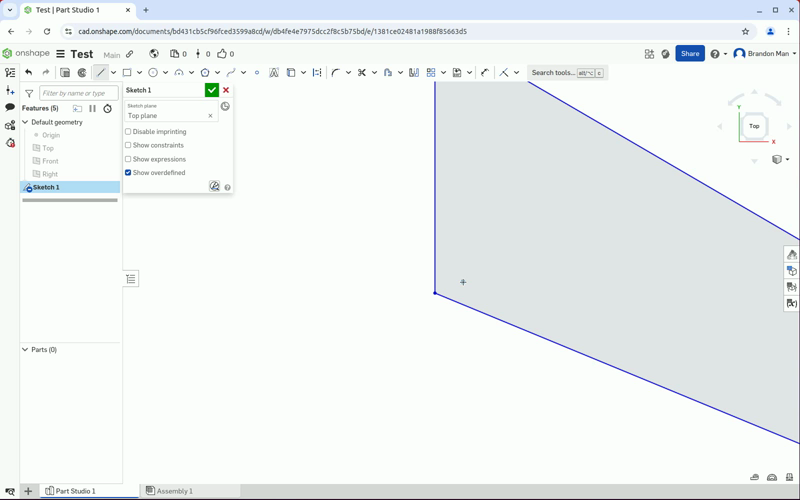
scroll(-6)
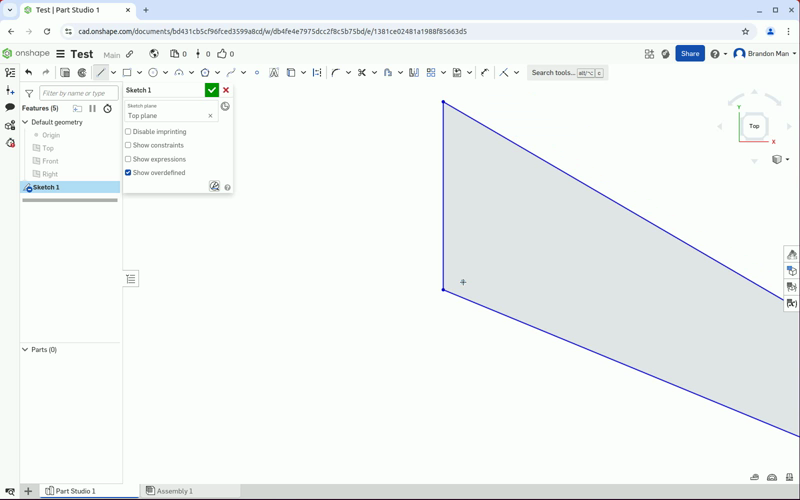
scroll(-6)
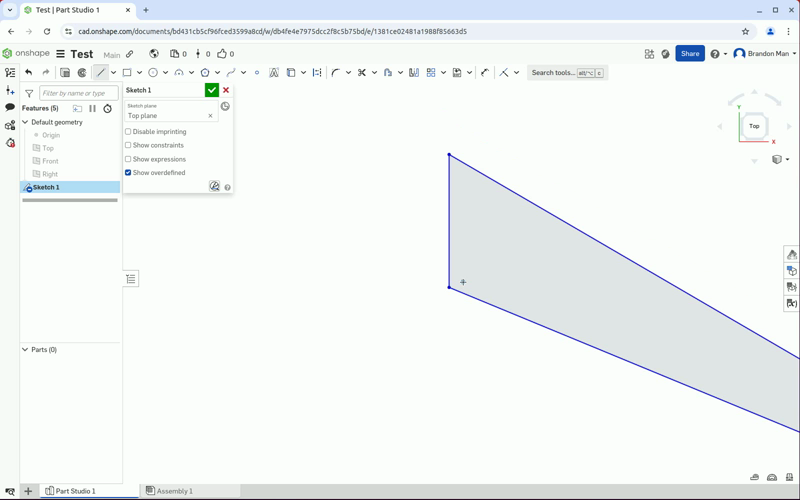
scroll(-6)
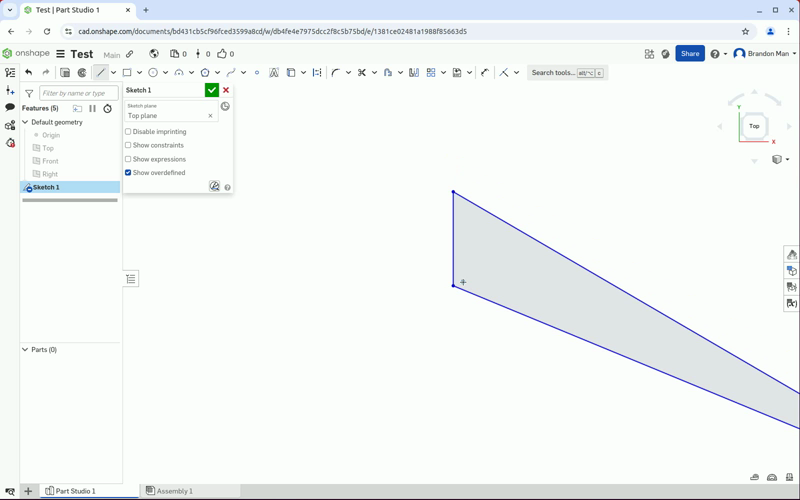
scroll(-6)
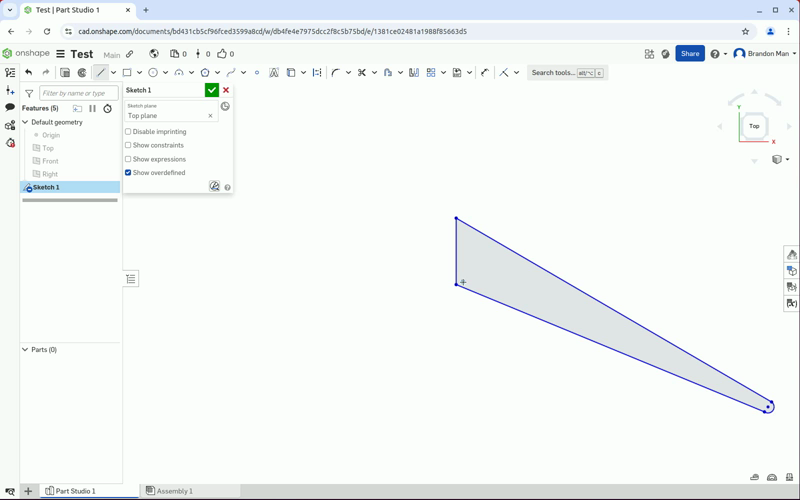
scroll(-6)
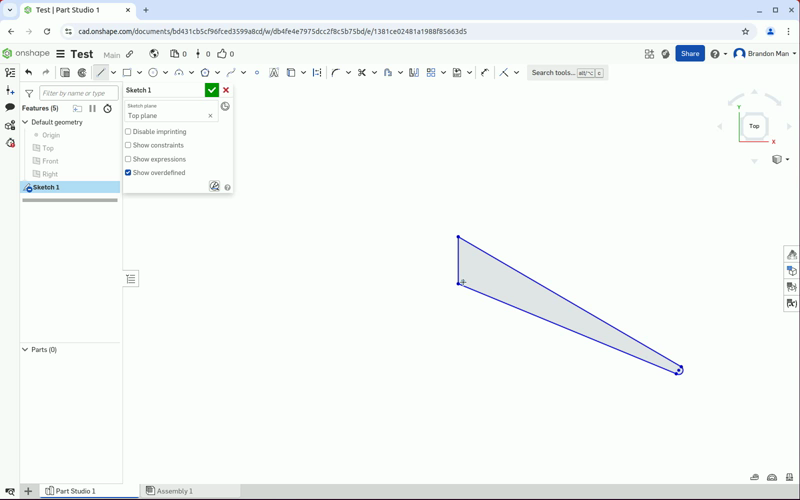
scroll(-6)
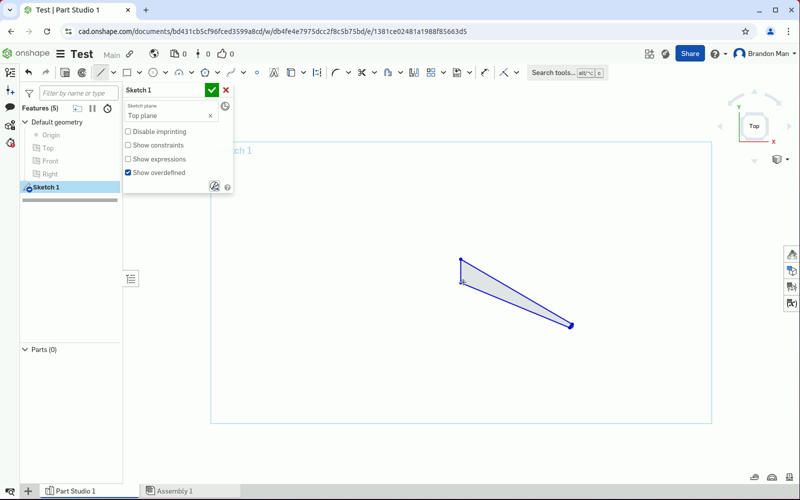
key_up(shift)
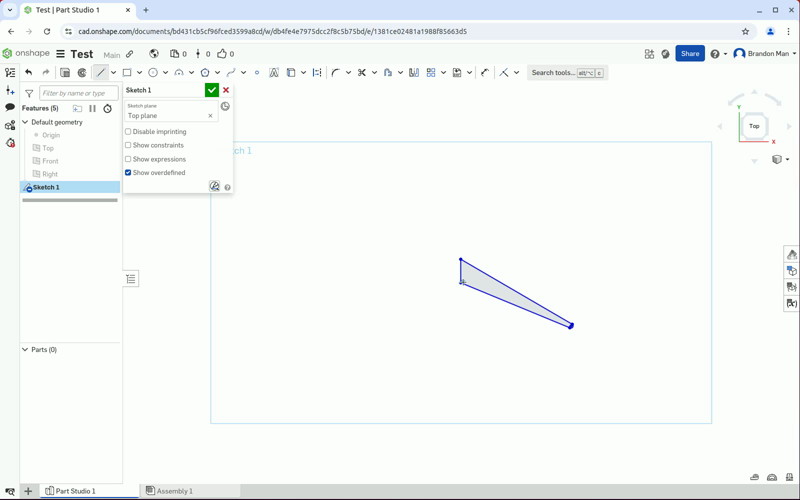
key_down(shift)
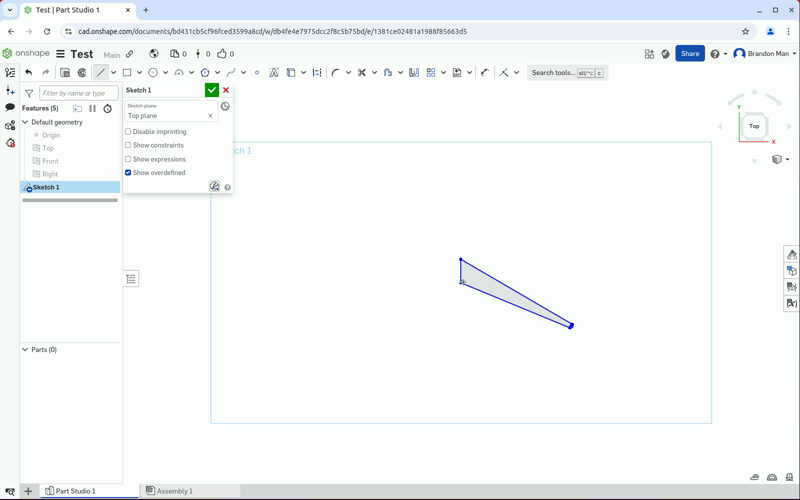
mouse_move(570, 325)
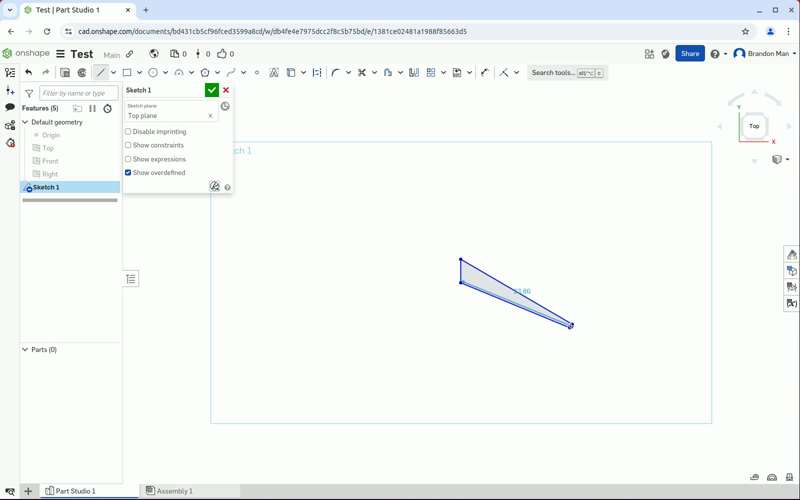
scroll(6)
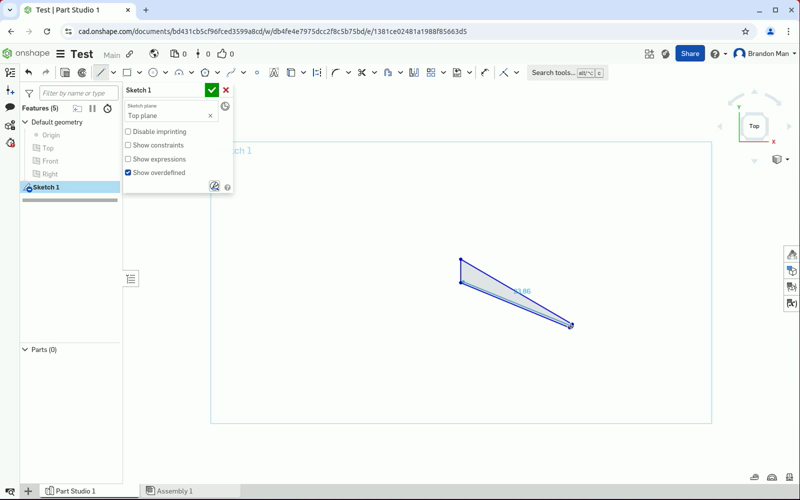
scroll(6)
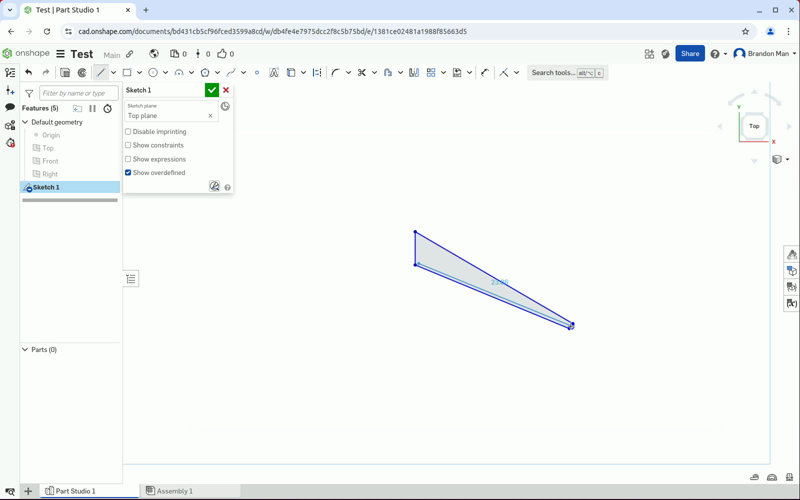
scroll(6)
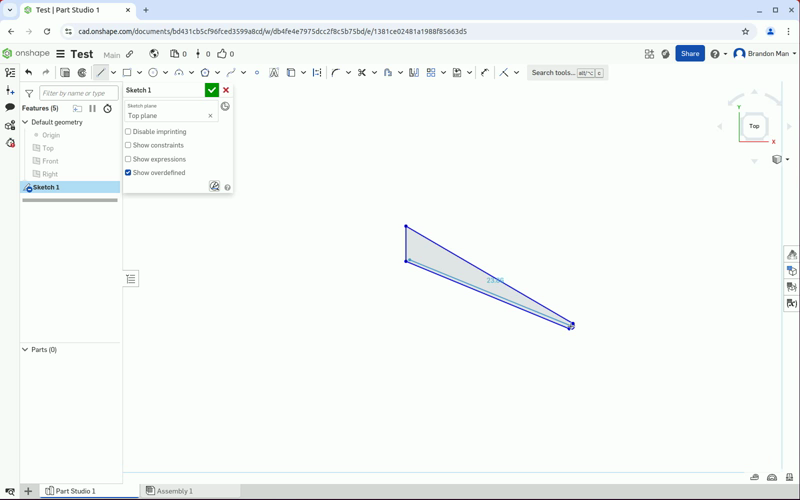
scroll(6)
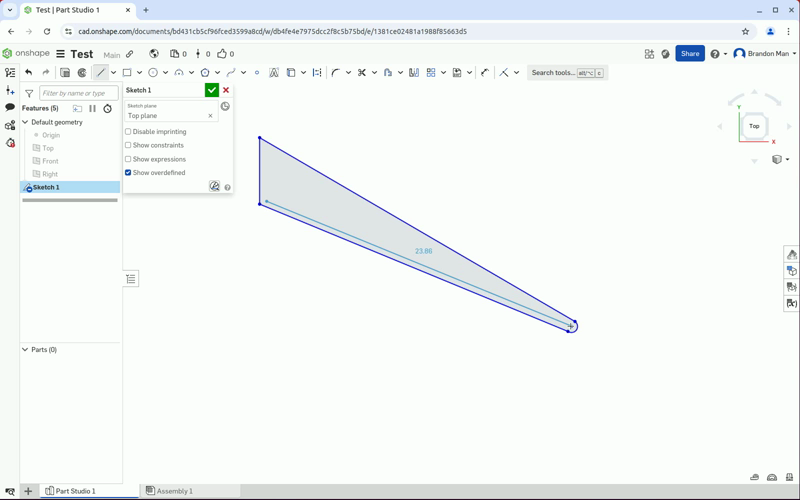
scroll(6)
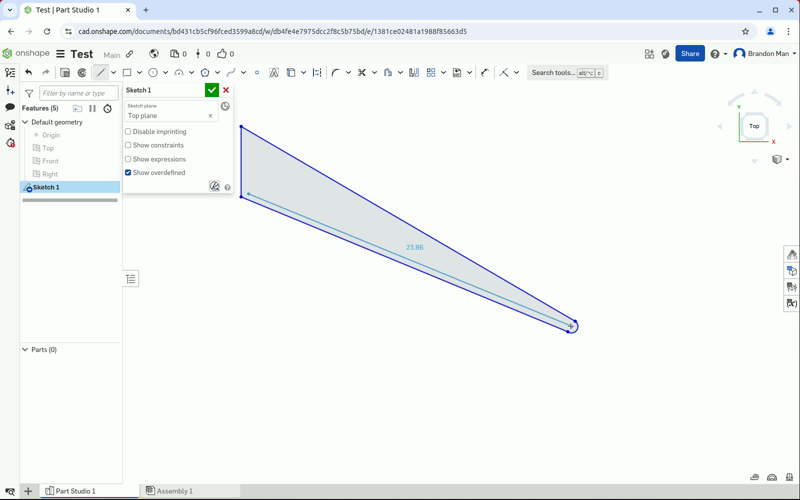
scroll(6)
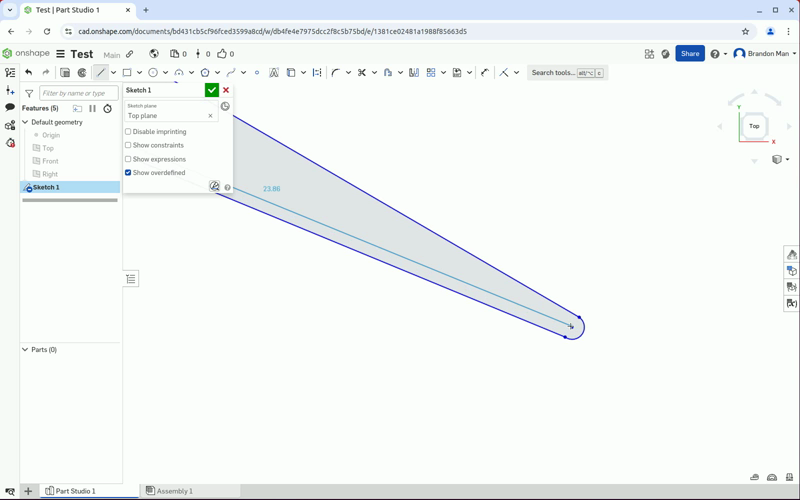
scroll(6)
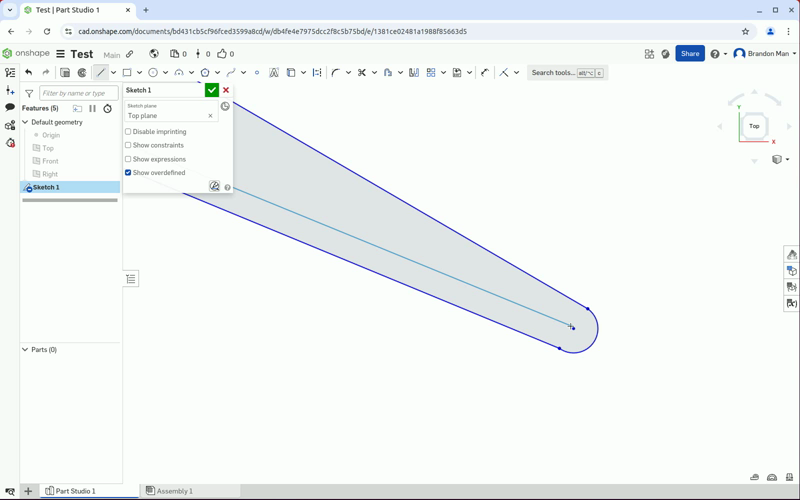
click(570, 325)
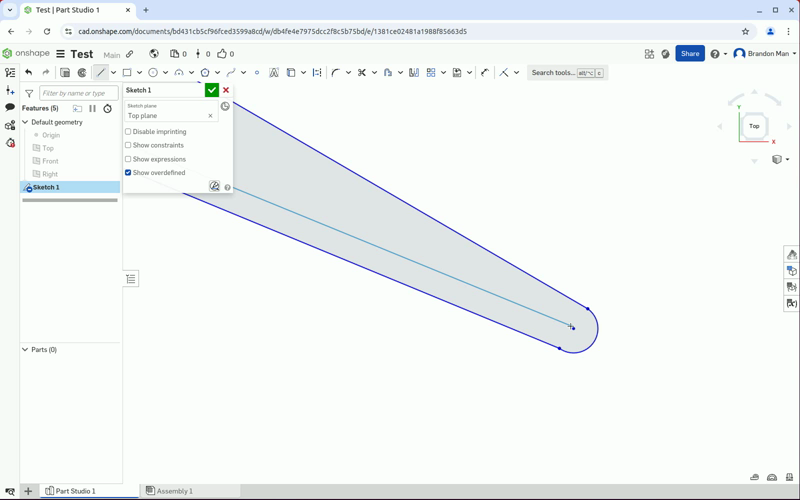
scroll(-6)
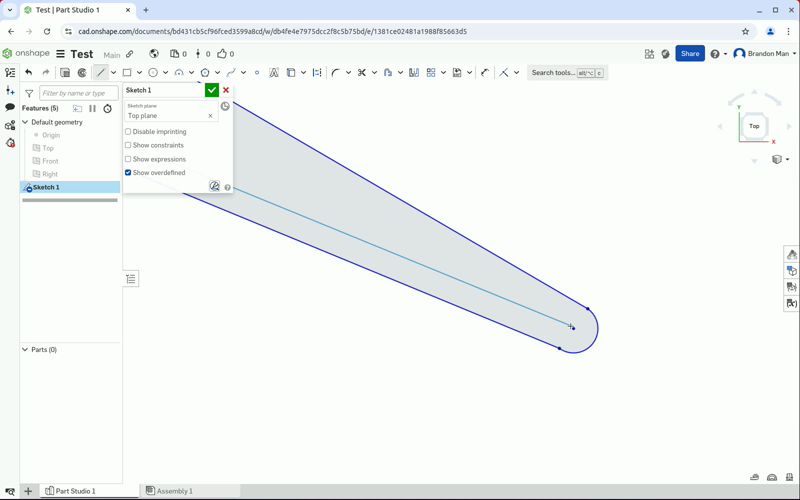
scroll(-6)
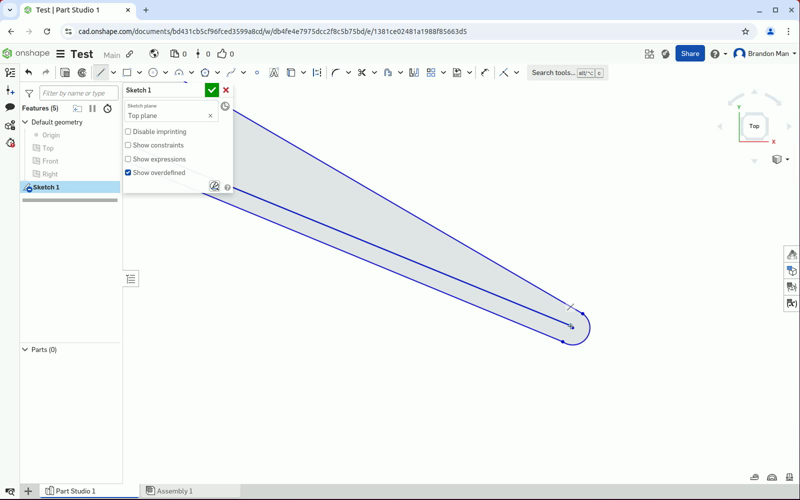
scroll(-6)
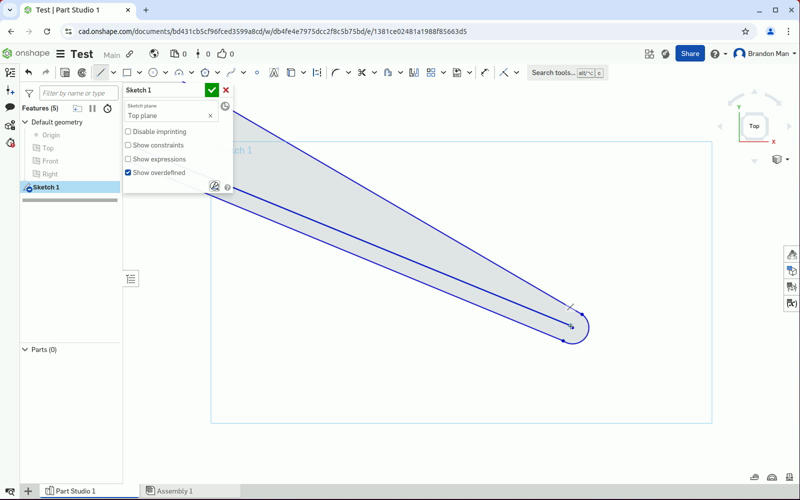
scroll(-6)
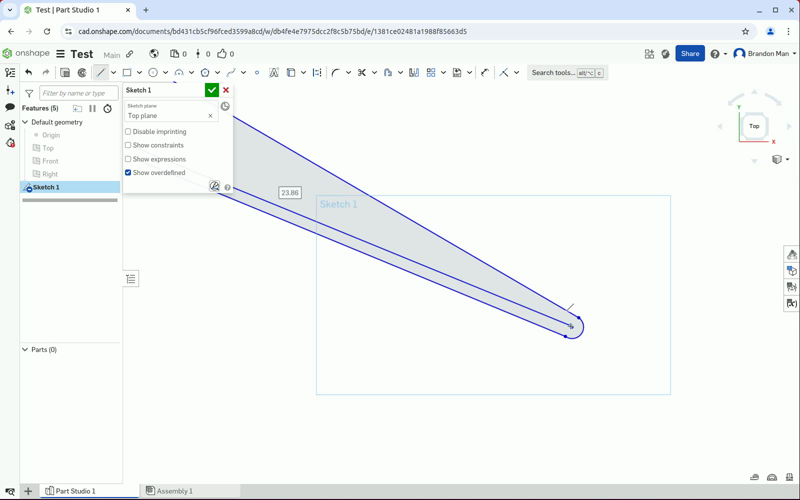
scroll(-6)
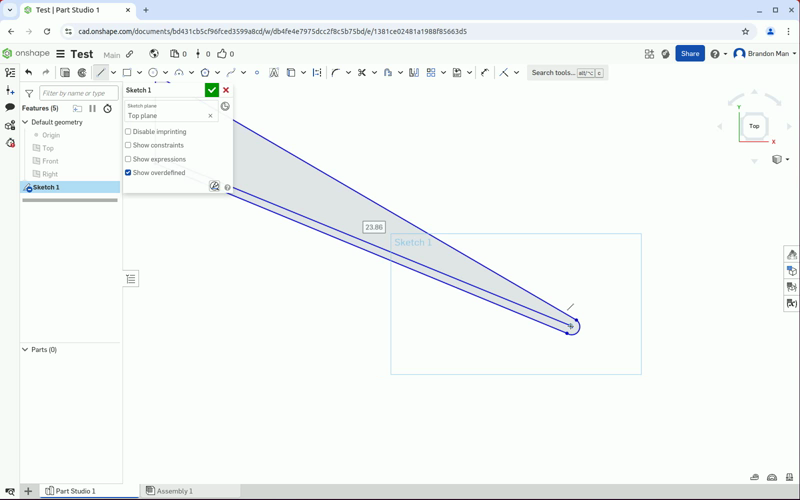
scroll(-6)
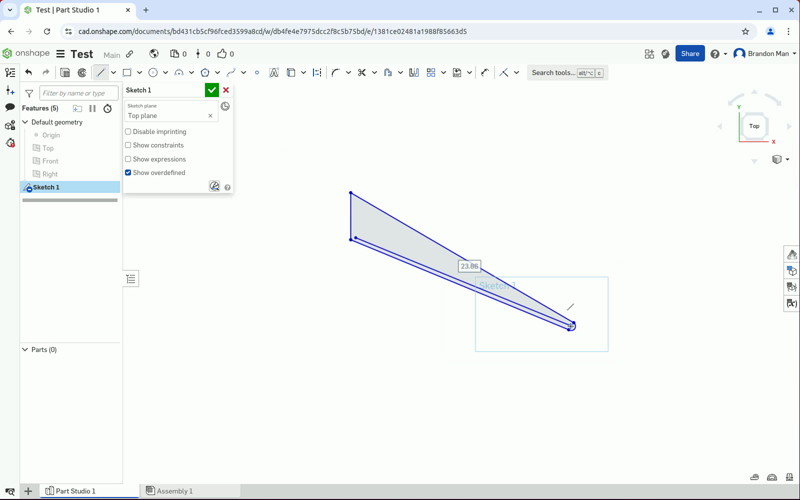
scroll(-6)
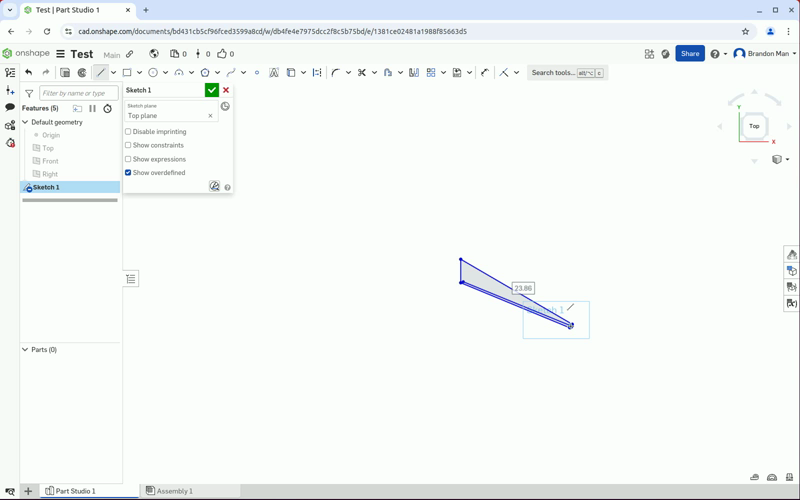
key_up(shift)
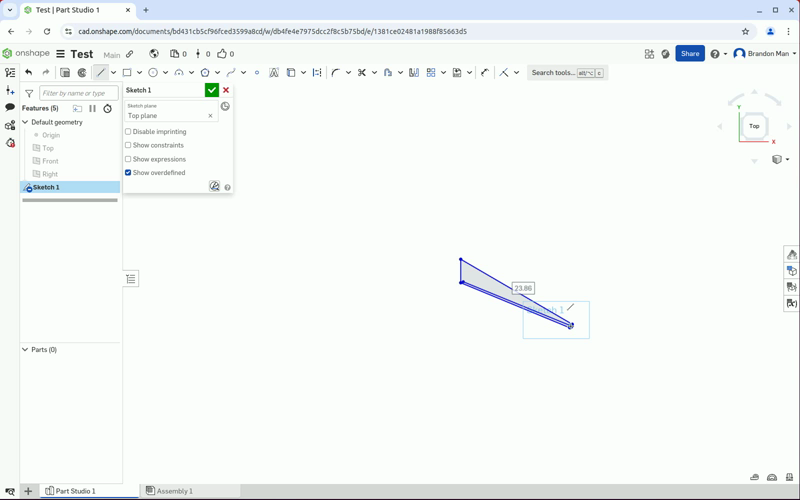
key_down(shift)
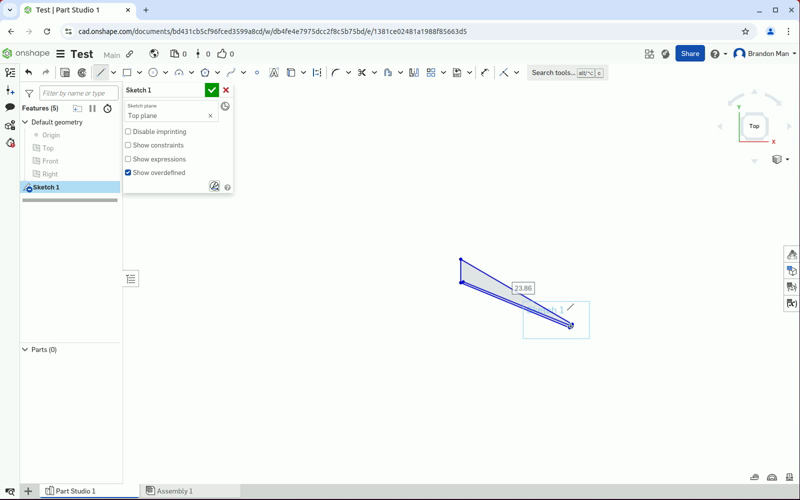
mouse_move(463, 262)
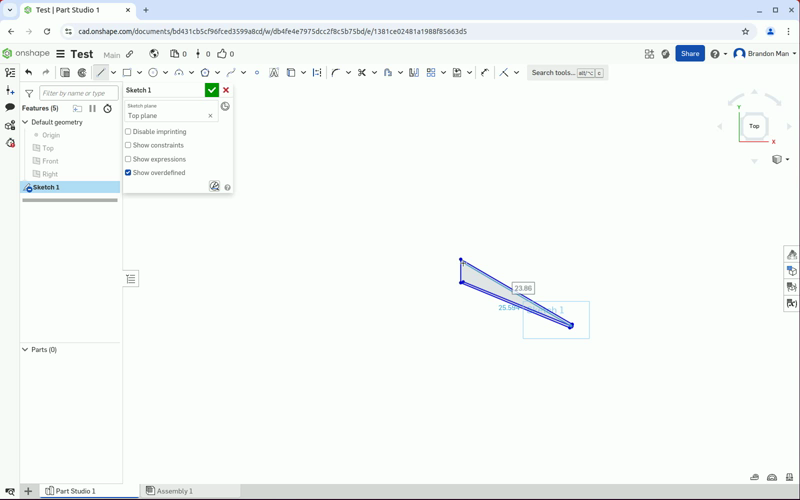
scroll(6)
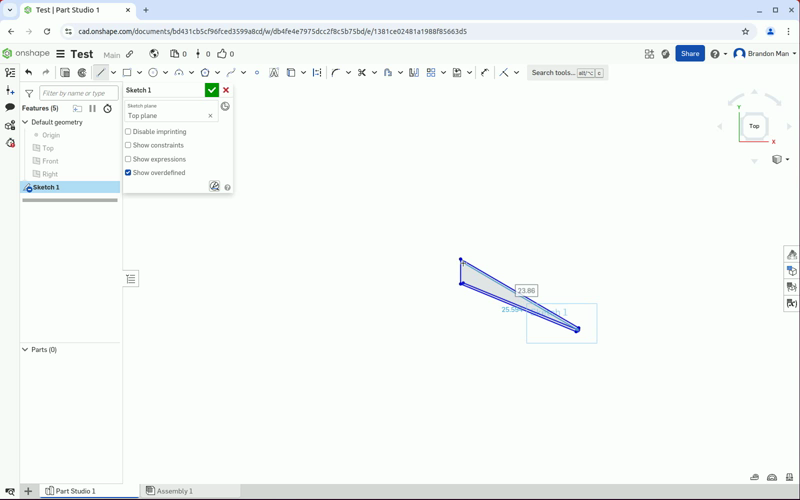
scroll(6)
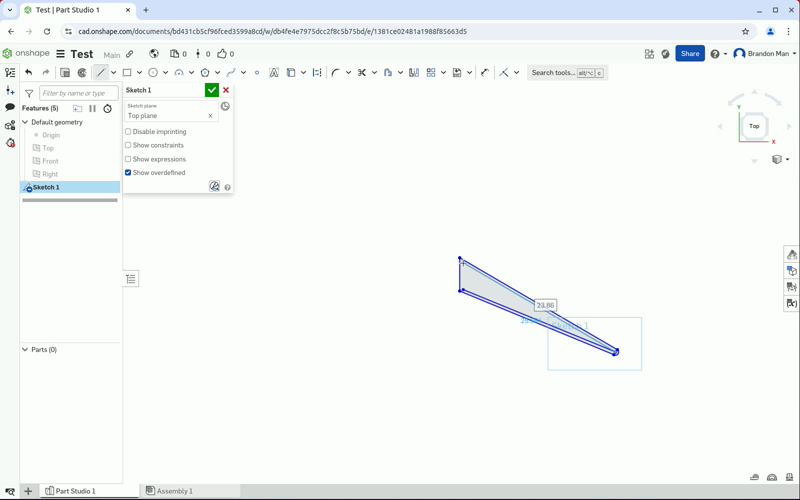
scroll(6)
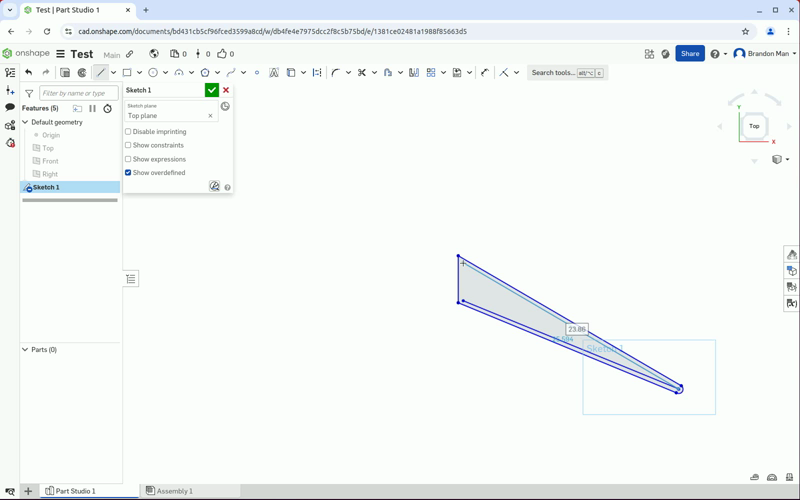
scroll(6)
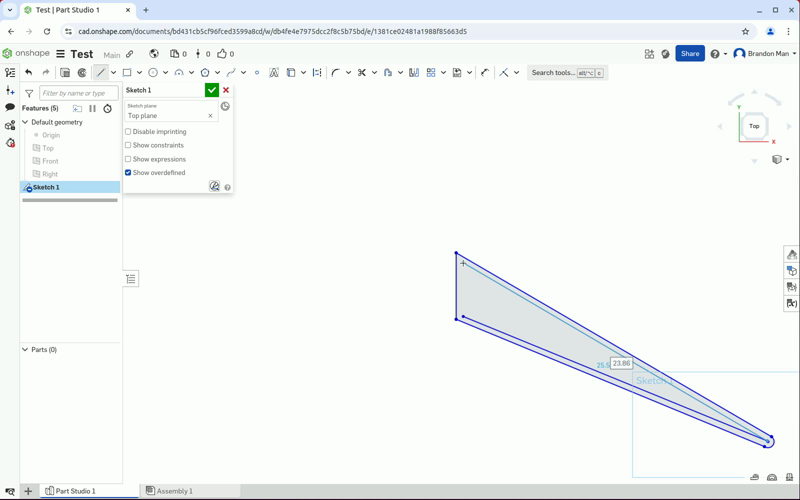
scroll(6)
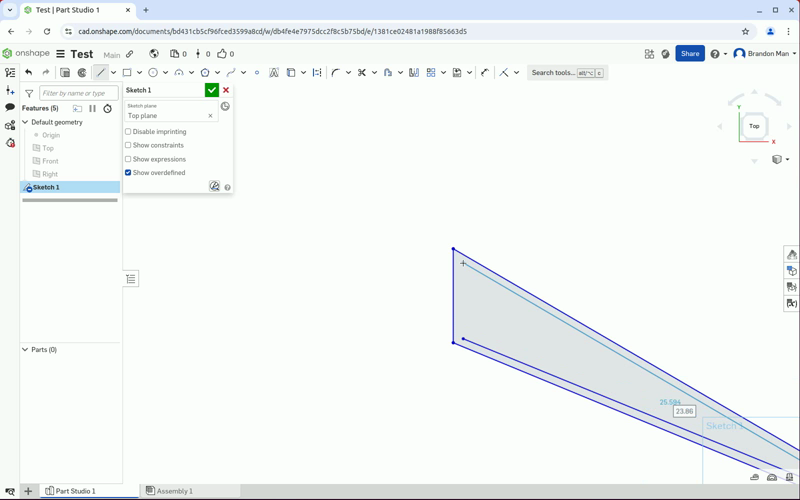
scroll(6)
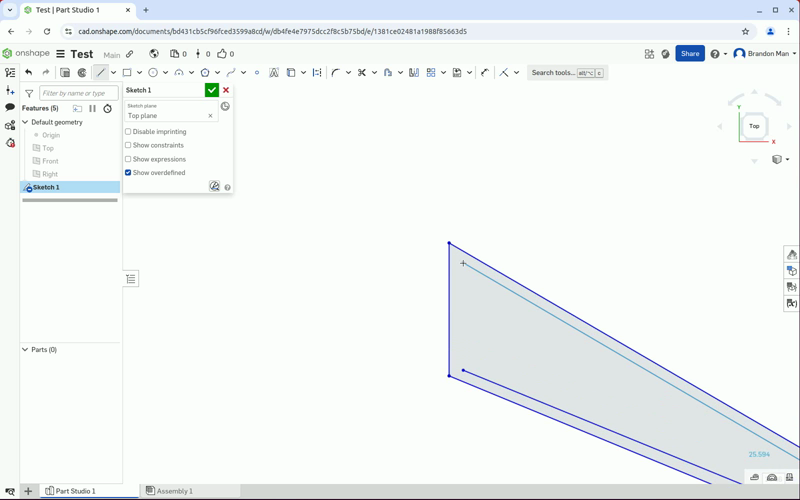
scroll(6)
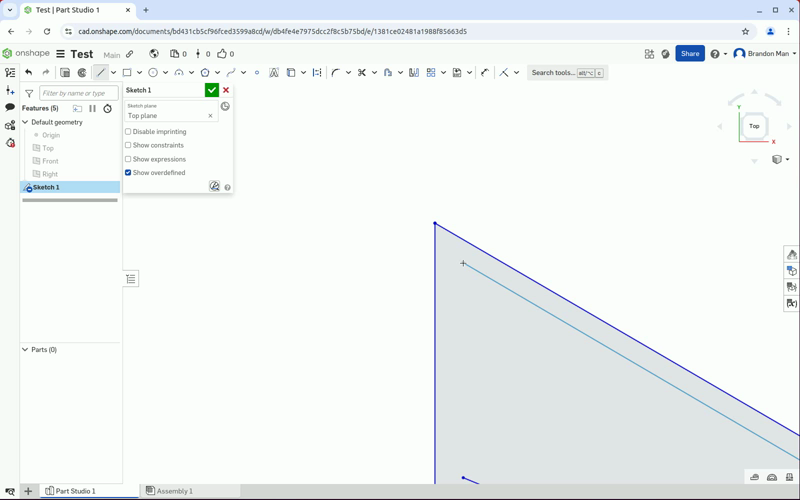
click(463, 262)
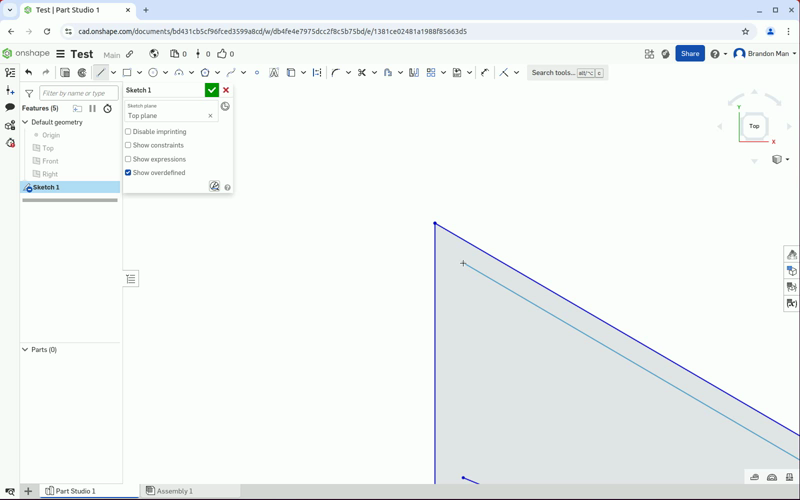
scroll(-6)
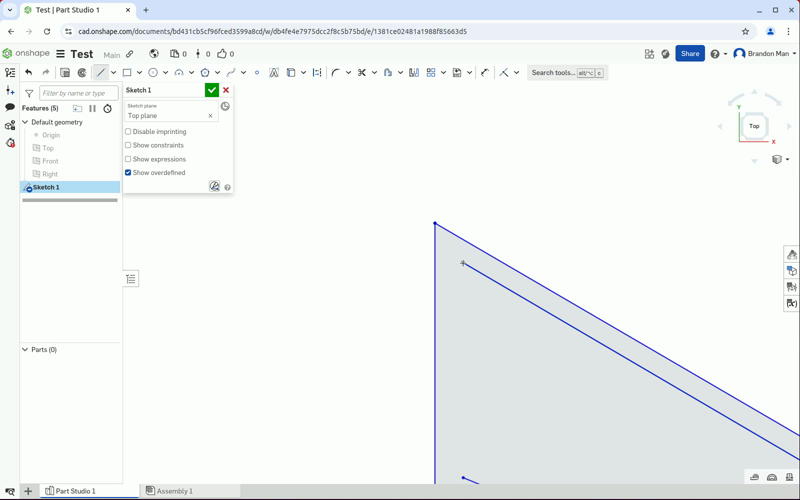
scroll(-6)
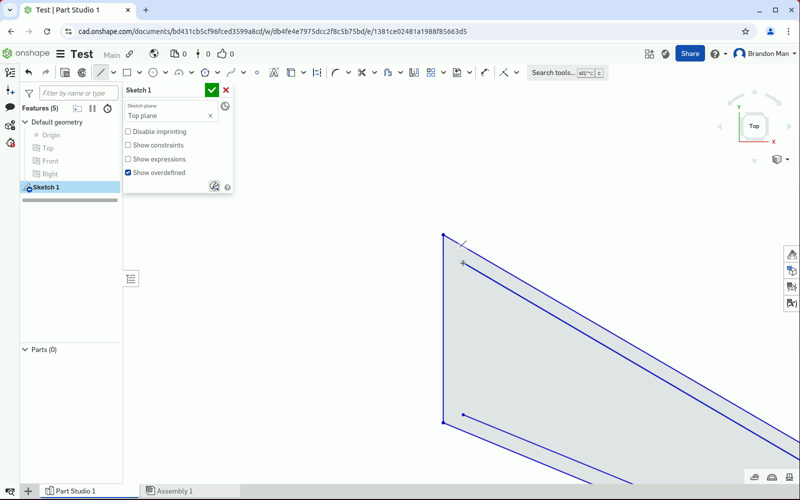
scroll(-6)
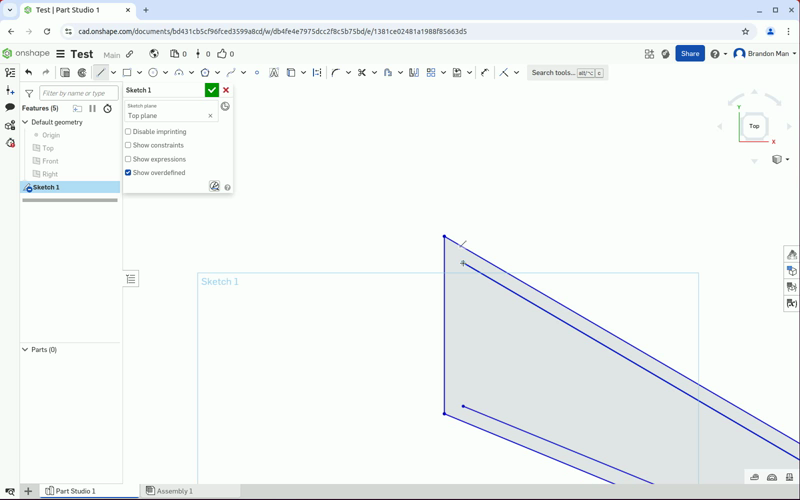
scroll(-6)
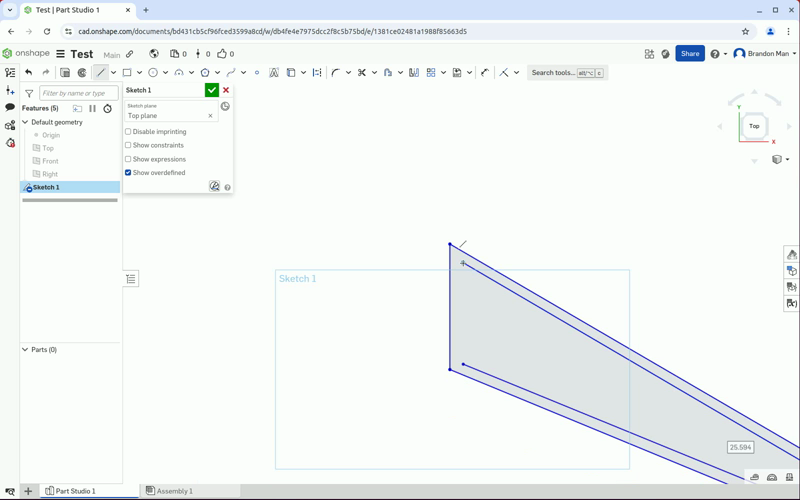
scroll(-6)
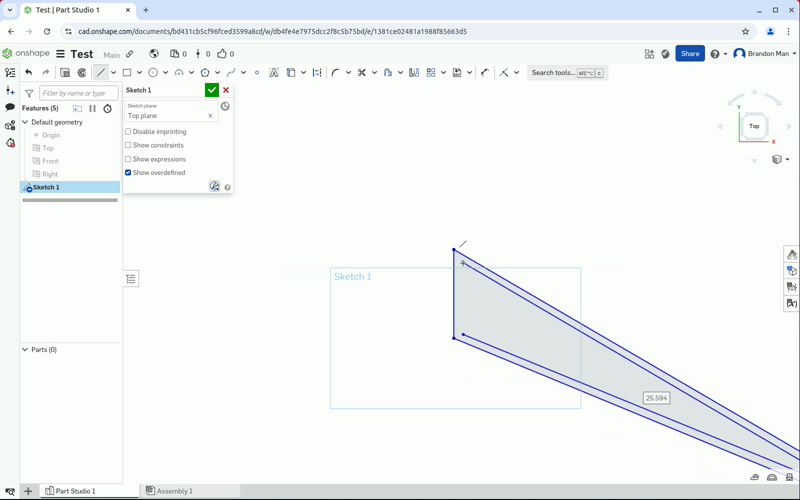
scroll(-6)
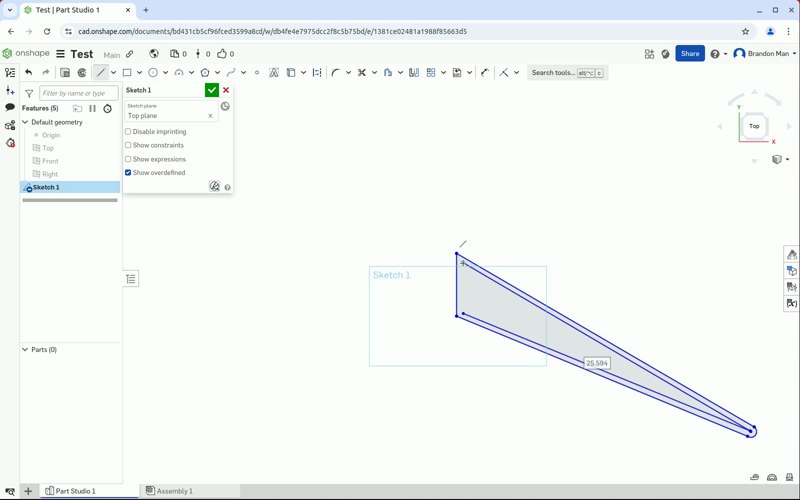
scroll(-6)
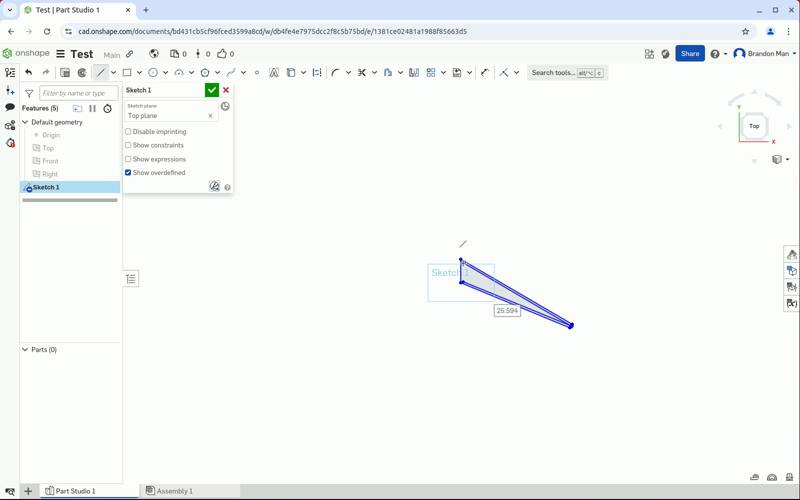
key_up(shift)
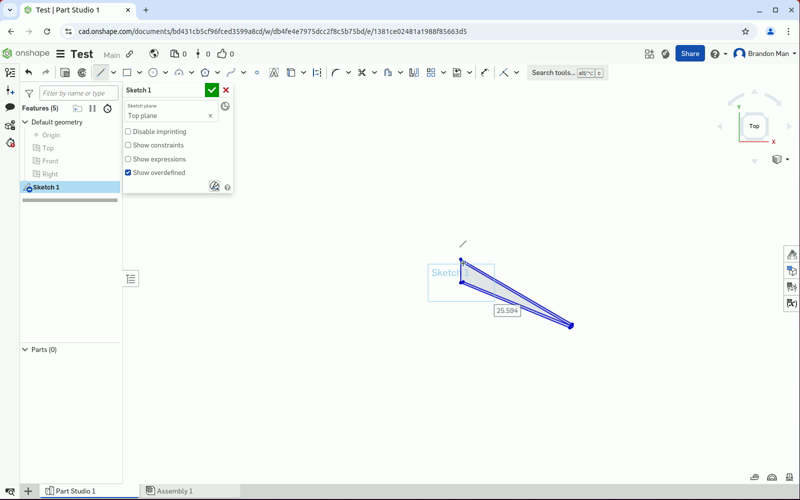
mouse_move(493, 262)
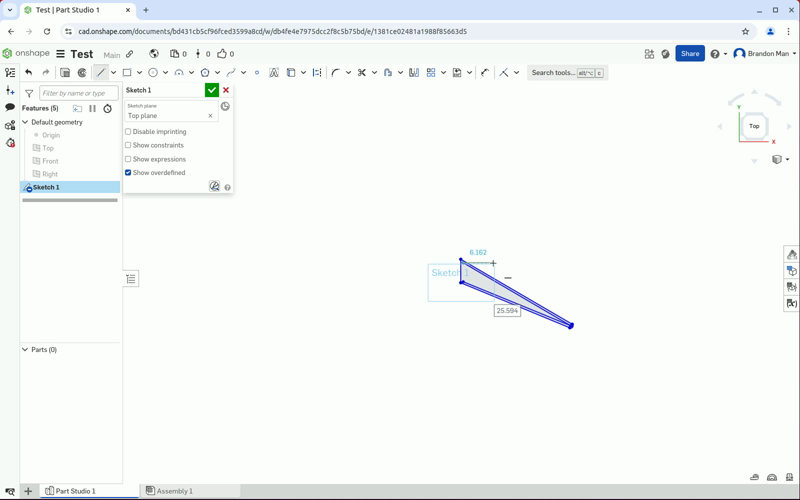
key_down(shift)
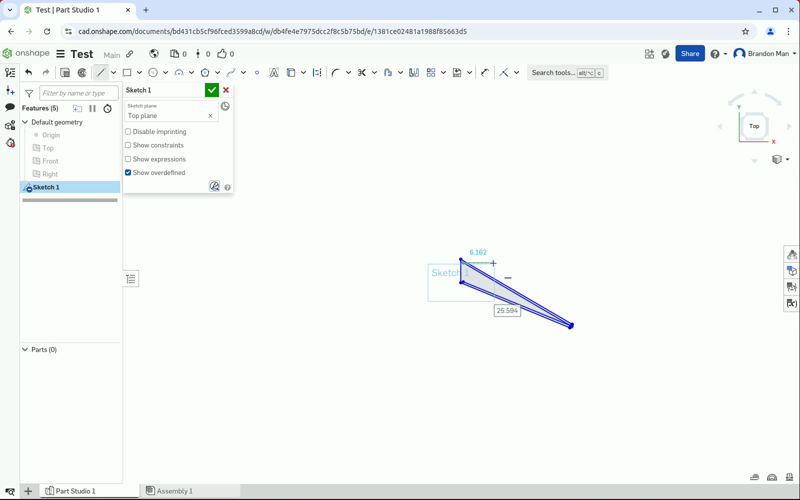
mouse_move(463, 281)
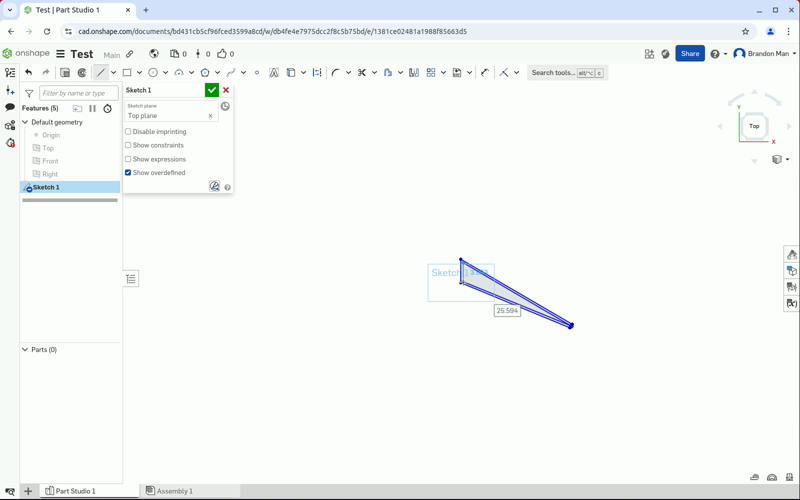
scroll(6)
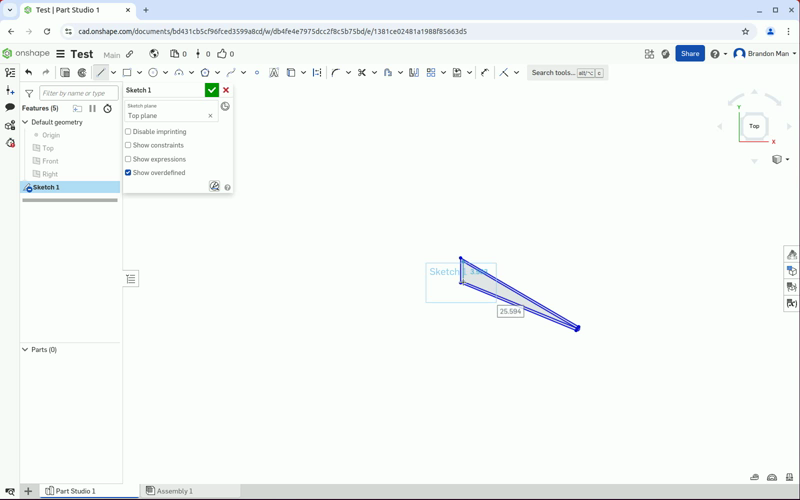
scroll(6)
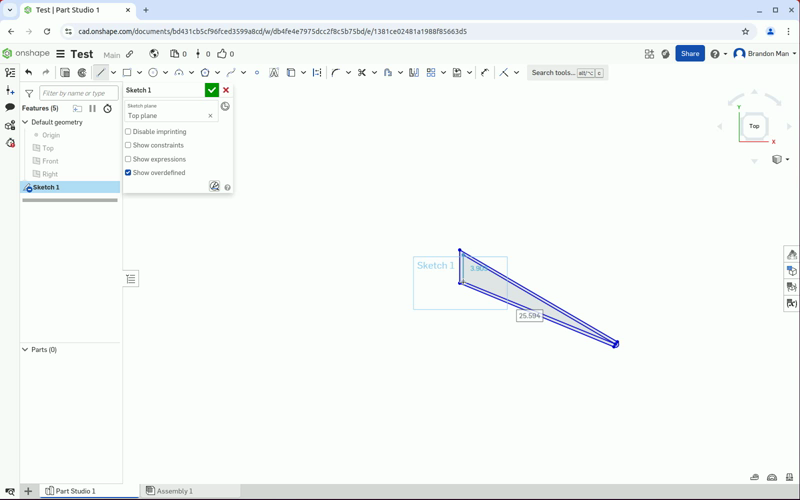
scroll(6)
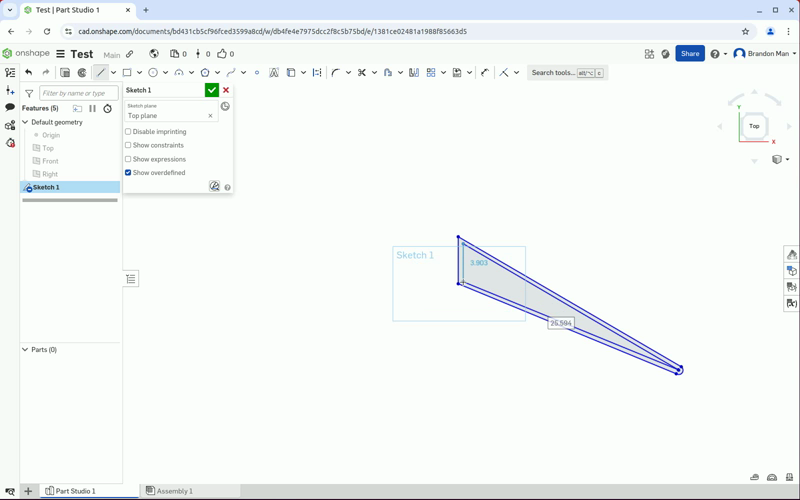
scroll(6)
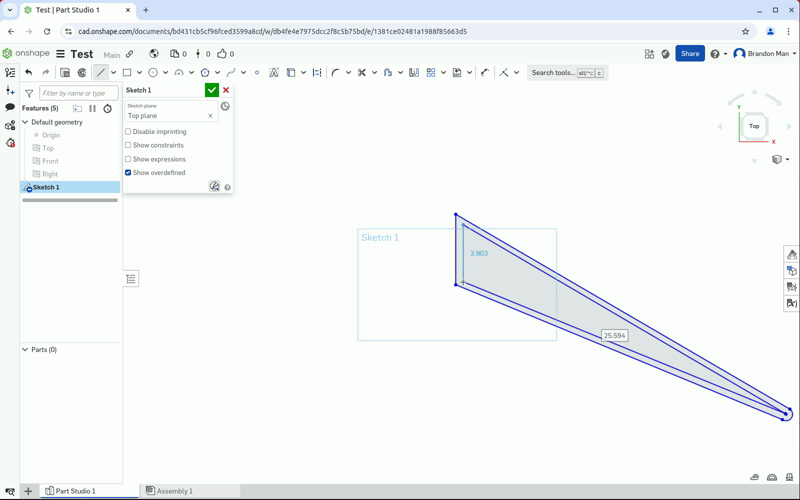
scroll(6)
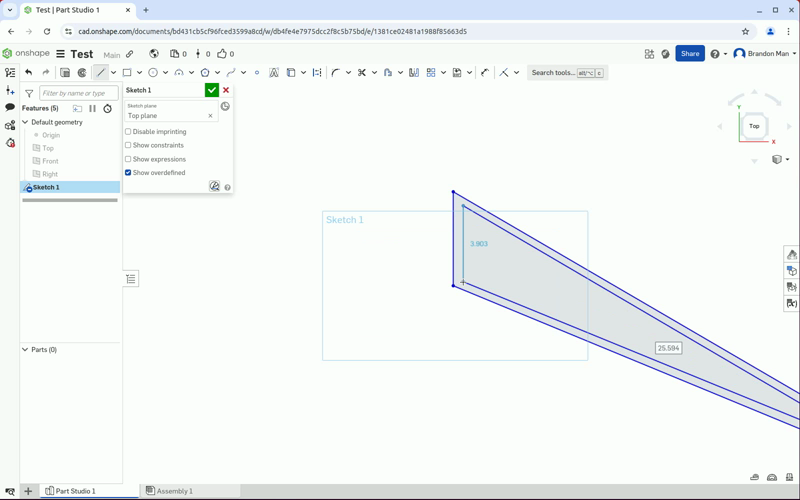
scroll(6)
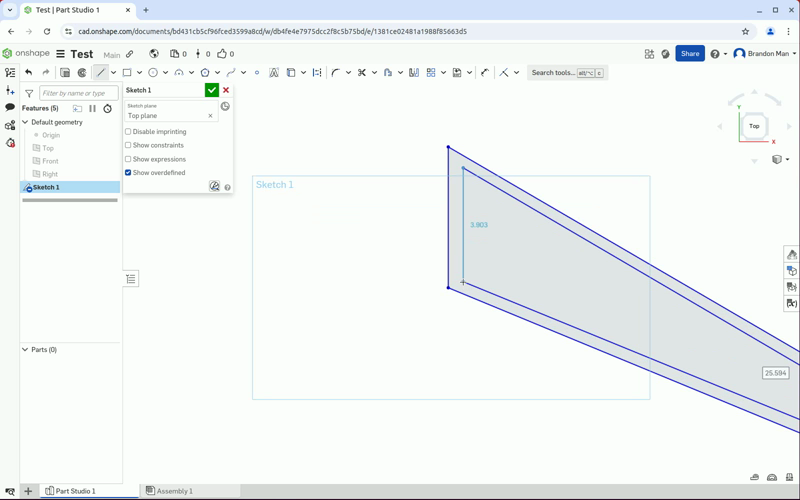
scroll(6)
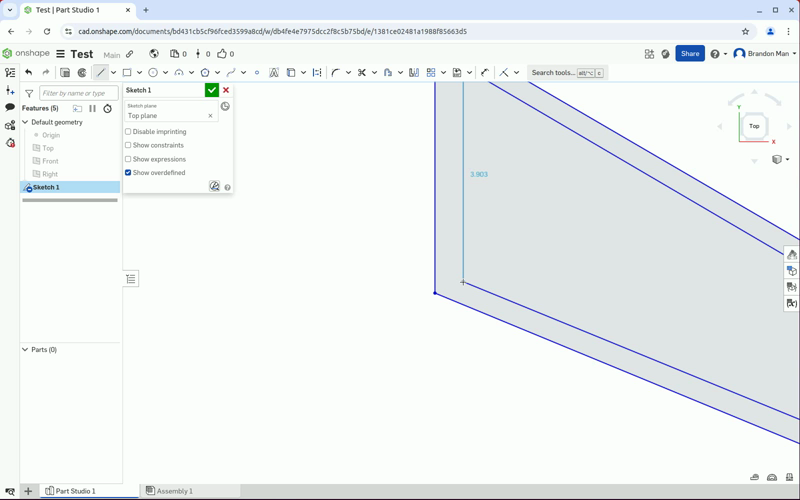
key_up(shift)
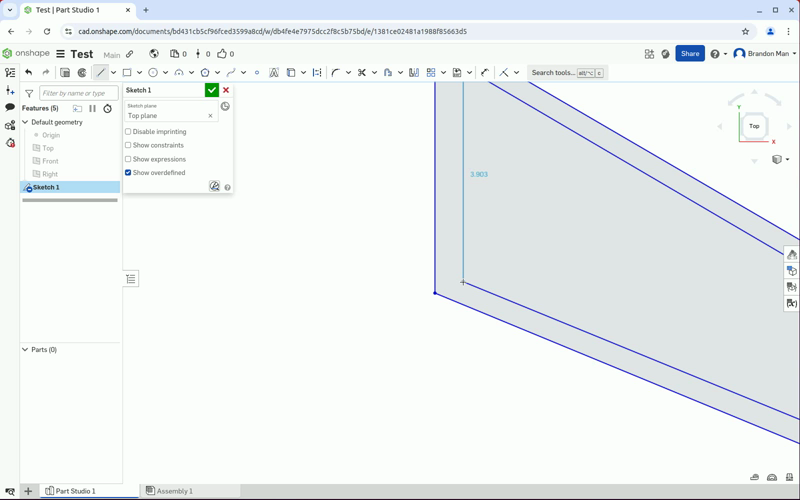
click(463, 281)
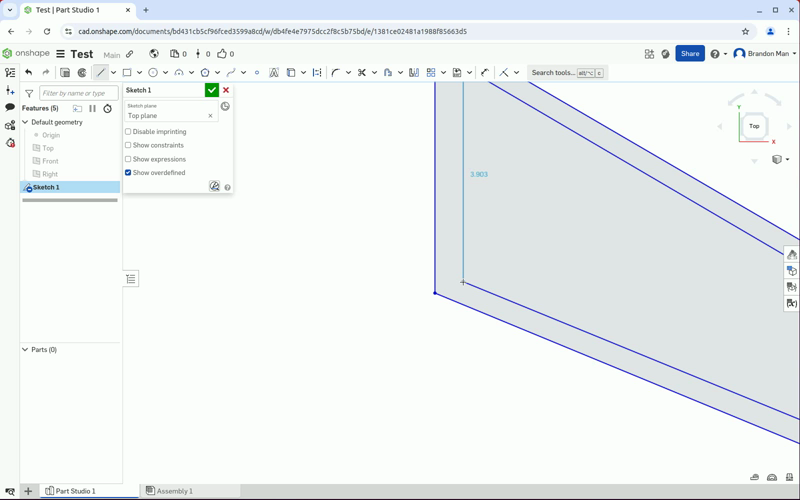
scroll(-6)
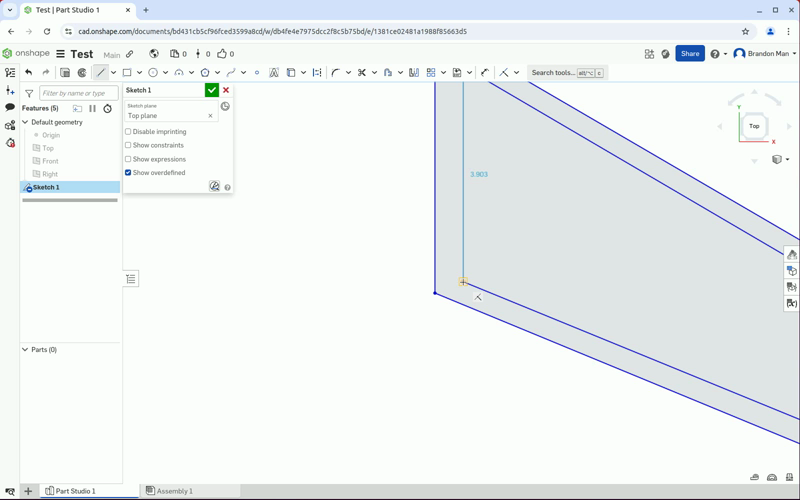
scroll(-6)
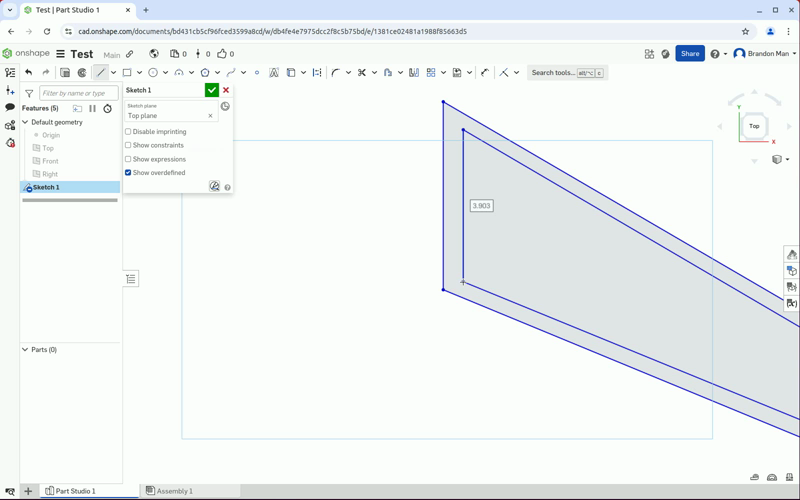
scroll(-6)
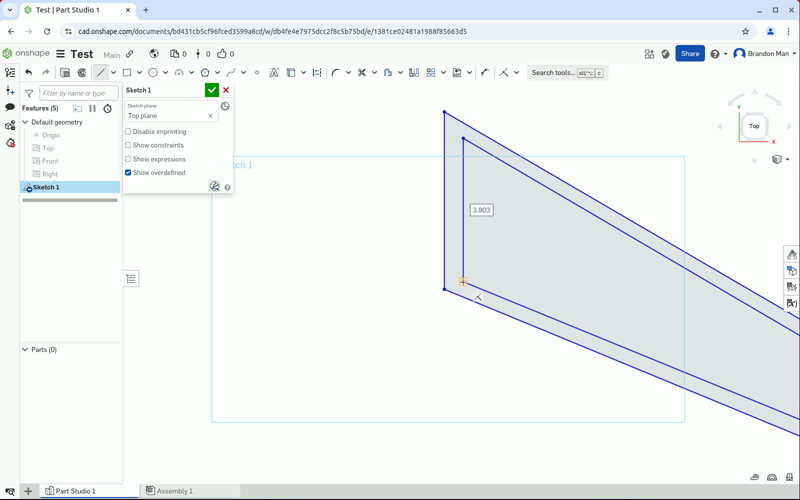
scroll(-6)
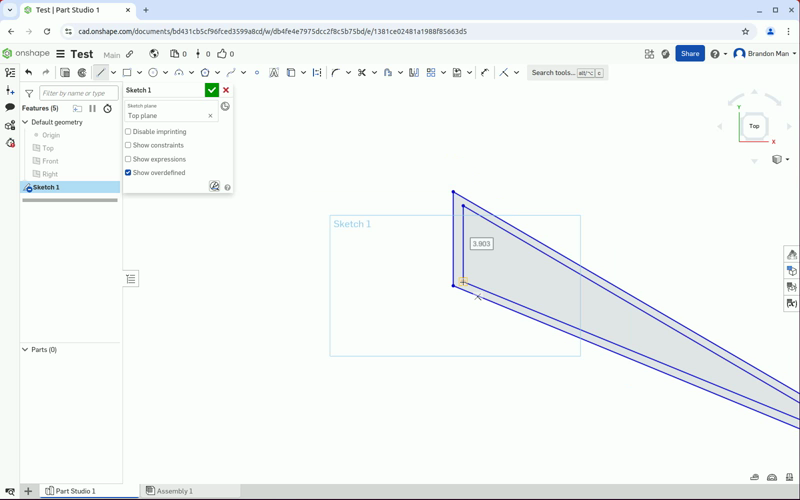
scroll(-6)
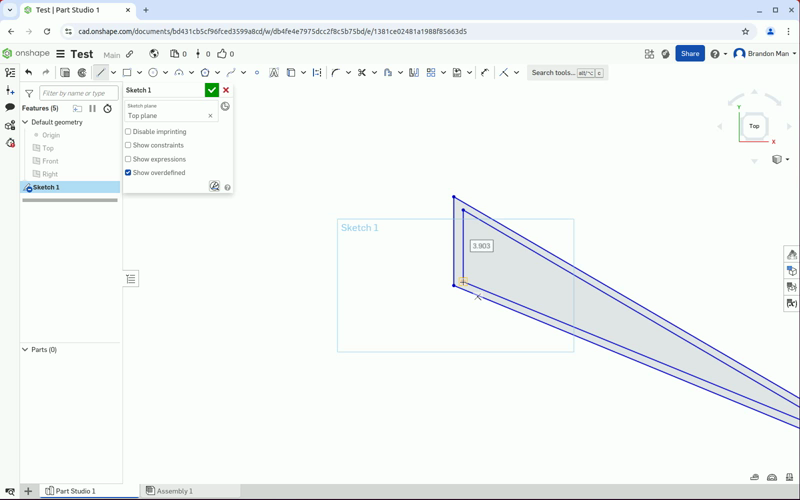
scroll(-6)
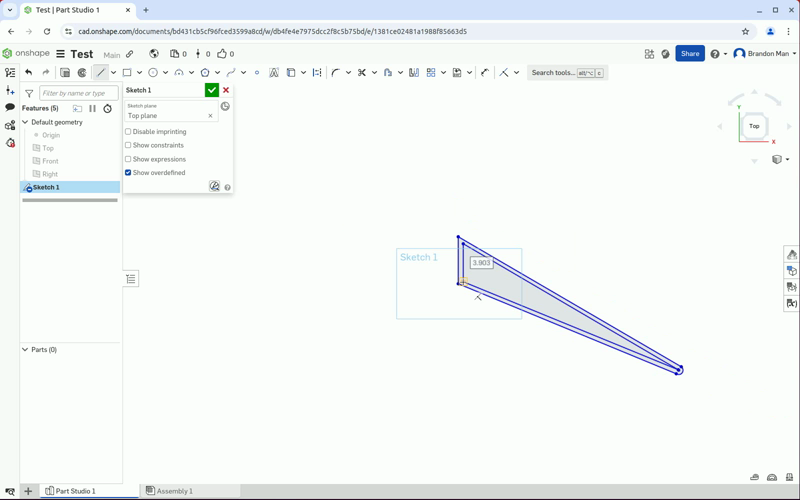
scroll(-6)
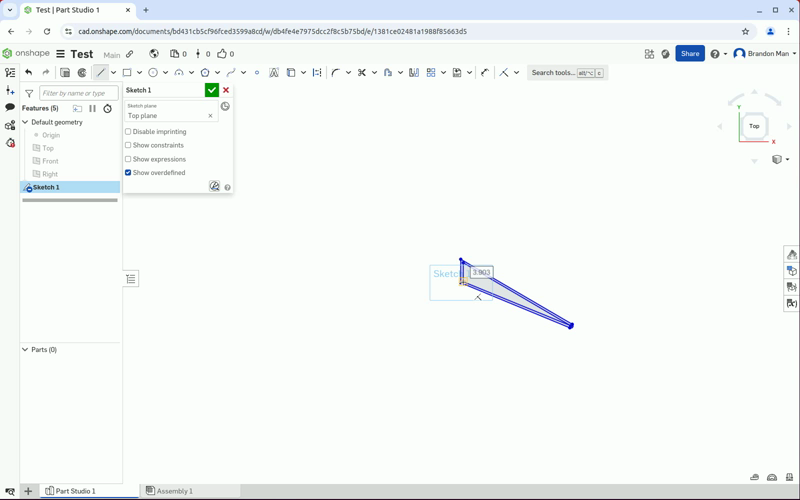
key(esc)
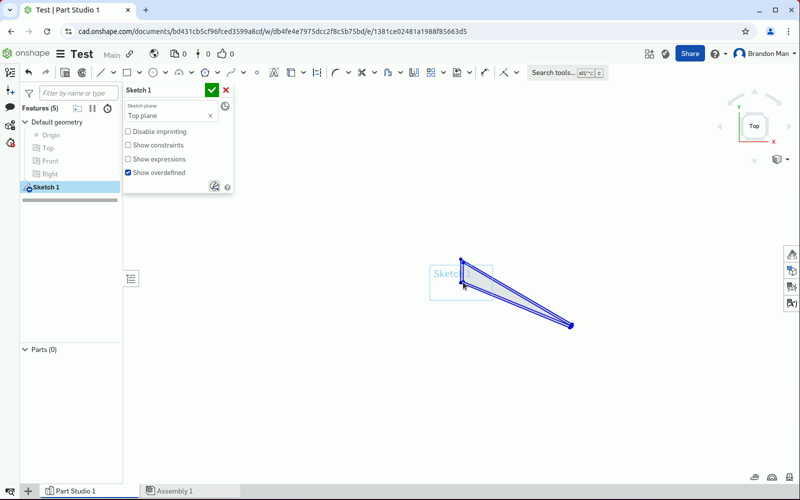
mouse_move(560, 323)
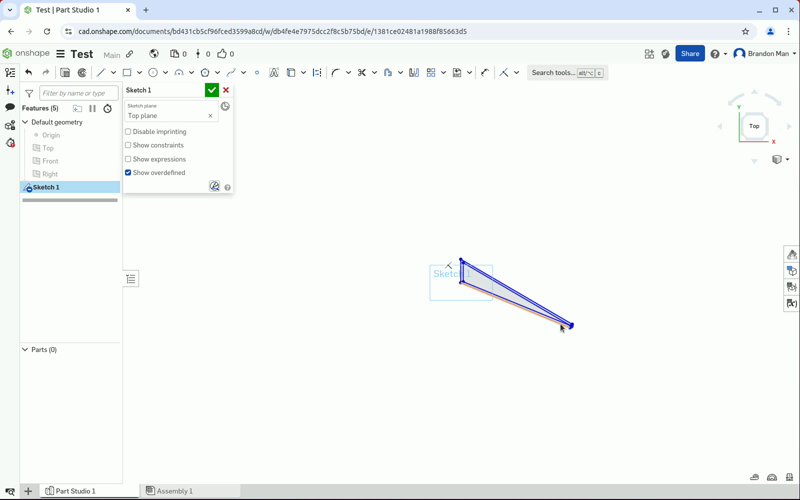
scroll(6)
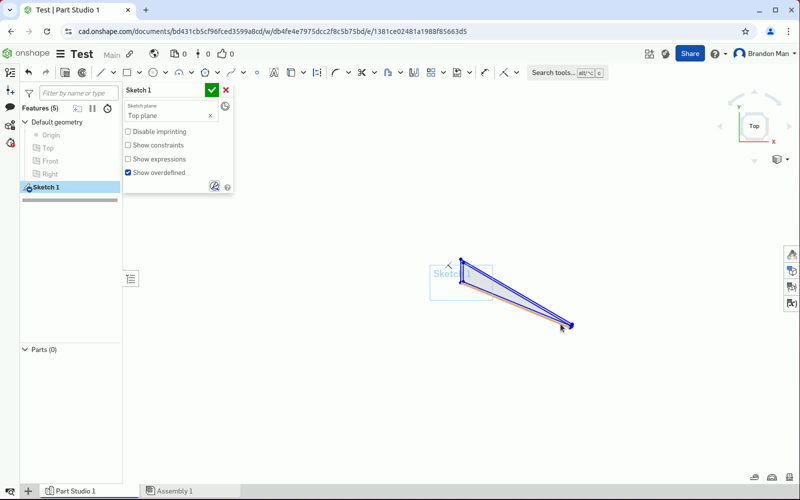
scroll(6)
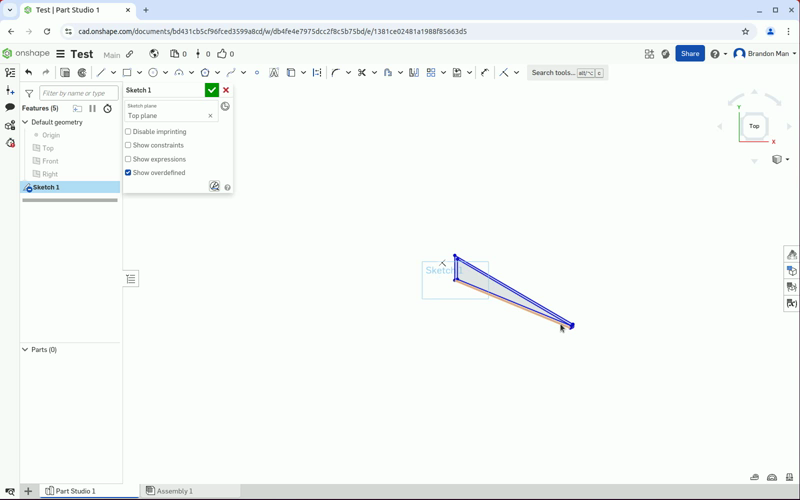
scroll(6)
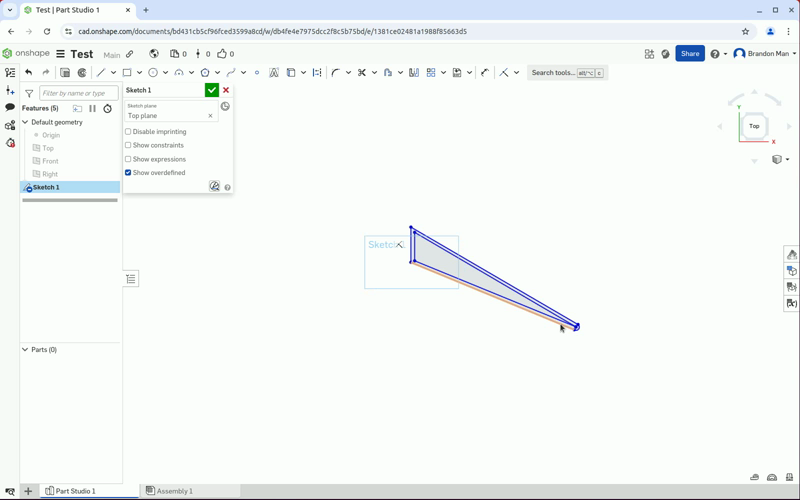
scroll(6)
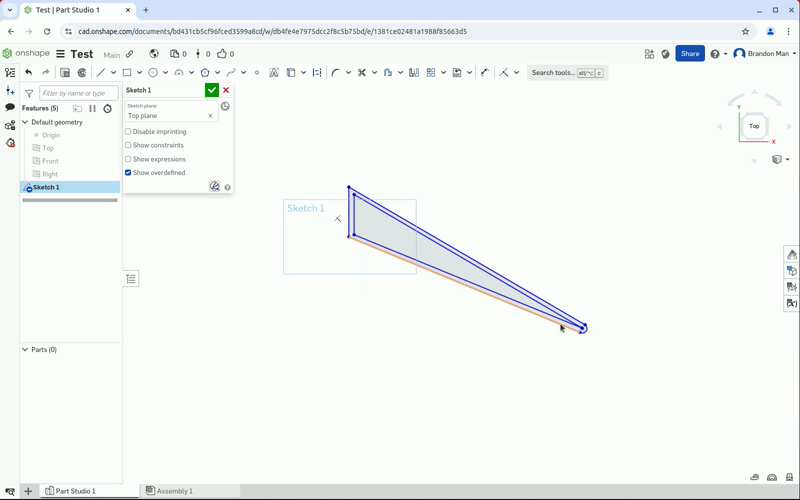
scroll(6)
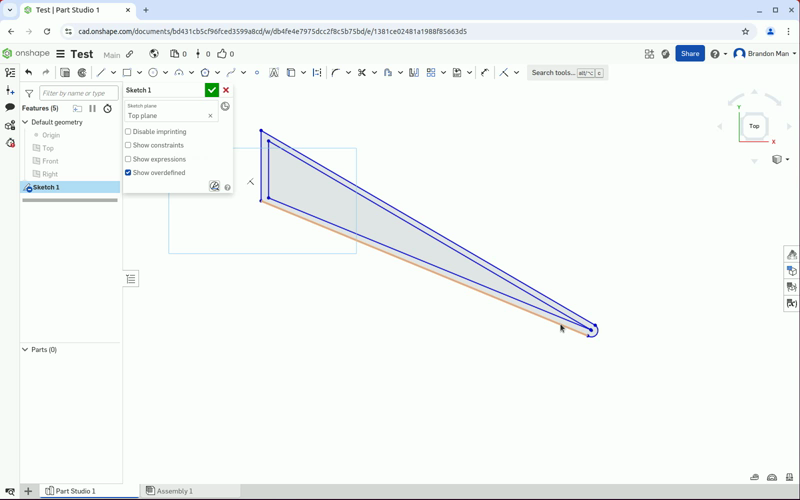
scroll(6)
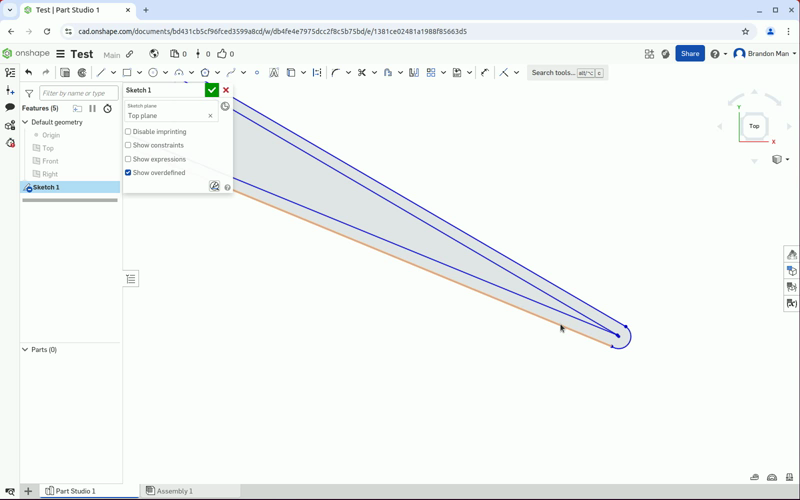
scroll(6)
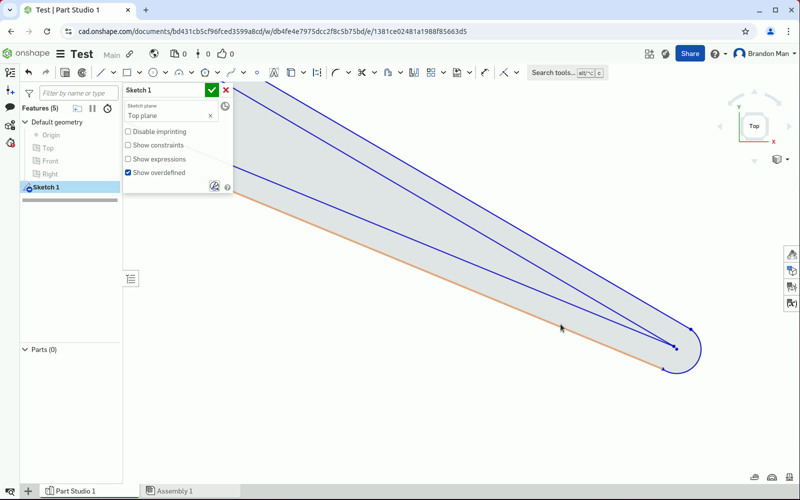
click(560, 323)
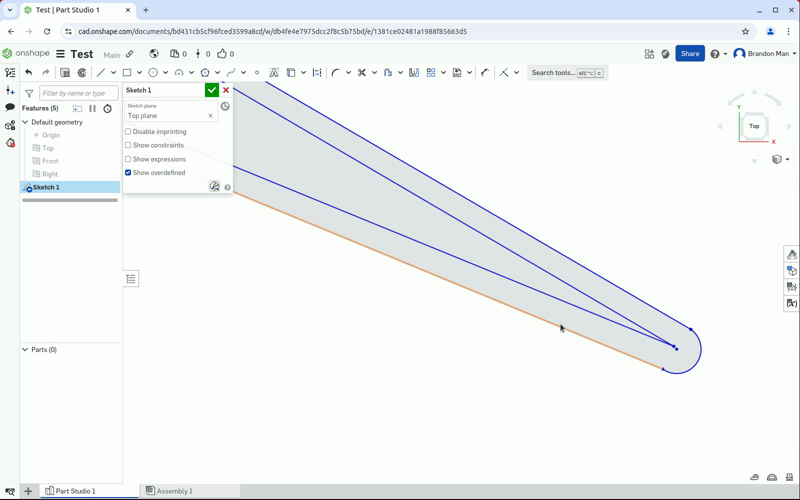
scroll(-6)
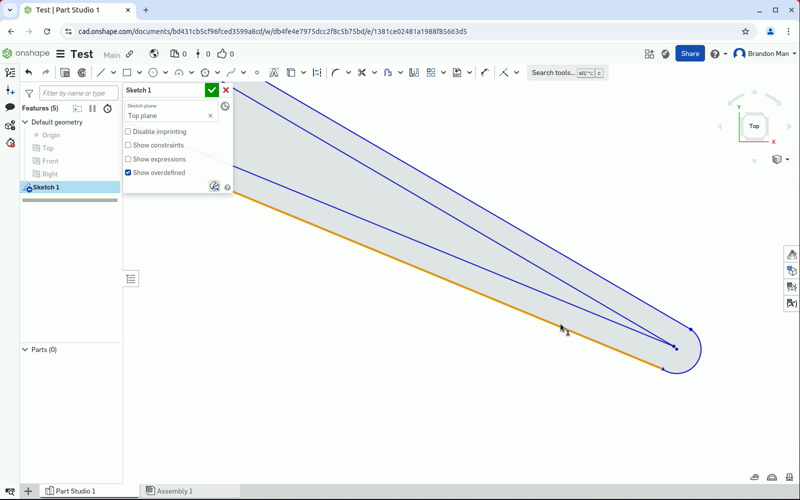
scroll(-6)
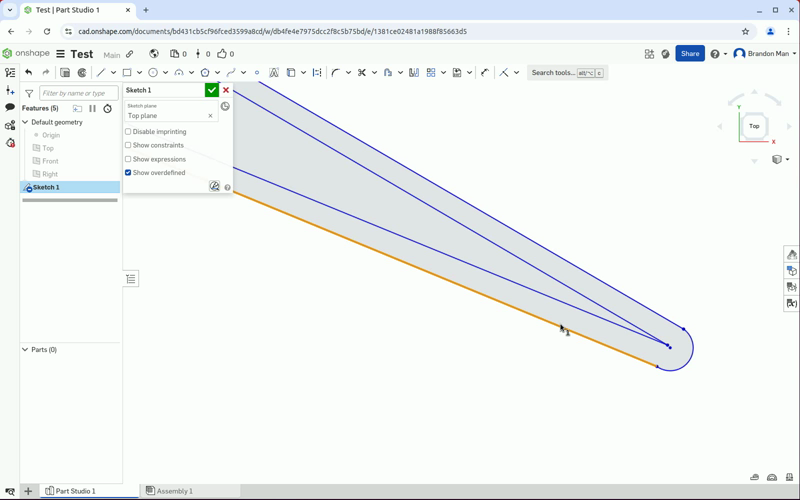
scroll(-6)
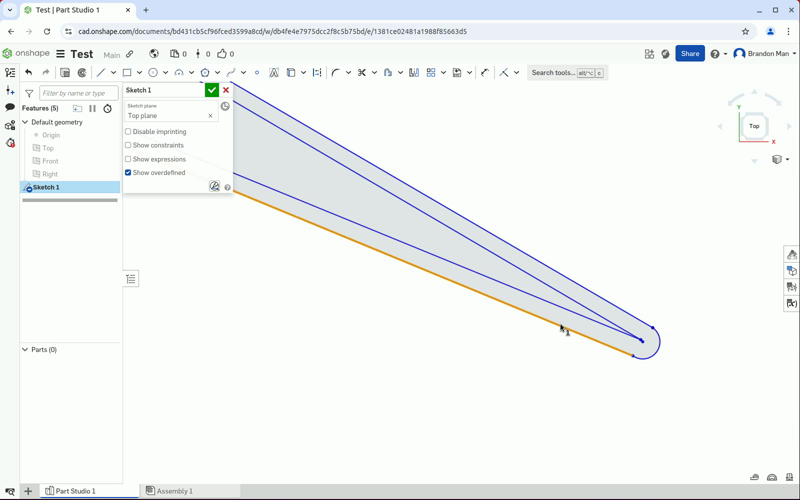
scroll(-6)
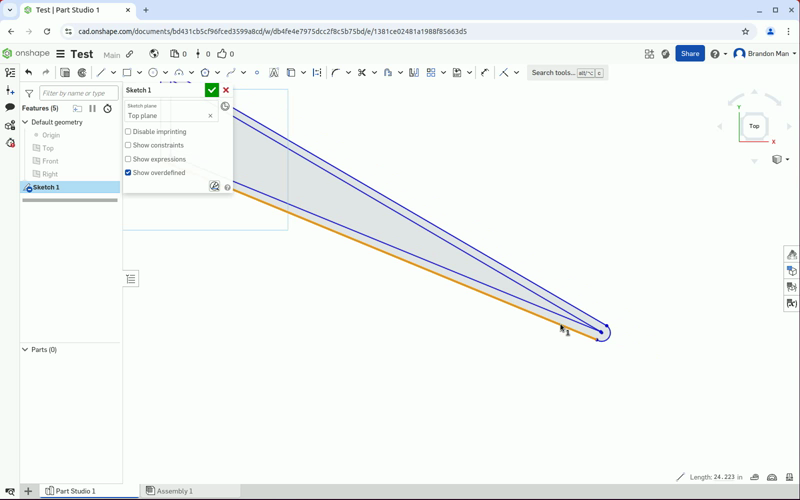
scroll(-6)
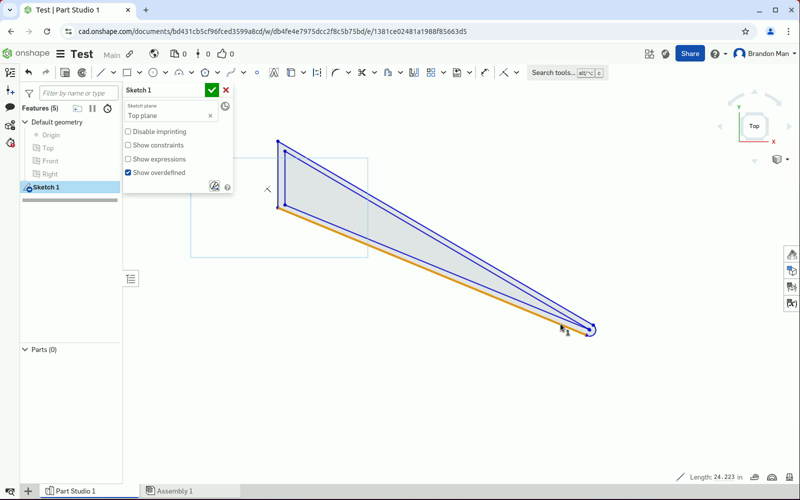
scroll(-6)
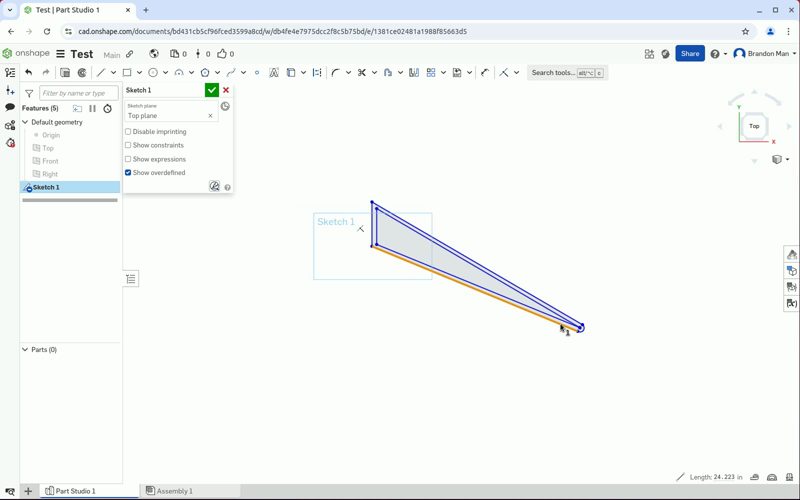
scroll(-6)
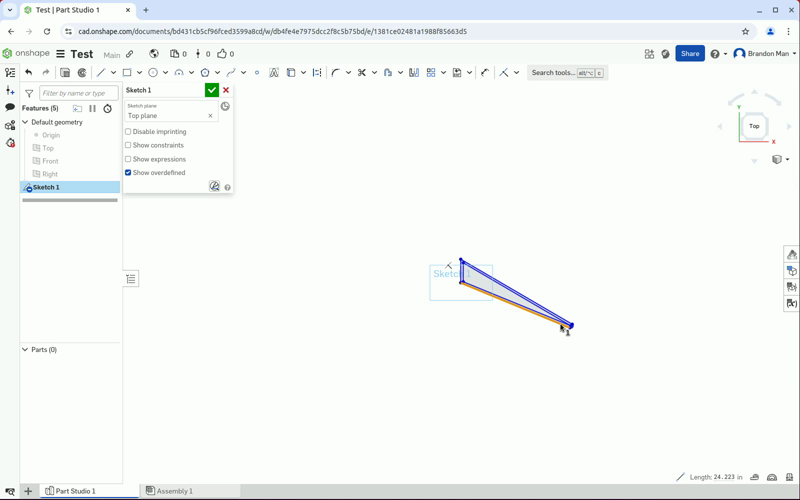
mouse_move(73, 352)
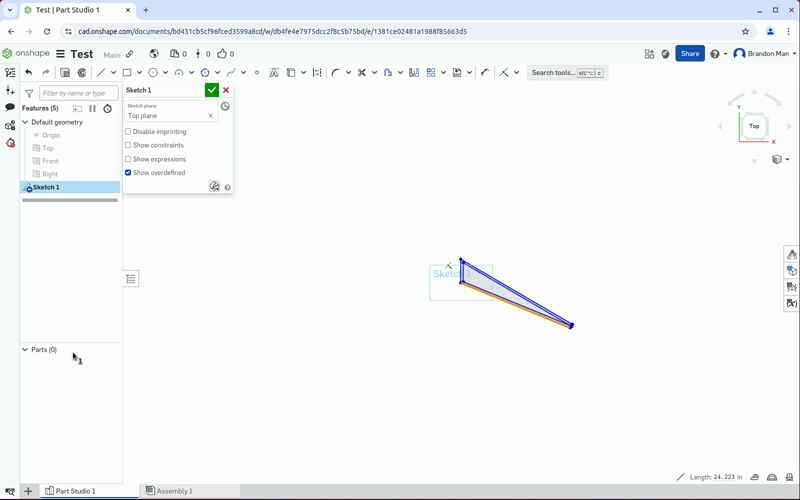
key(shift+y)
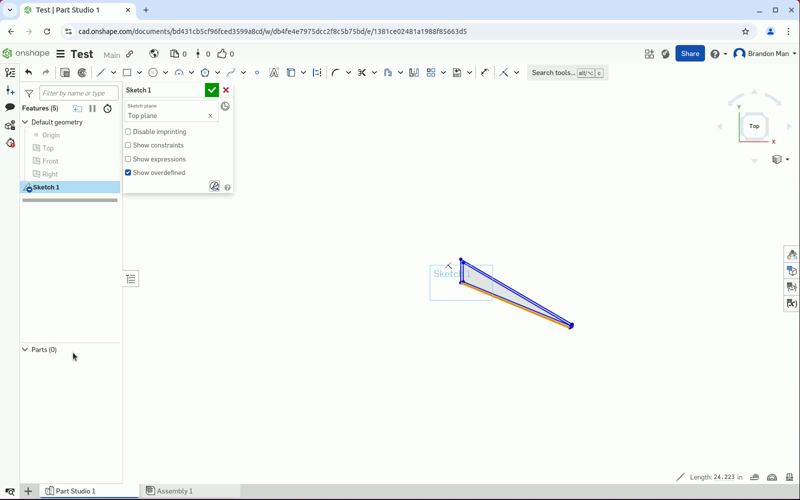
key(shift+e)
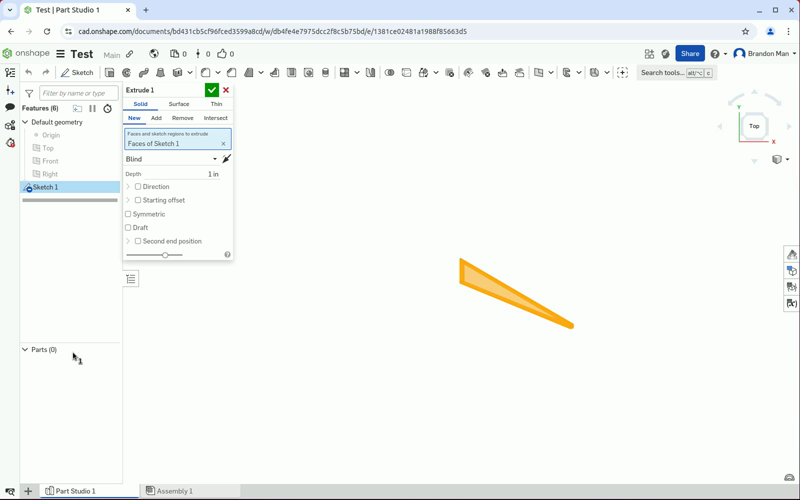
mouse_move(143, 106)
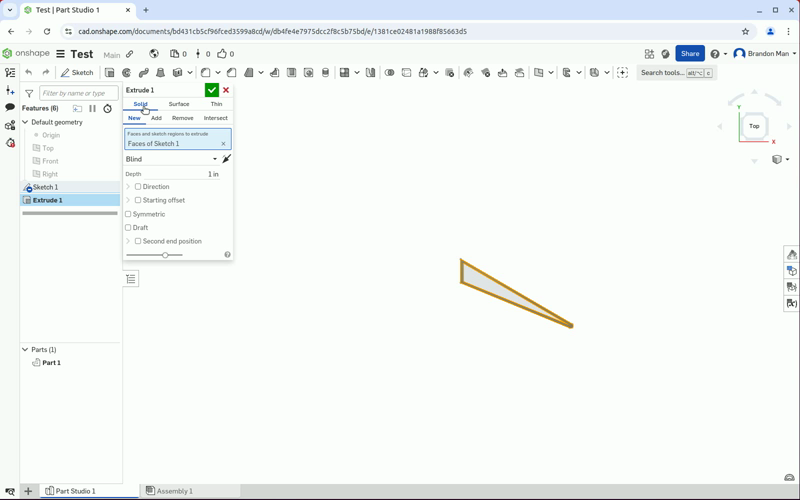
click(143, 106)
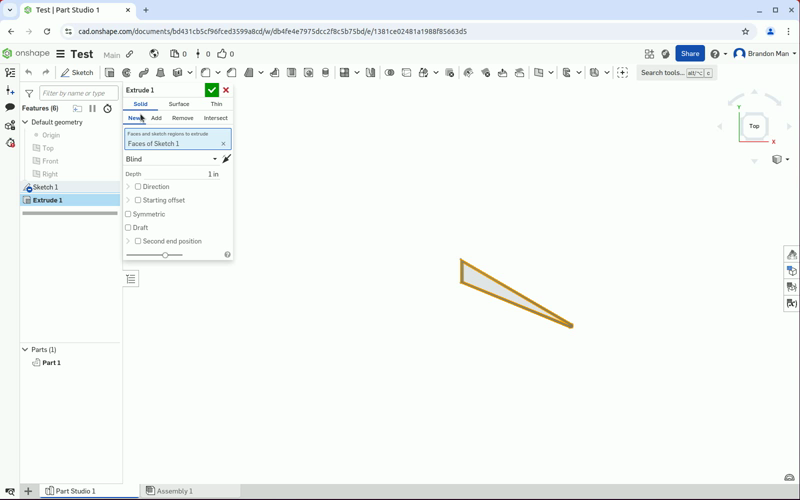
mouse_move(137, 120)
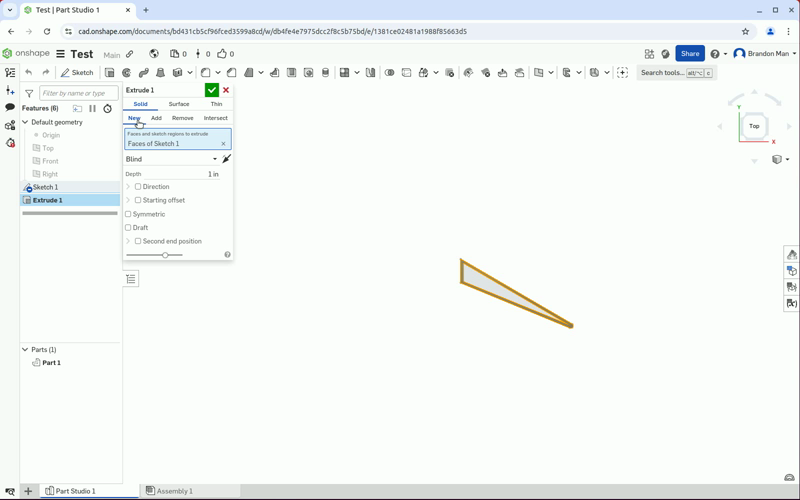
click(137, 120)
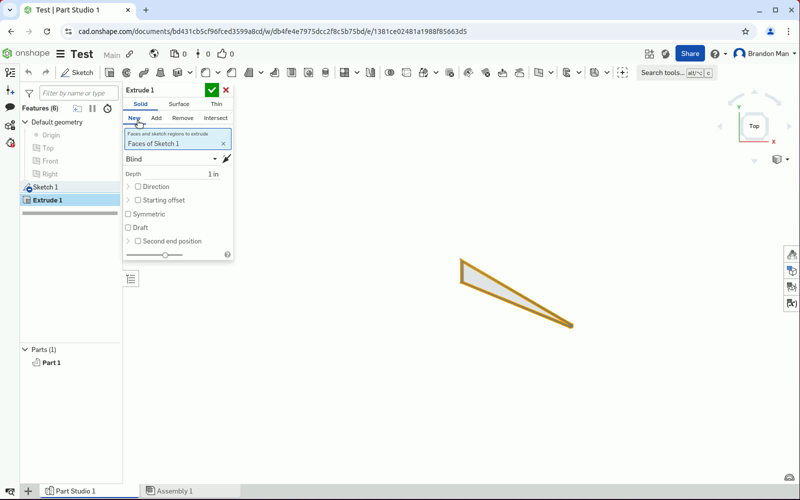
key(tab, 4)
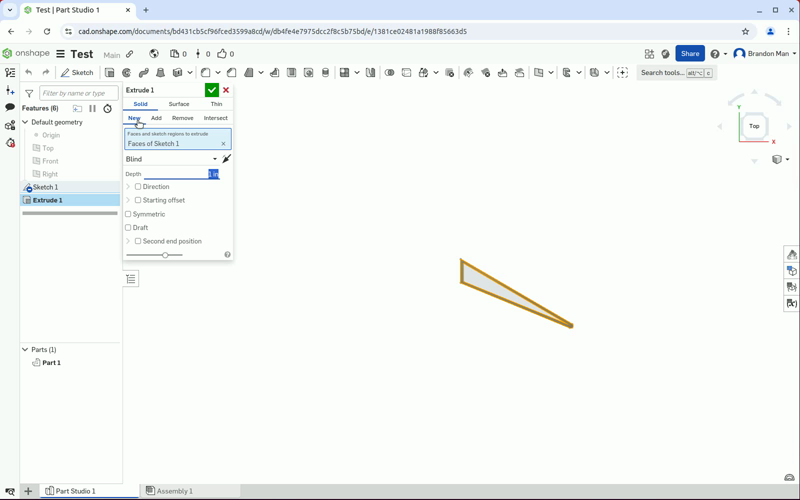
text(4.092)
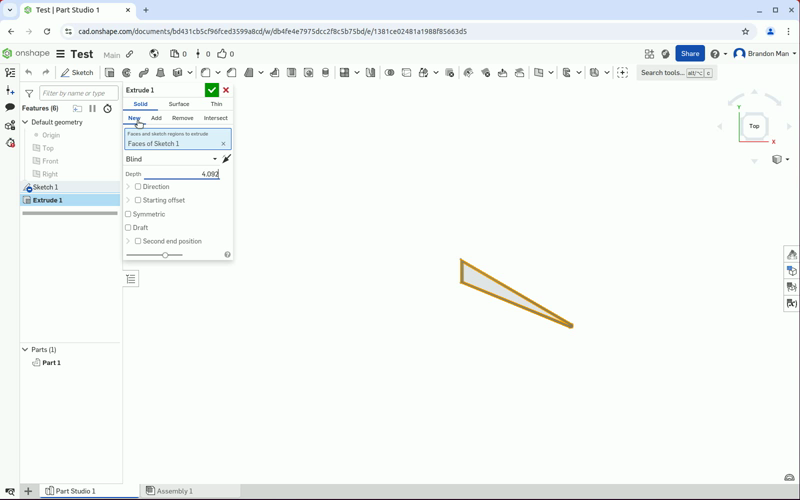
key(enter)
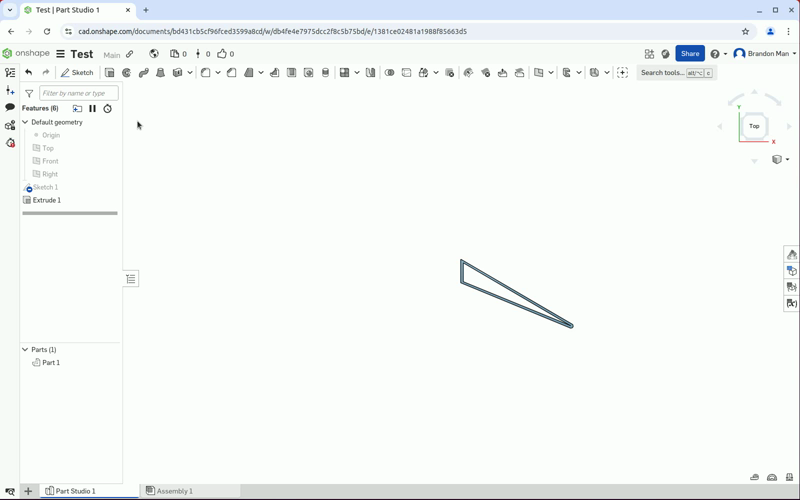
key(shift+h)
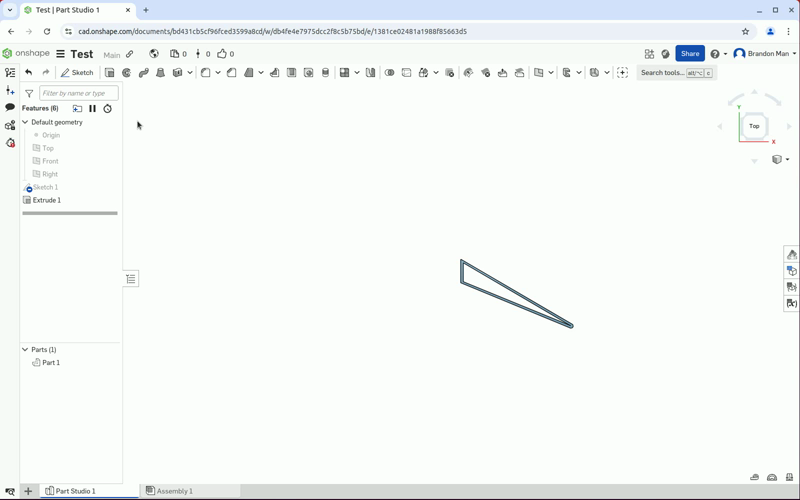
key(shift+h)
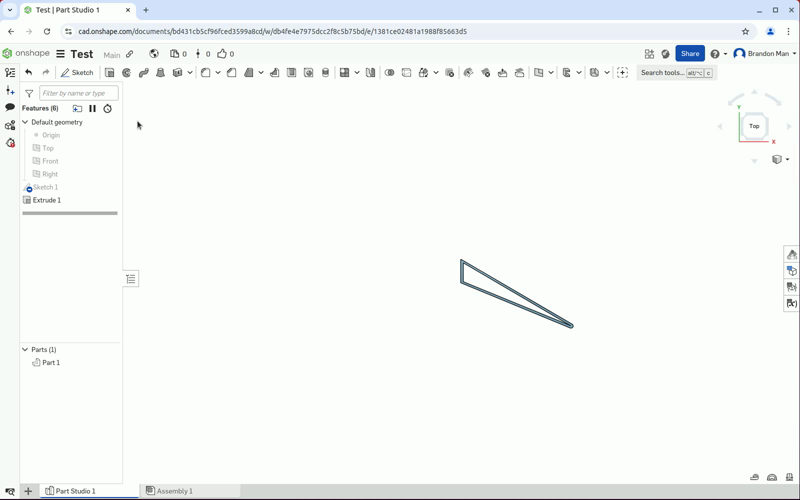
mouse_move(73, 189)
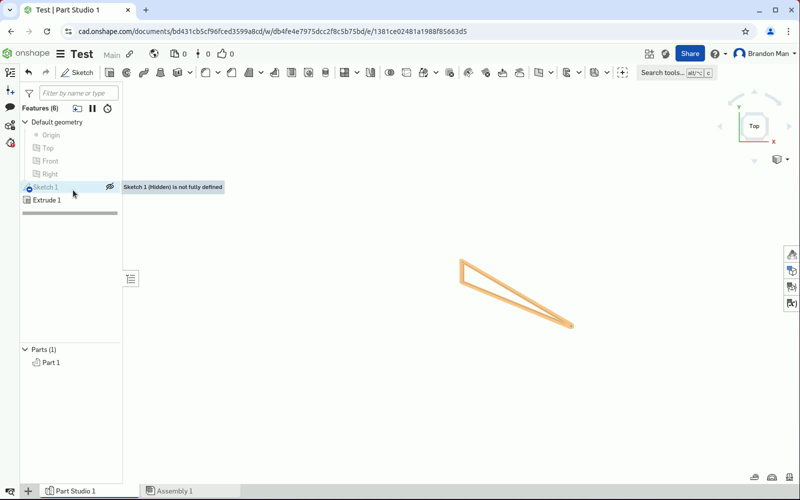
click(73, 189)
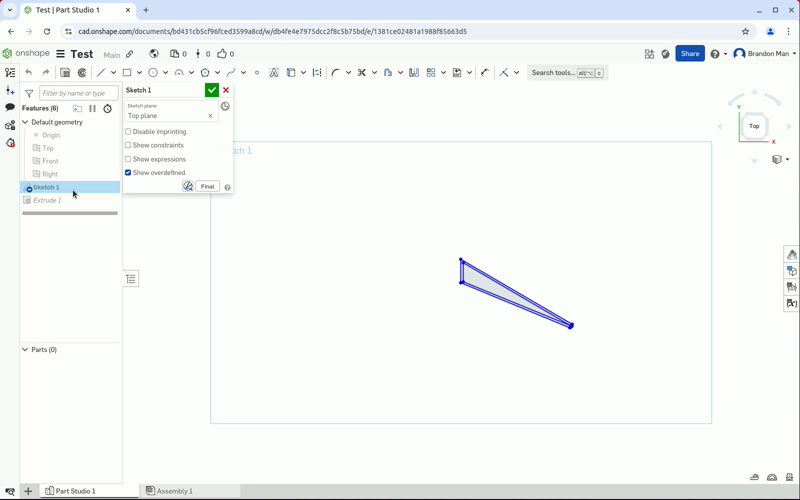
mouse_move(229, 92)
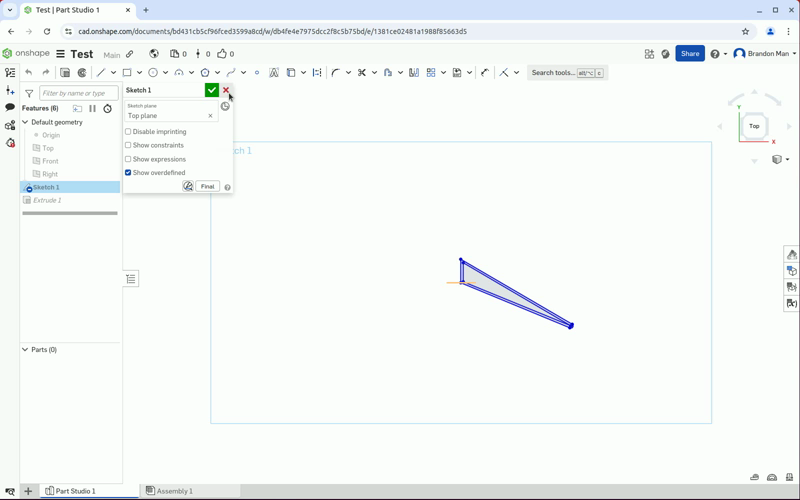
click(229, 92)
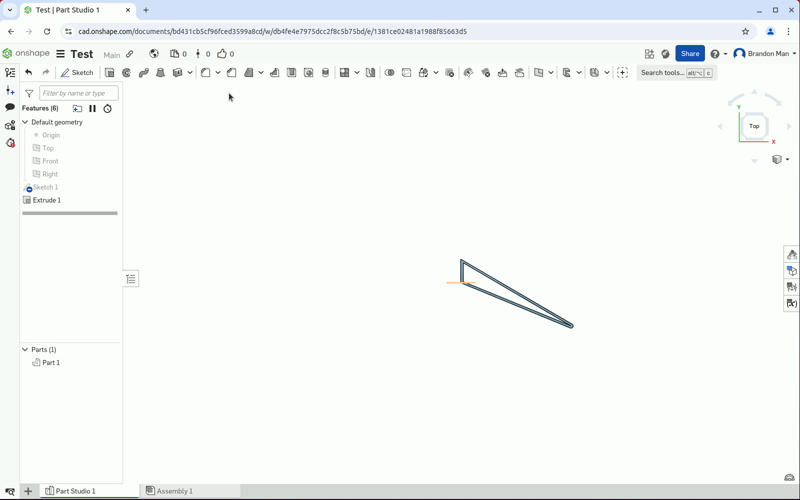
mouse_move(73, 352)
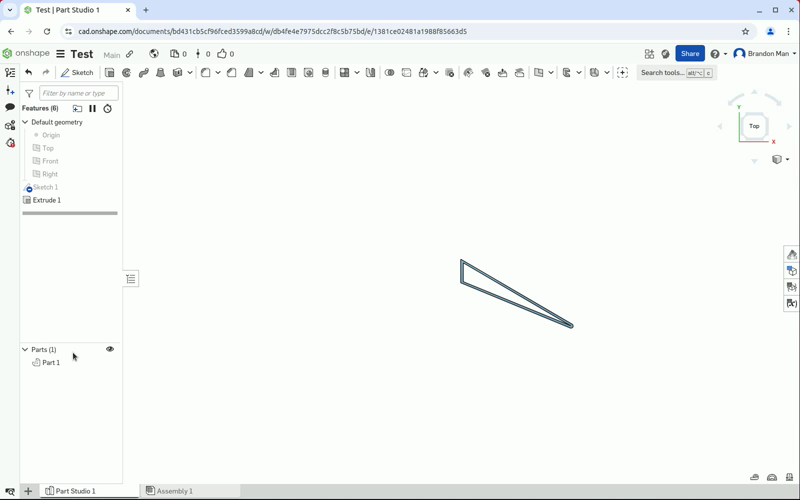
key(y)
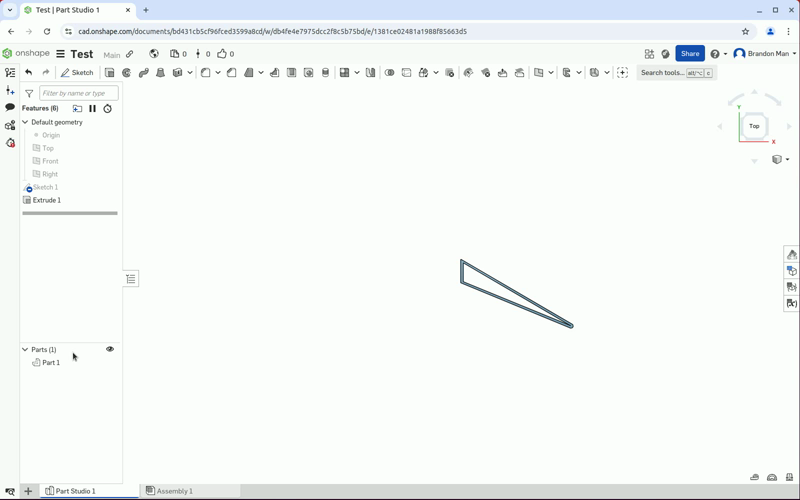
key(shift+p)
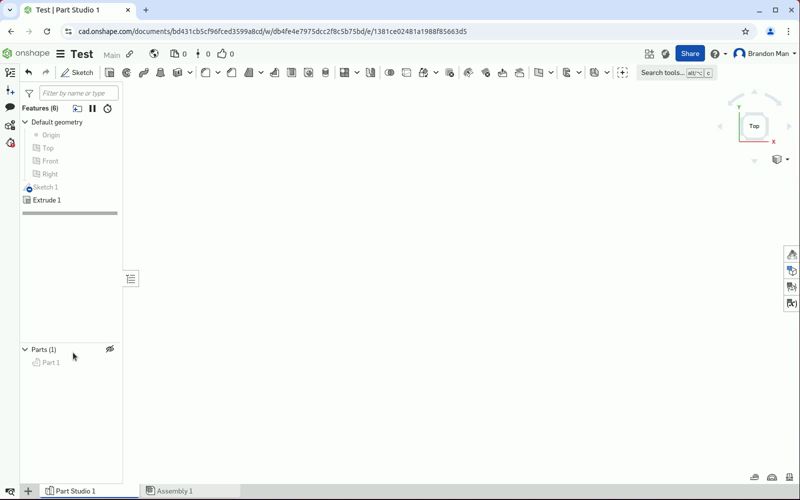
key(space)
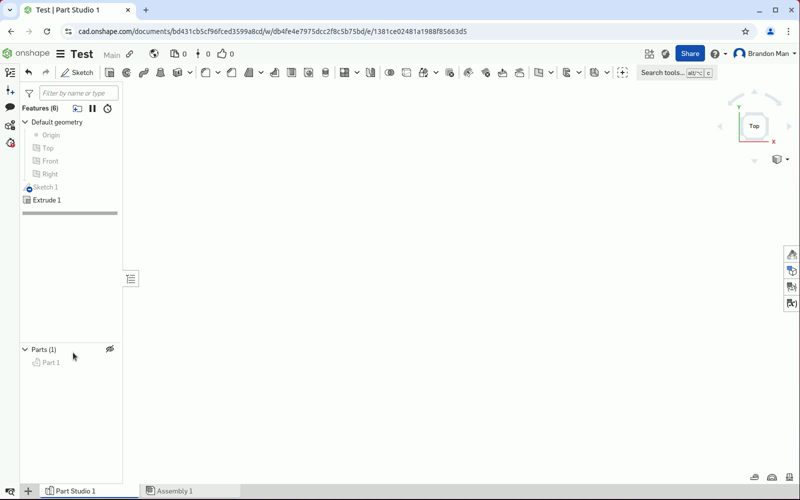
key_down(shift)
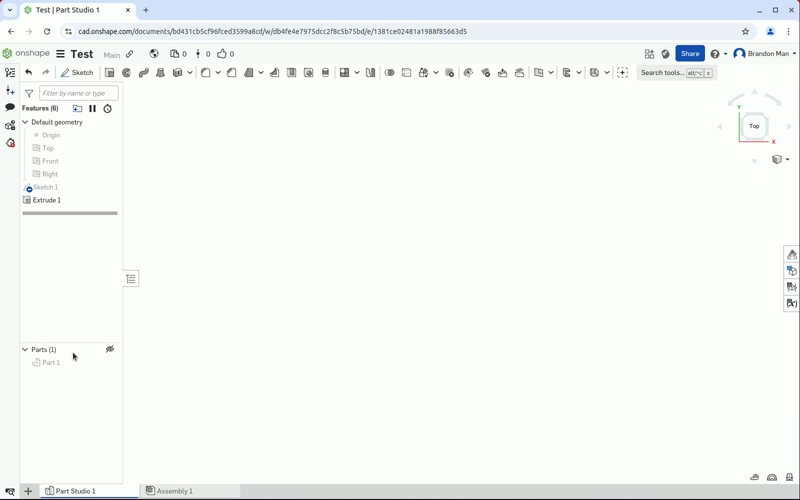
key(up)
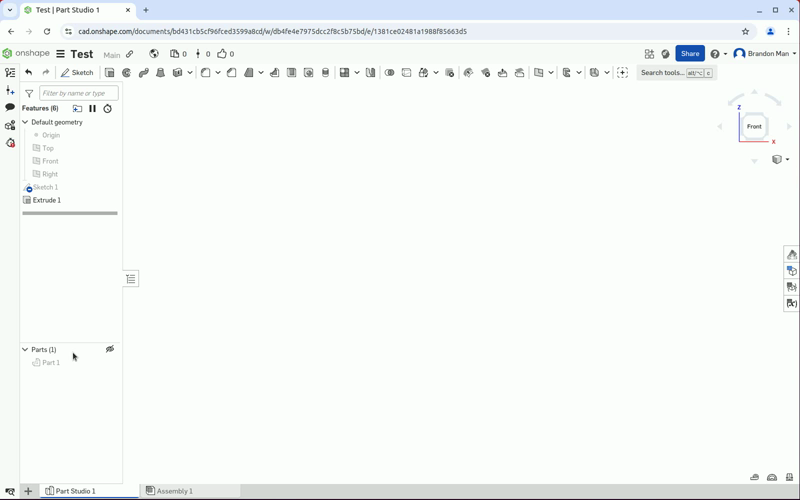
key_up(shift)
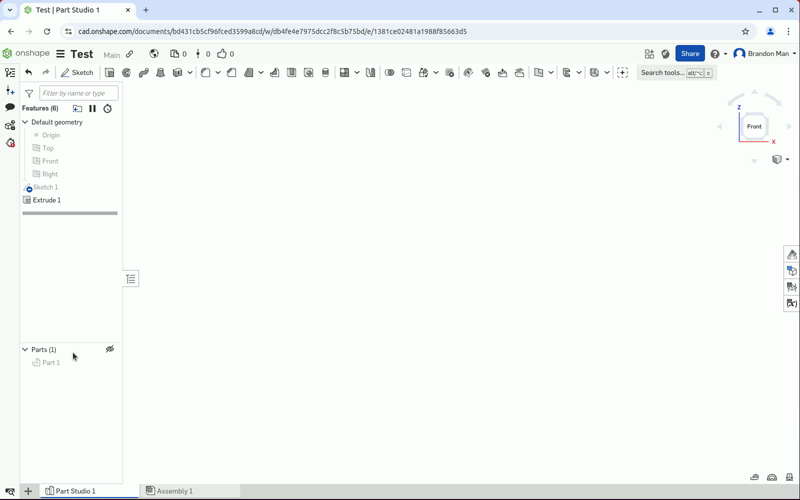
mouse_move(73, 352)
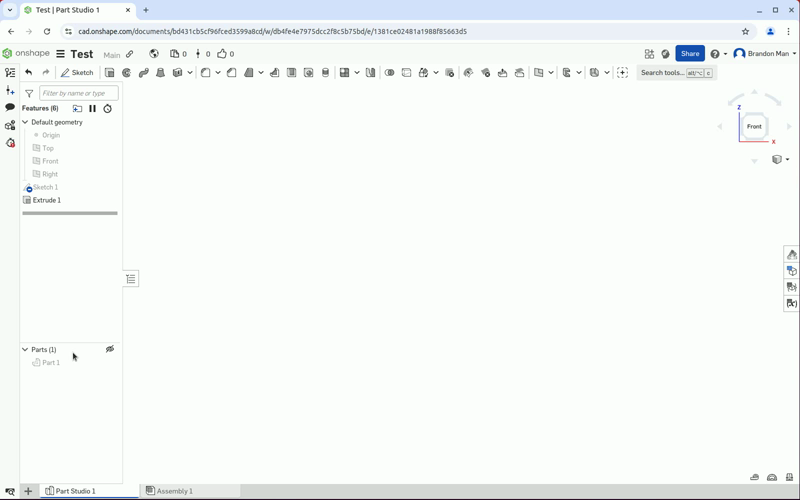
key(shift+y)
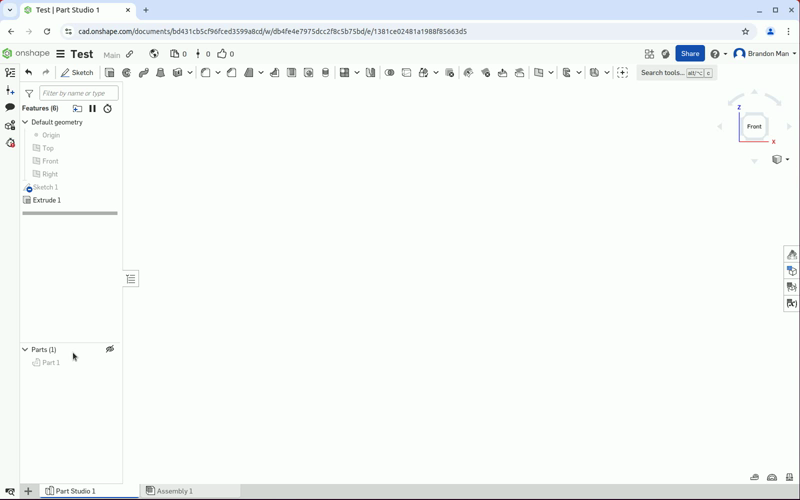
key(shift+s)
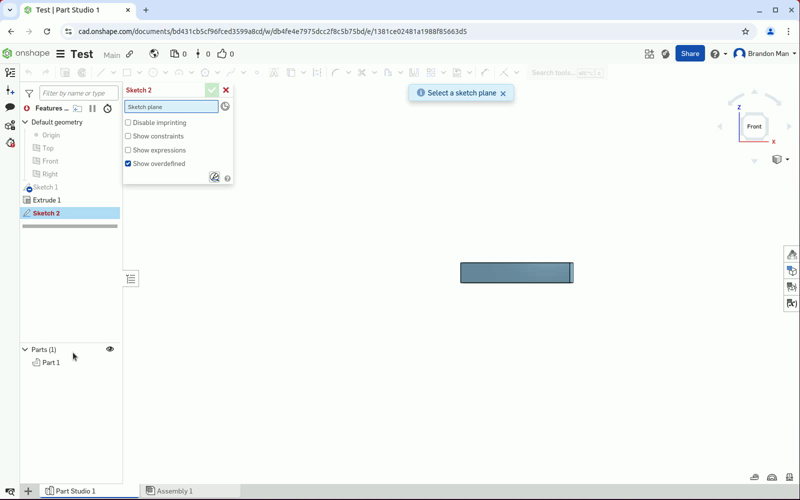
mouse_move(73, 163)
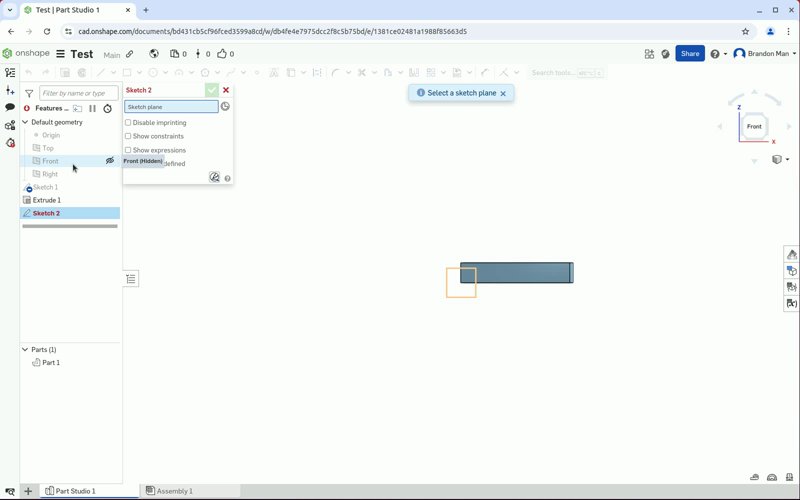
click(73, 163)
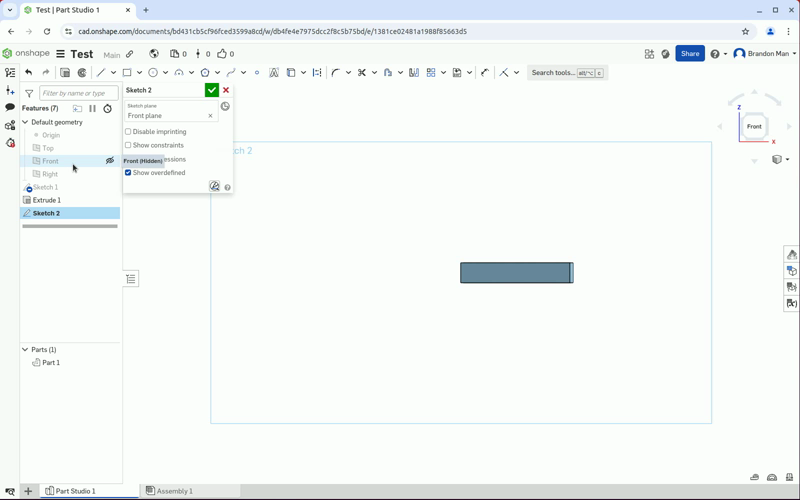
mouse_move(73, 352)
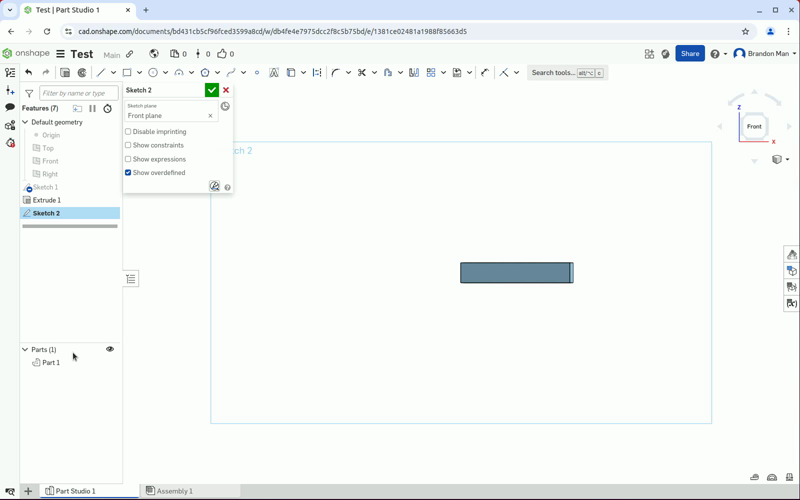
key(y)
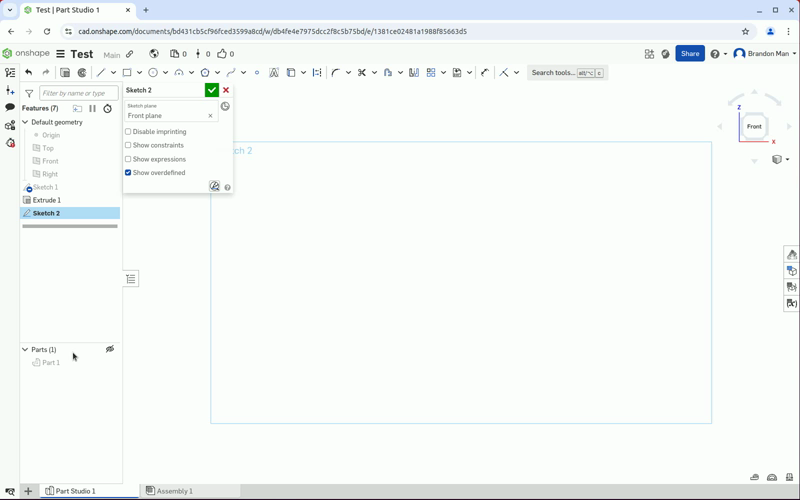
key(l)
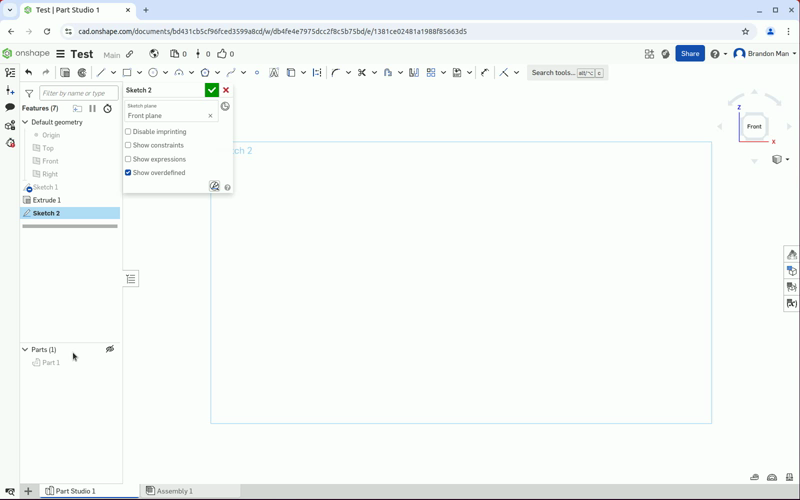
key_down(shift)
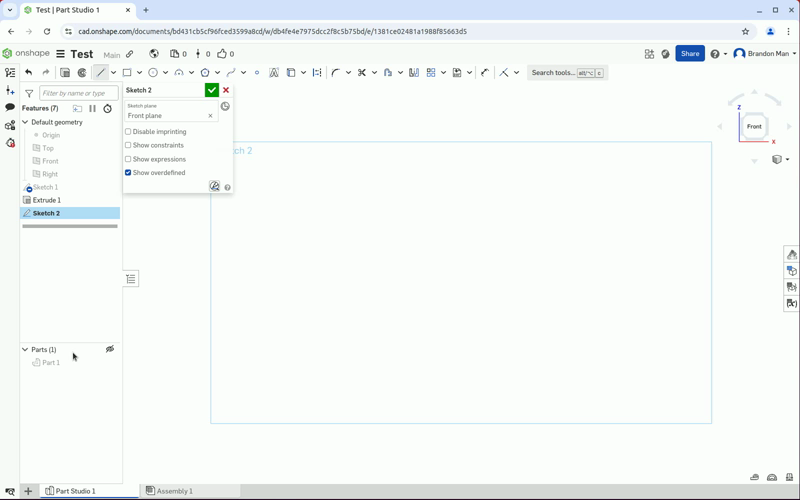
mouse_move(458, 276)
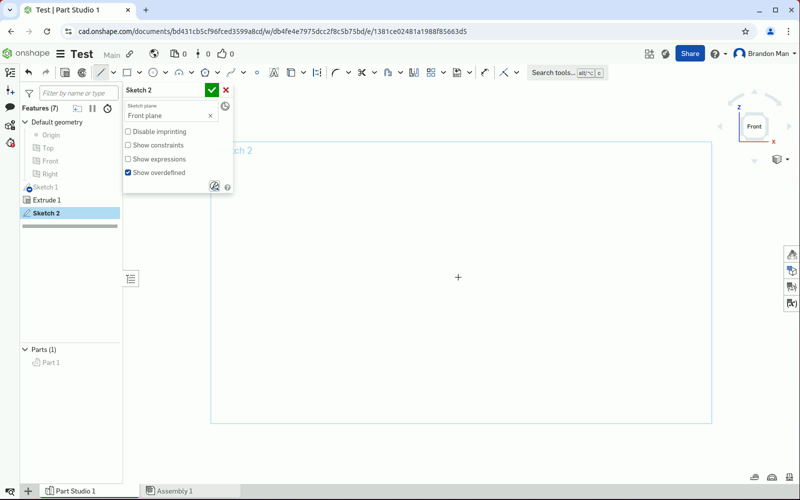
click(458, 276)
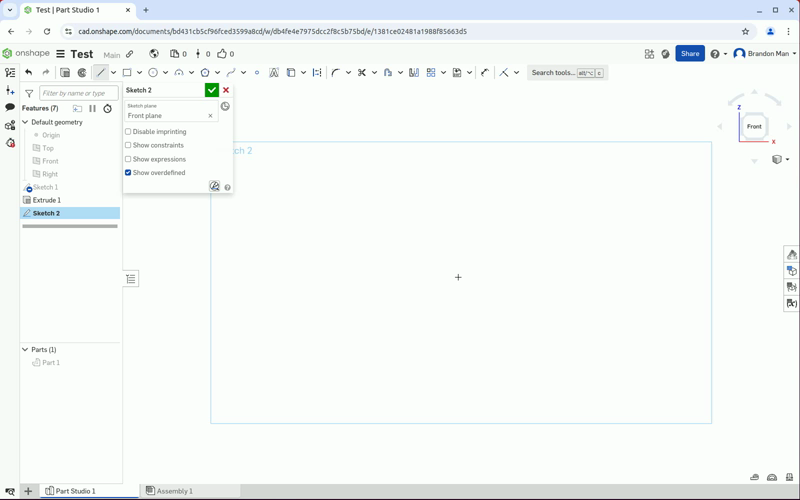
key_up(shift)
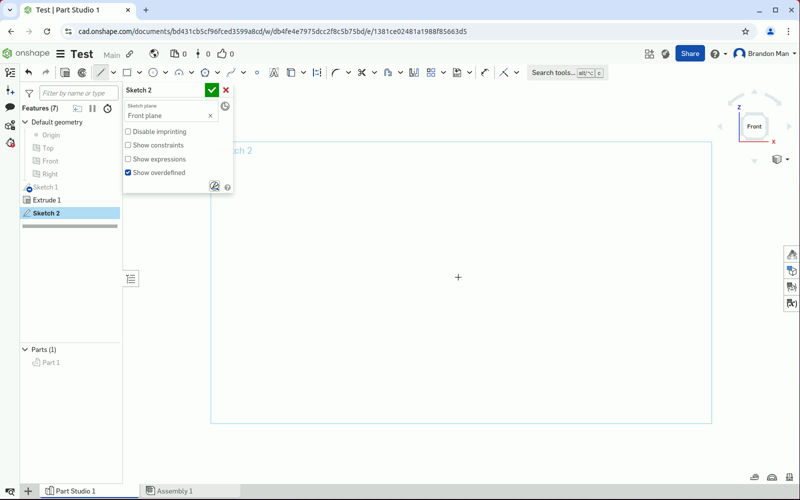
key_down(shift)
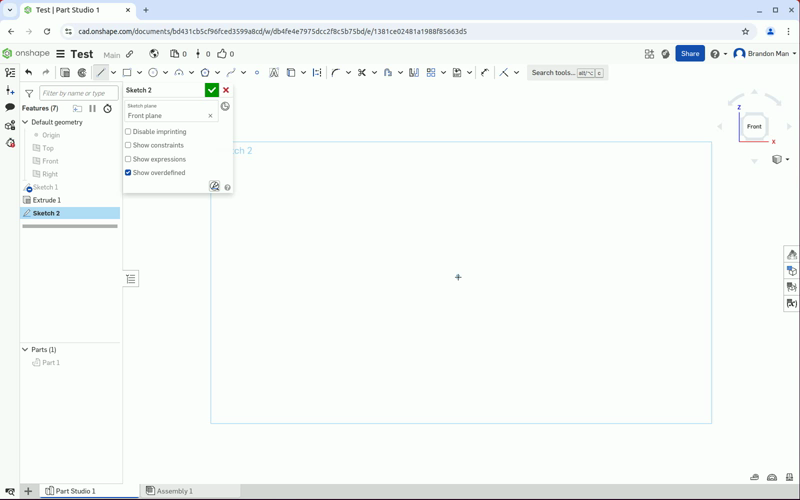
mouse_move(488, 276)
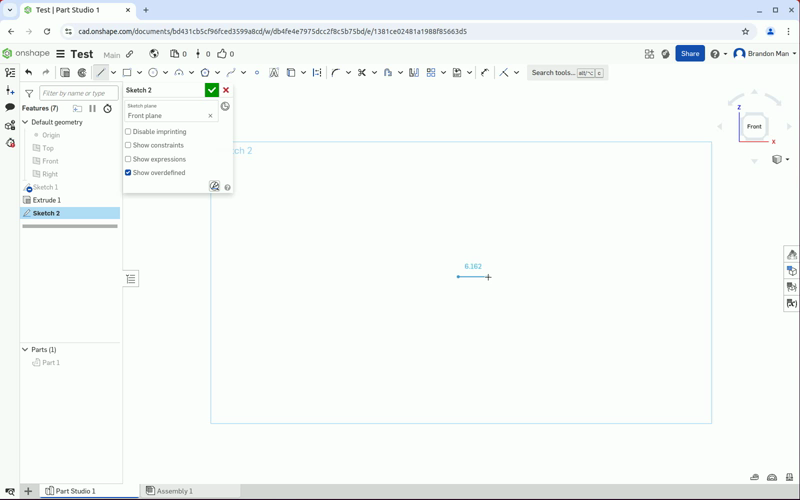
mouse_move(461, 275)
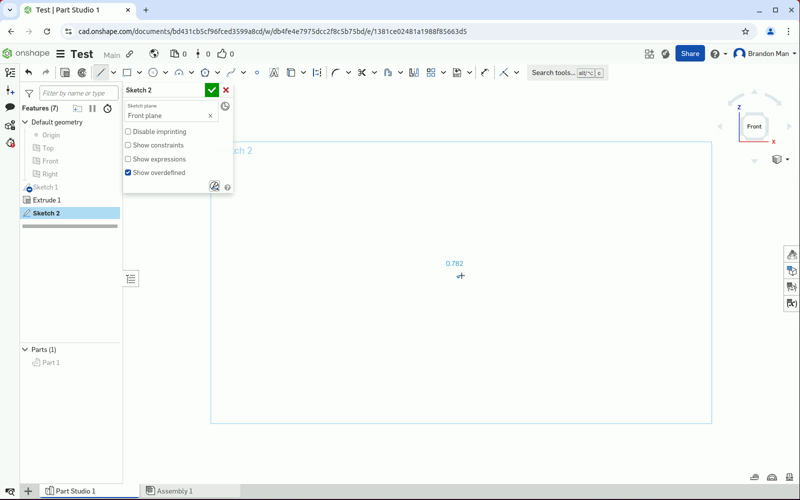
scroll(6)
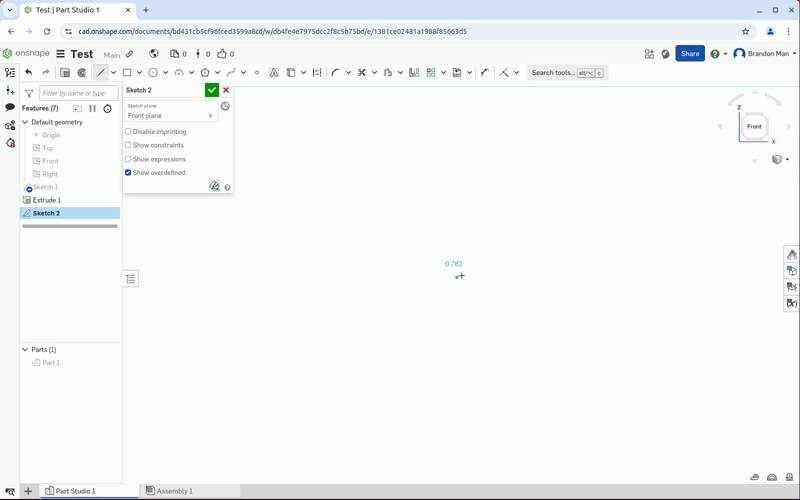
scroll(6)
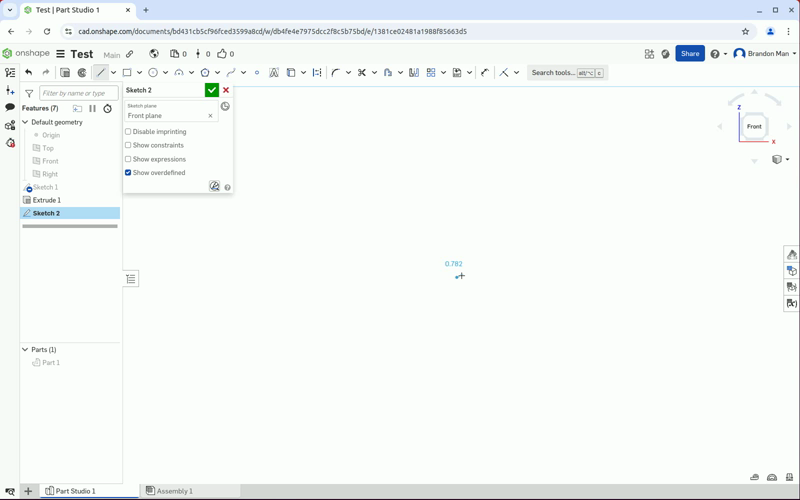
scroll(6)
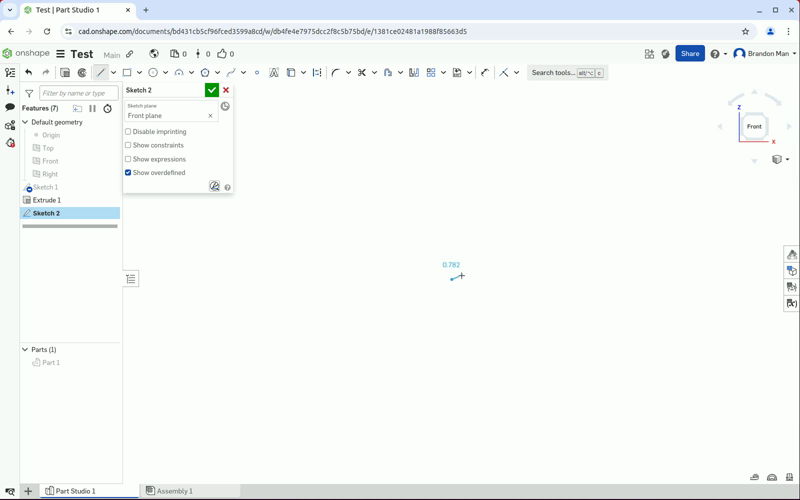
scroll(6)
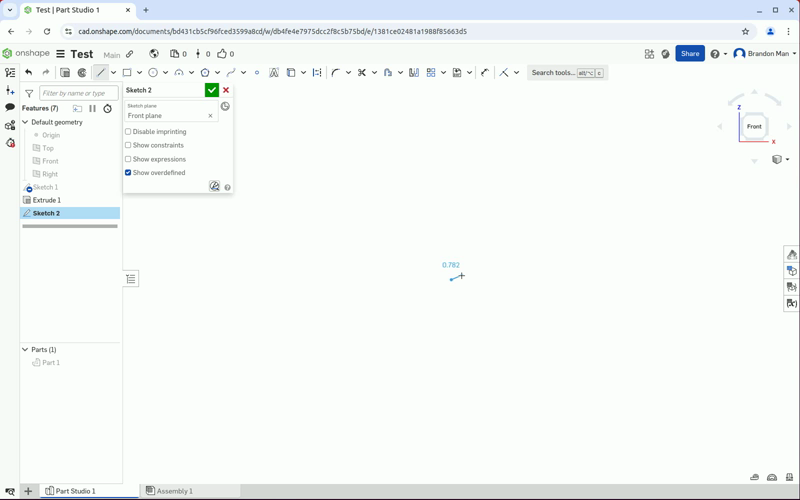
scroll(6)
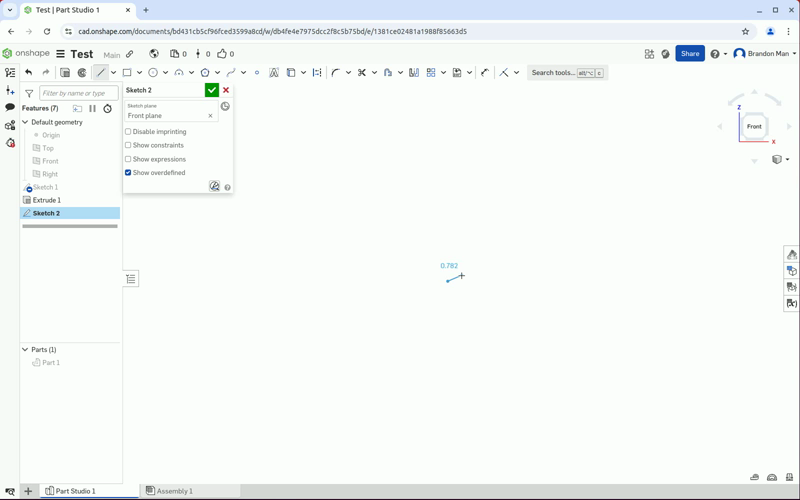
scroll(6)
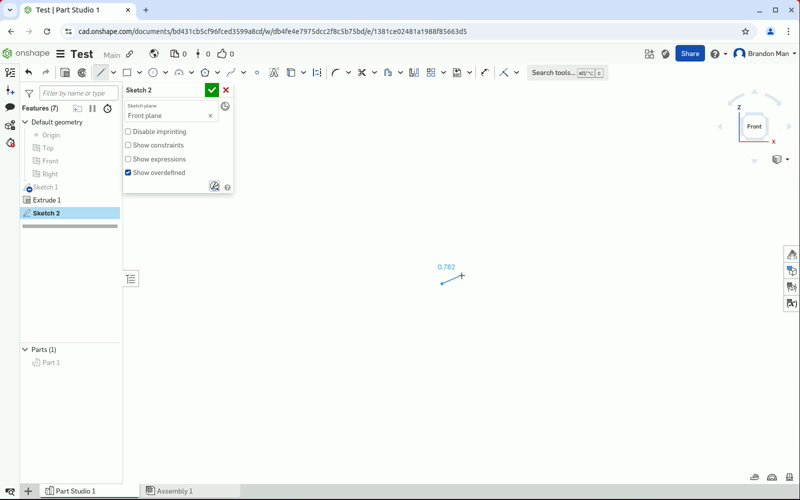
scroll(6)
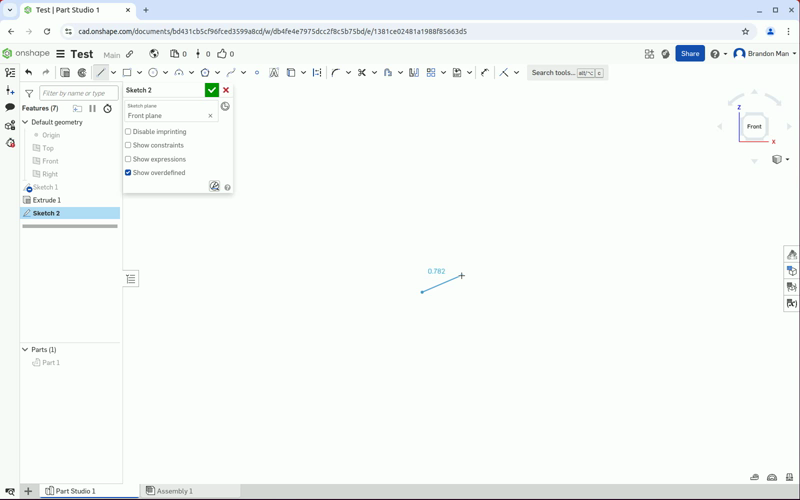
click(461, 275)
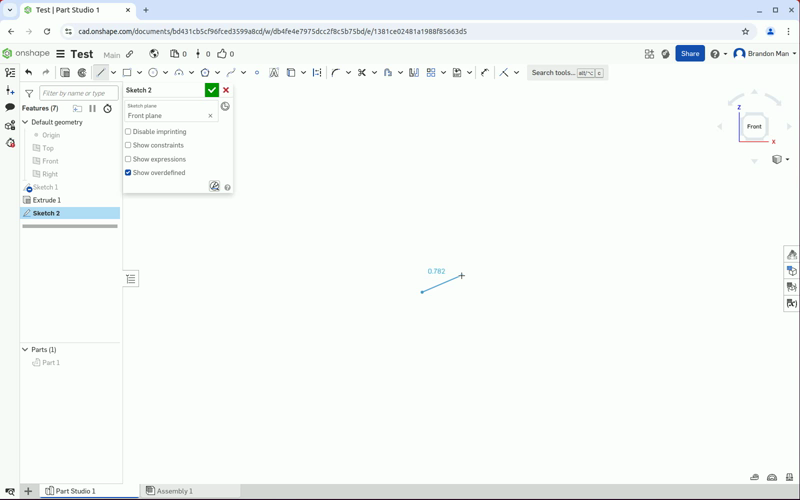
scroll(-6)
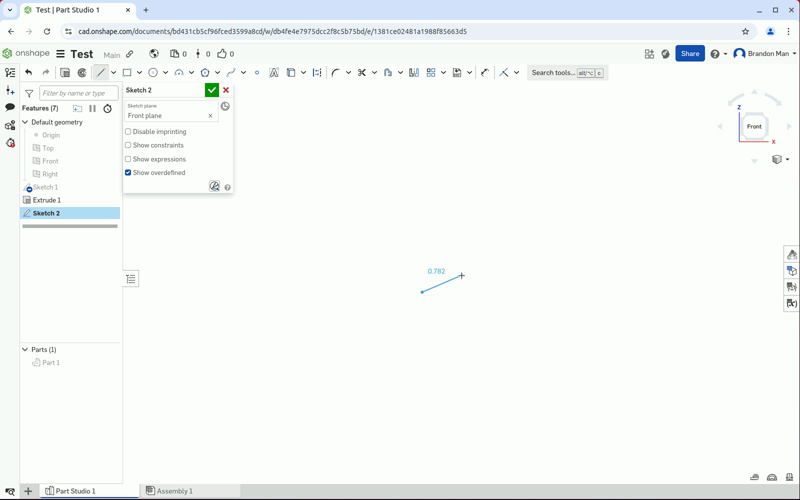
scroll(-6)
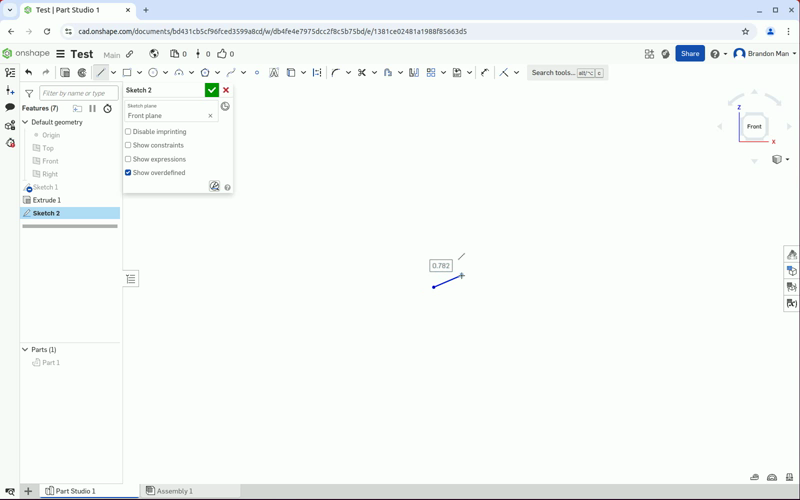
scroll(-6)
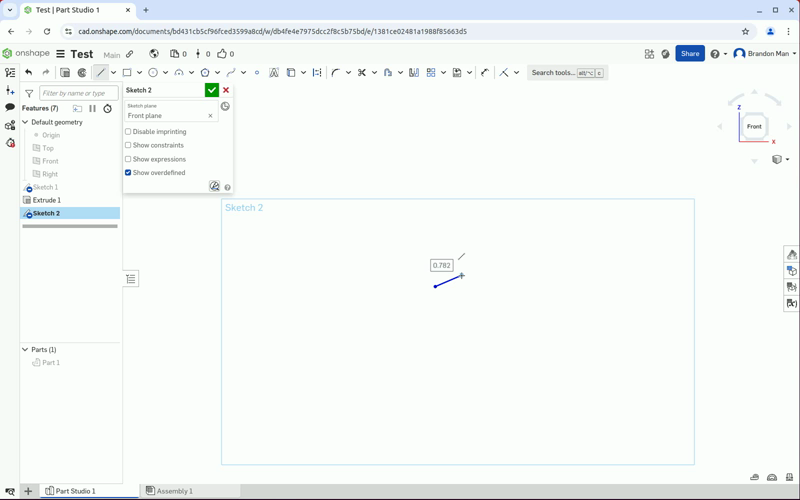
scroll(-6)
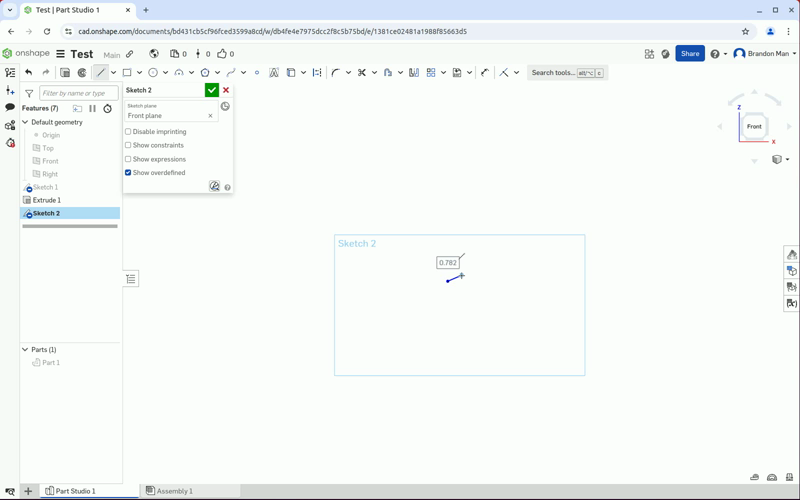
scroll(-6)
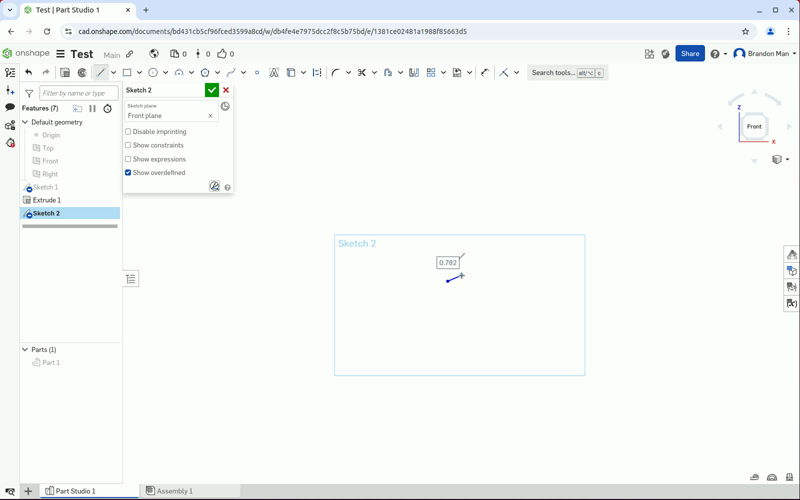
scroll(-6)
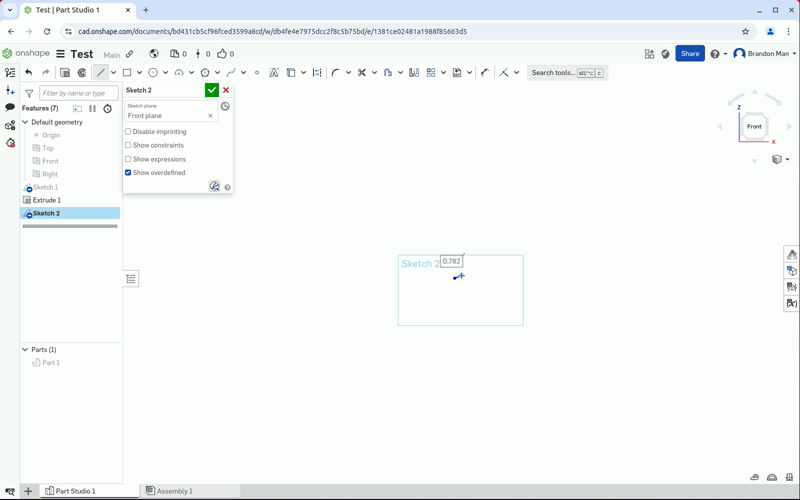
scroll(-6)
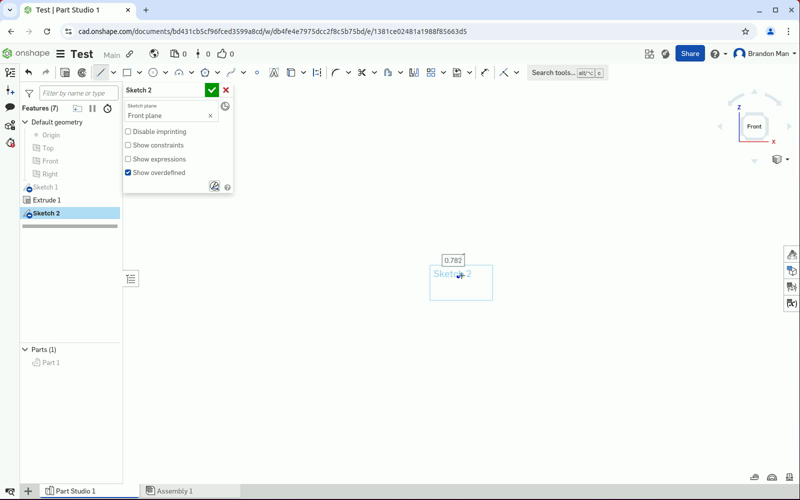
key_up(shift)
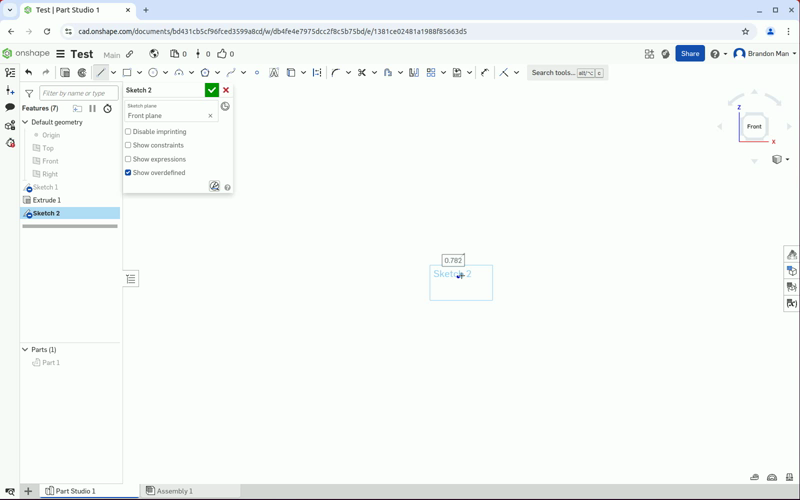
key_down(shift)
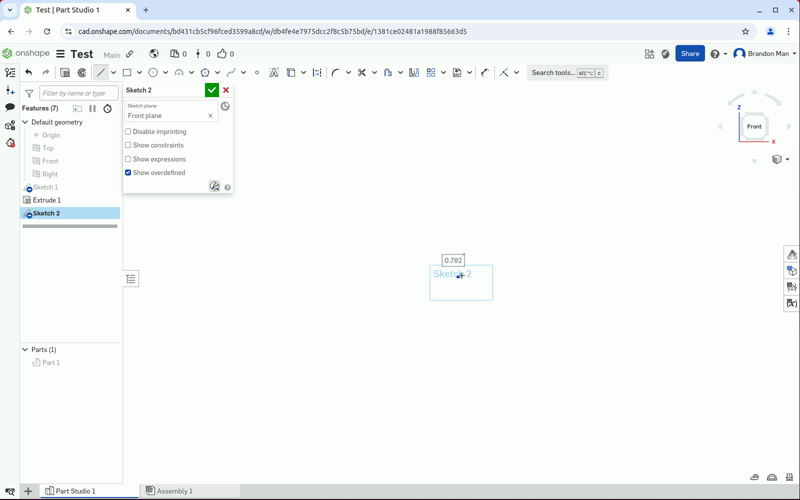
mouse_move(491, 275)
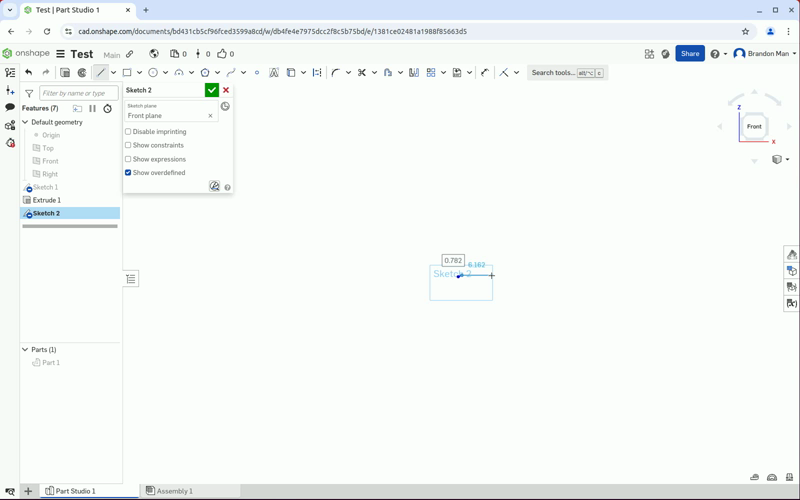
mouse_move(461, 269)
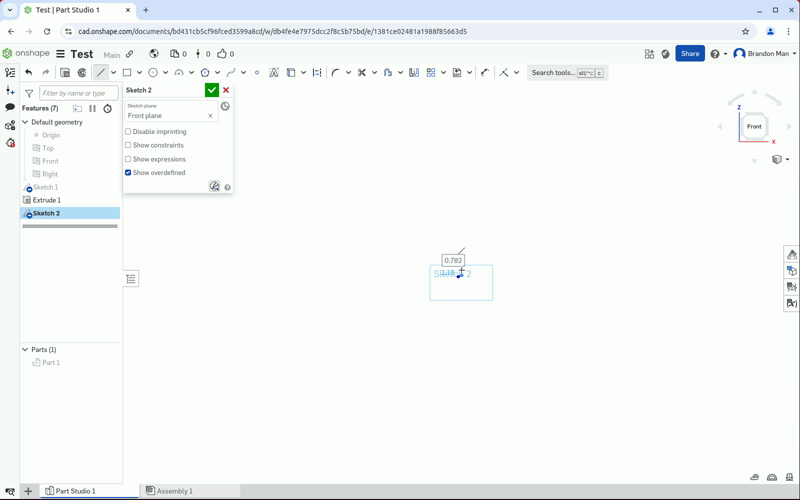
scroll(6)
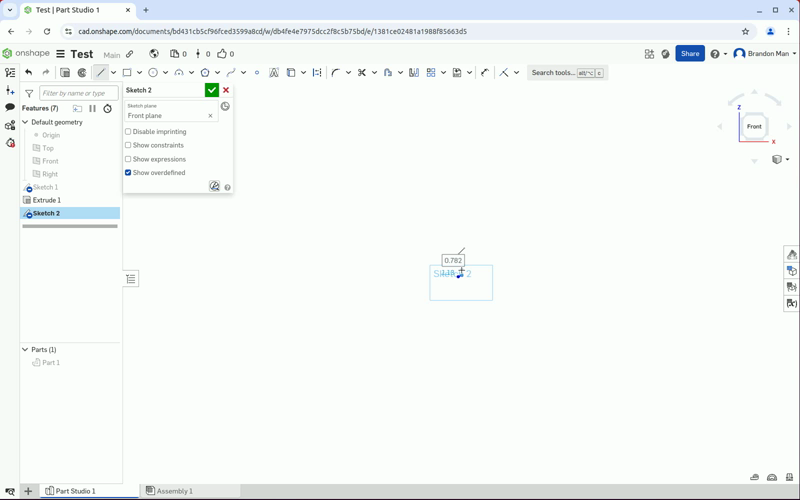
scroll(6)
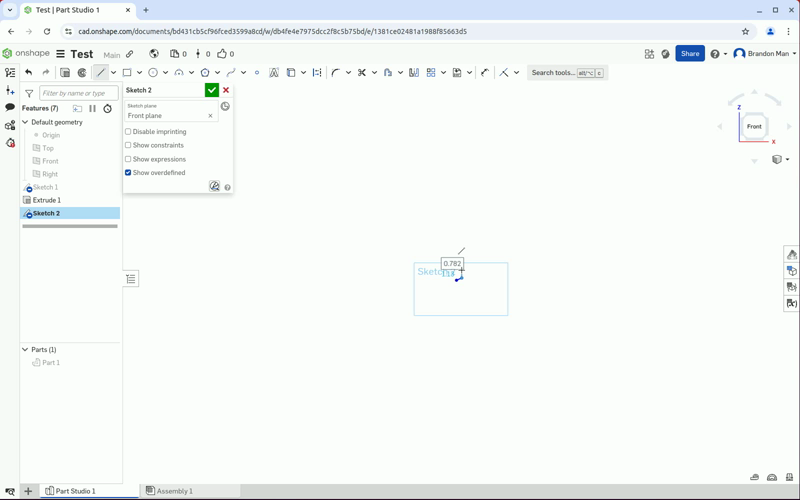
scroll(6)
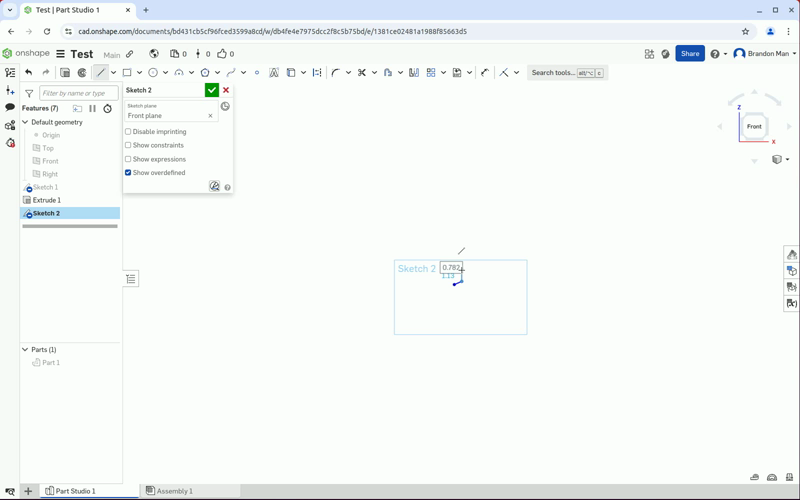
scroll(6)
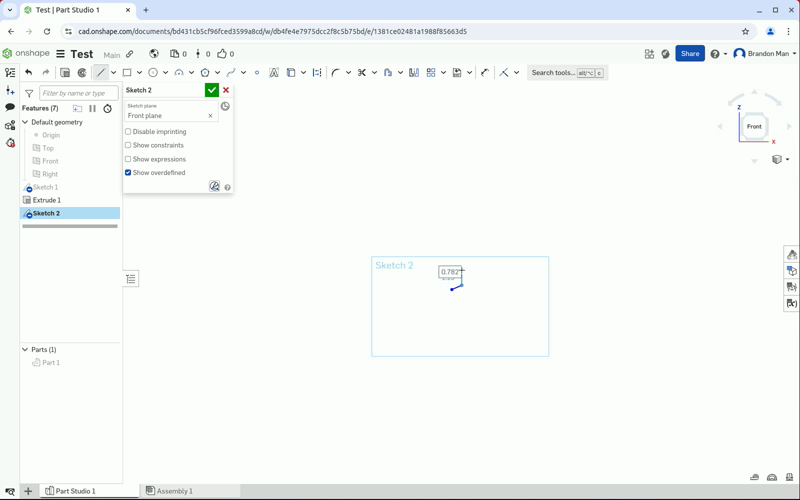
scroll(6)
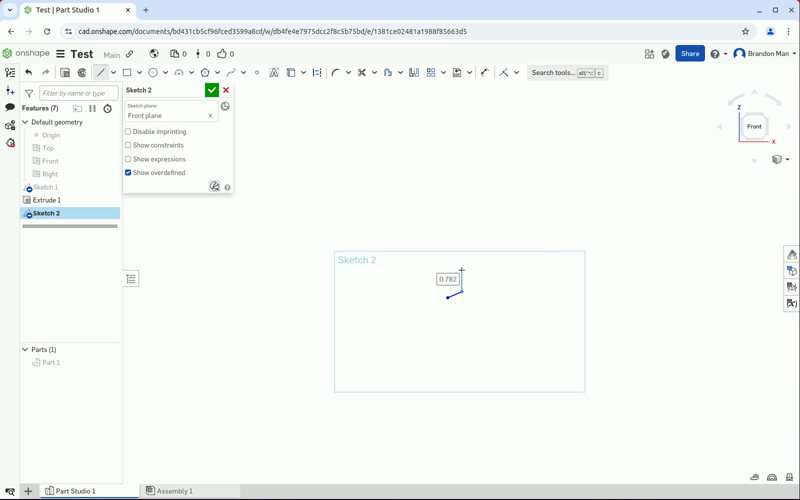
scroll(6)
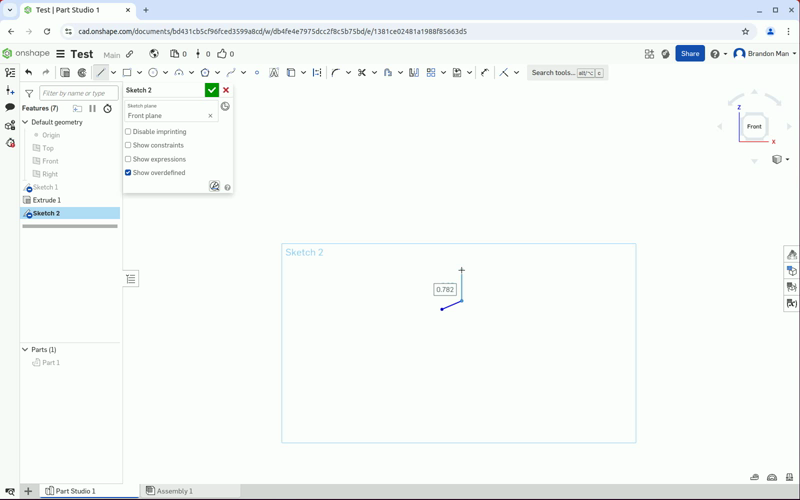
scroll(6)
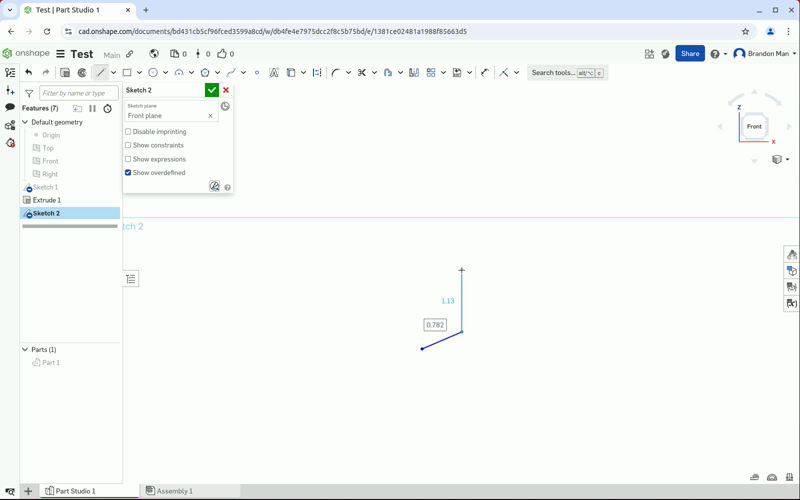
click(461, 269)
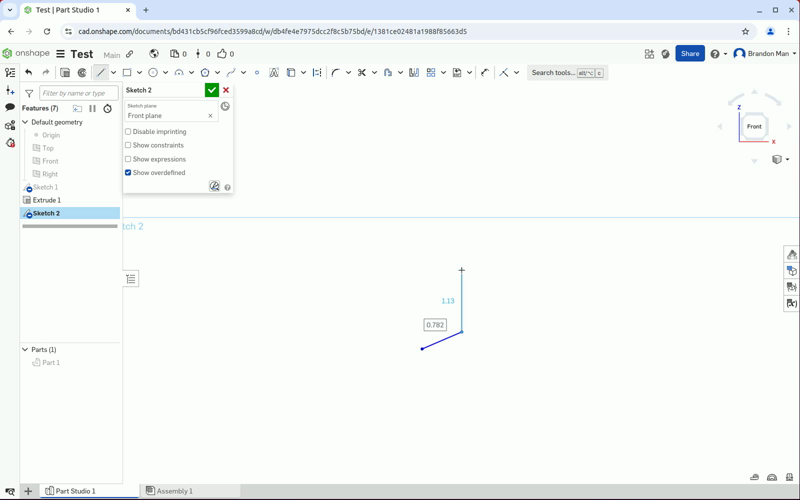
scroll(-6)
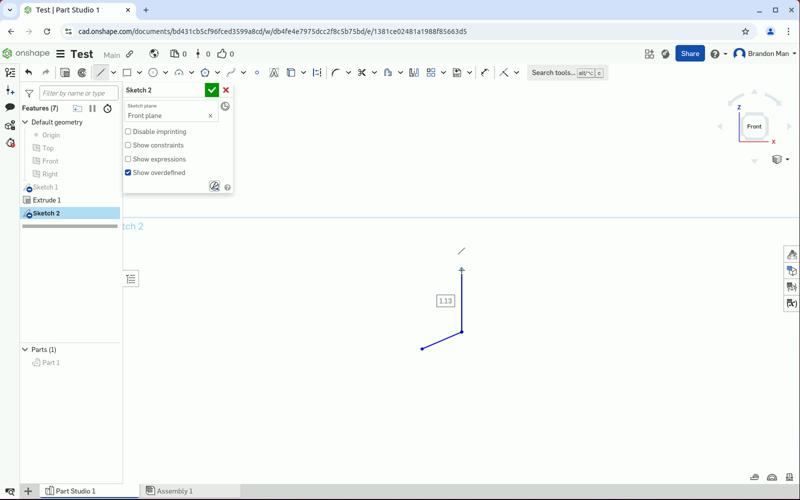
scroll(-6)
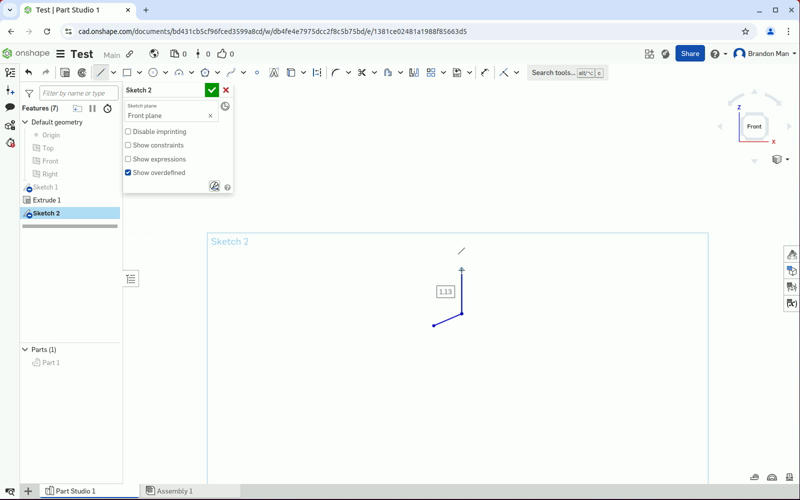
scroll(-6)
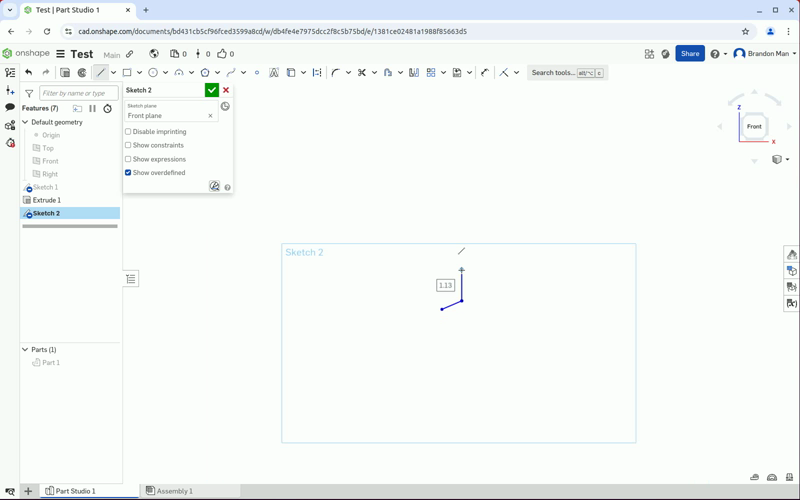
scroll(-6)
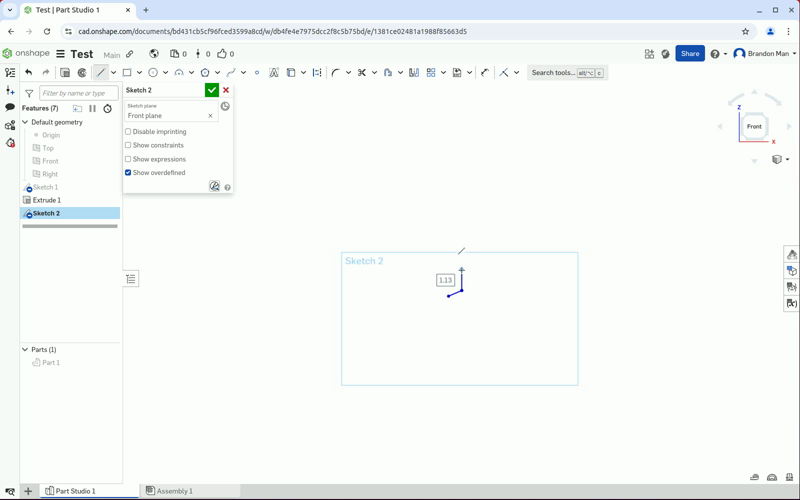
scroll(-6)
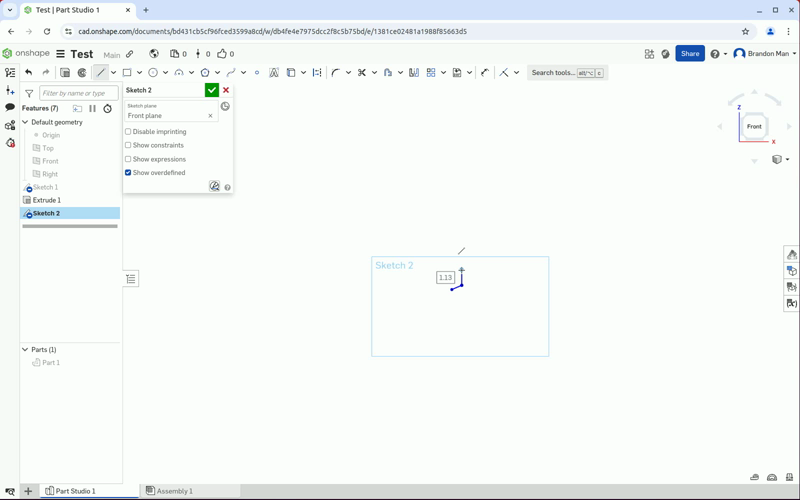
scroll(-6)
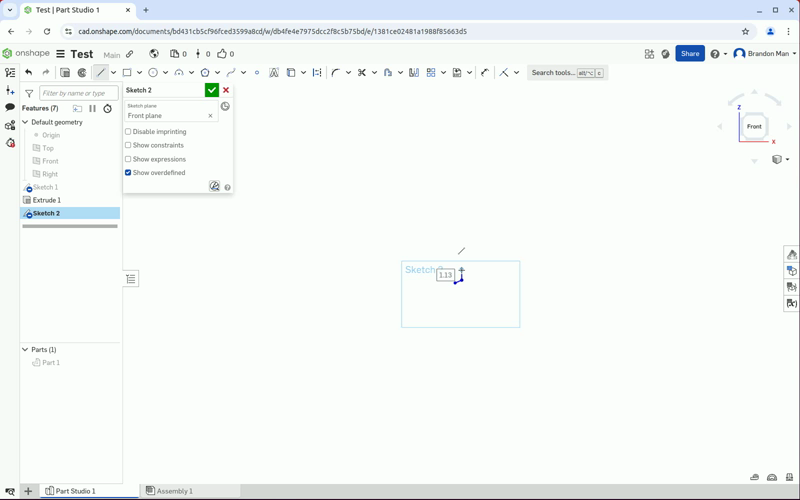
scroll(-6)
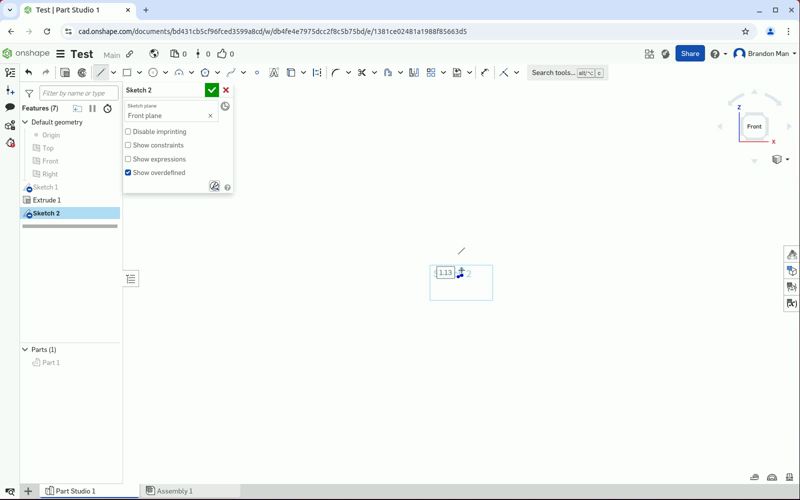
key_up(shift)
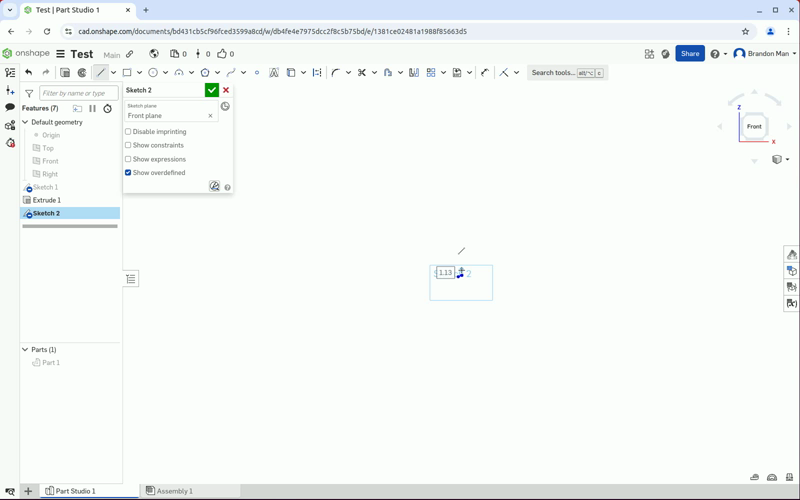
key_down(shift)
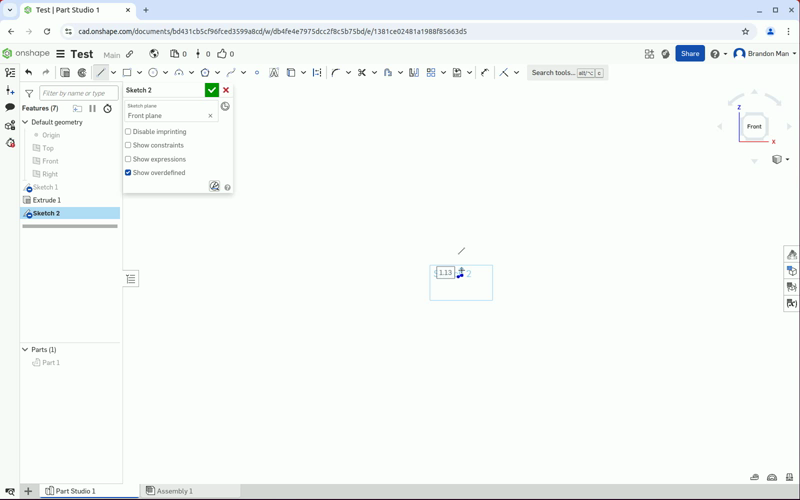
mouse_move(491, 269)
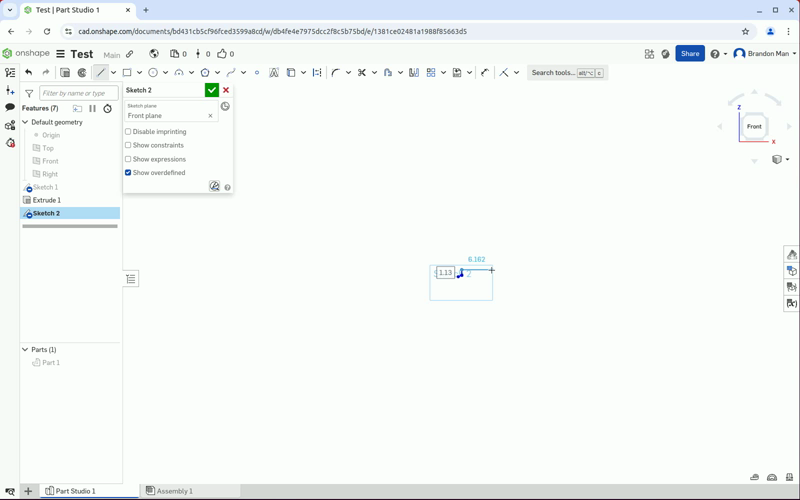
mouse_move(458, 267)
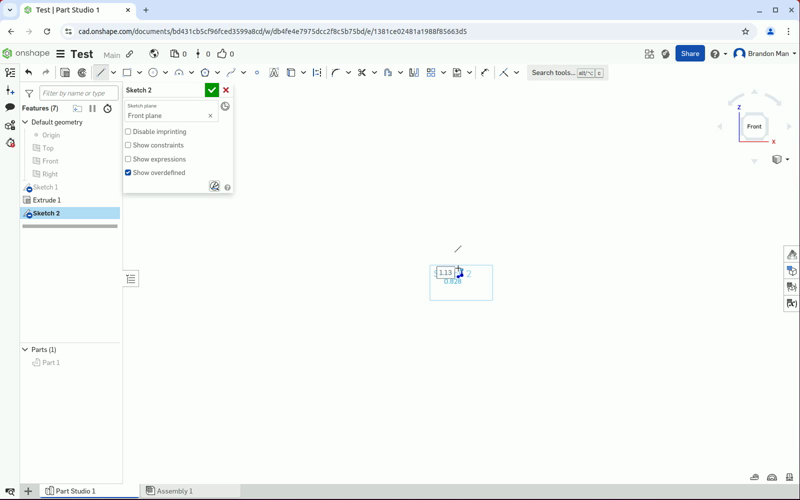
scroll(6)
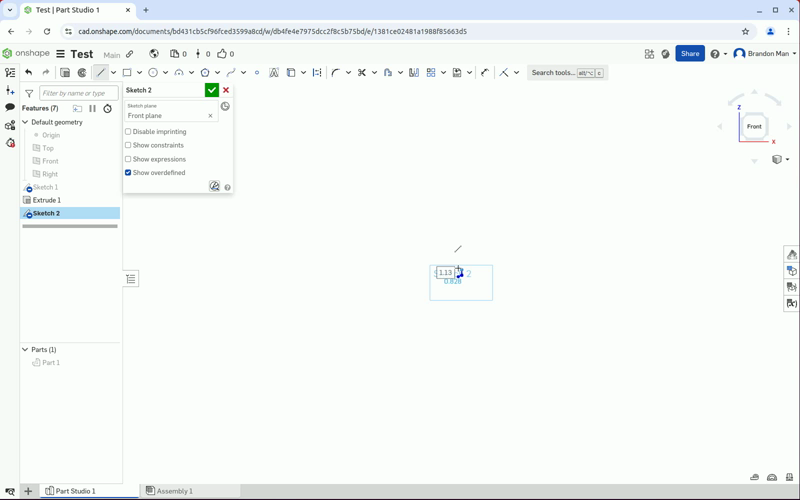
scroll(6)
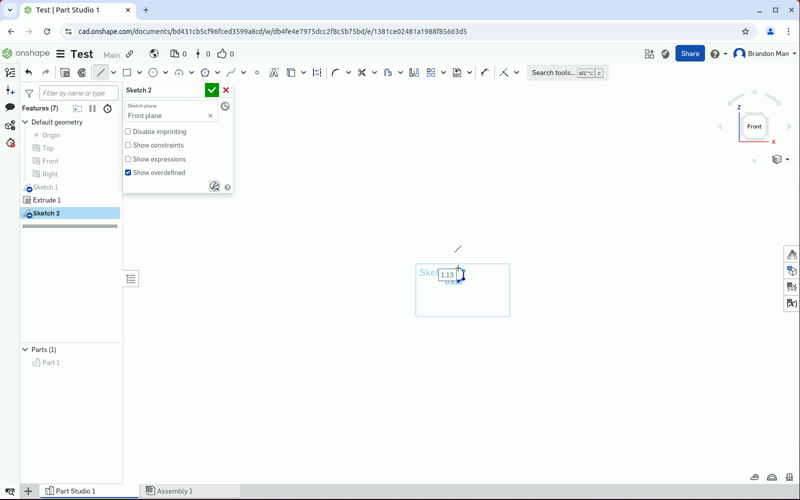
scroll(6)
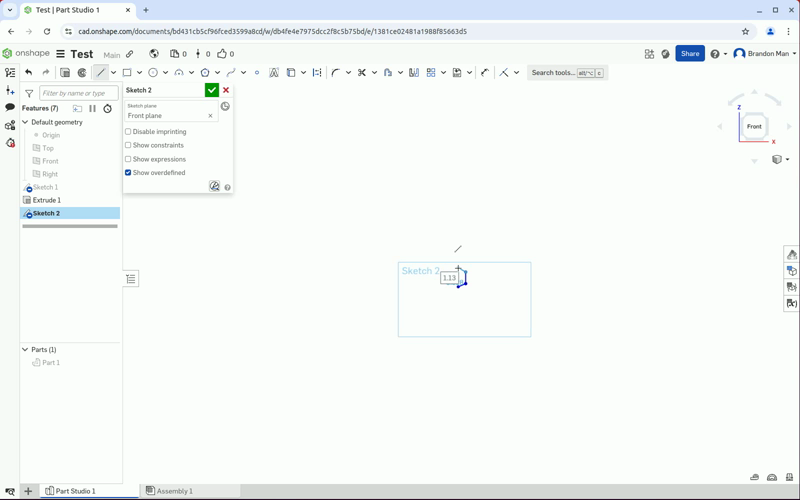
scroll(6)
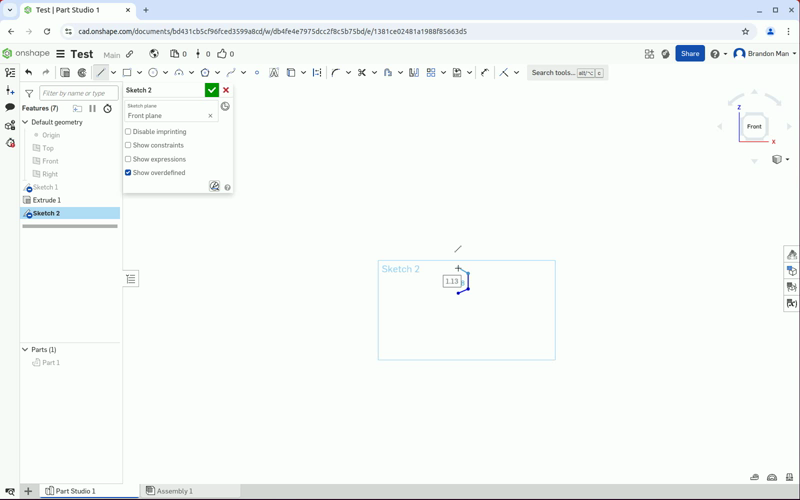
scroll(6)
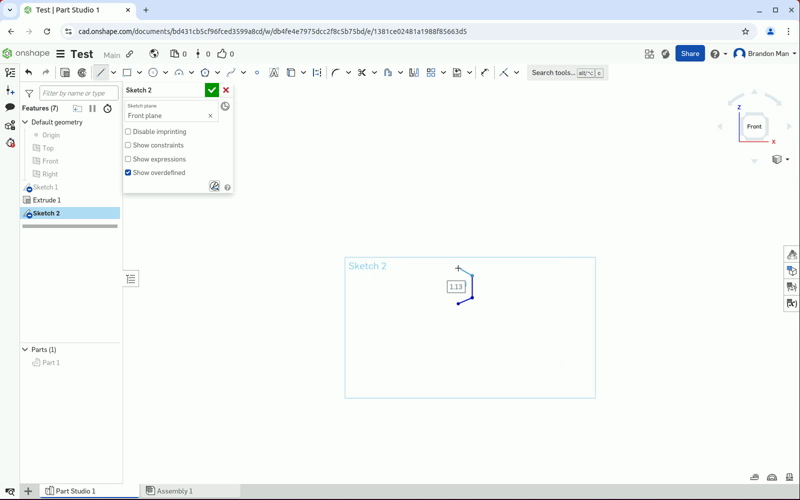
scroll(6)
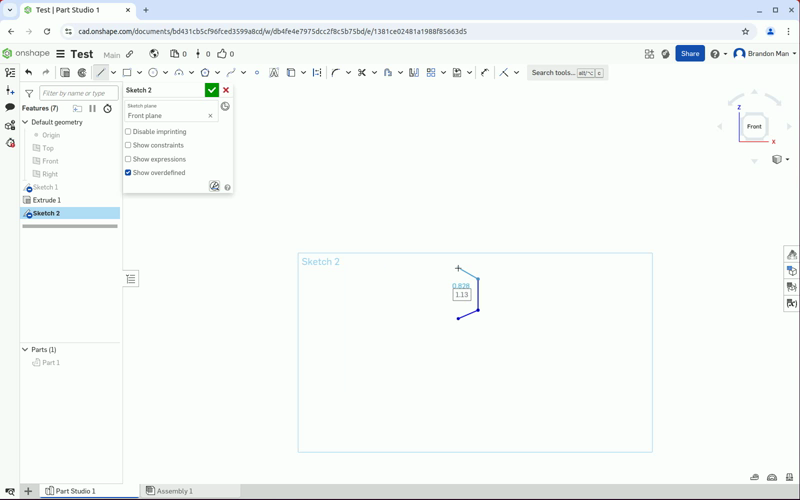
scroll(6)
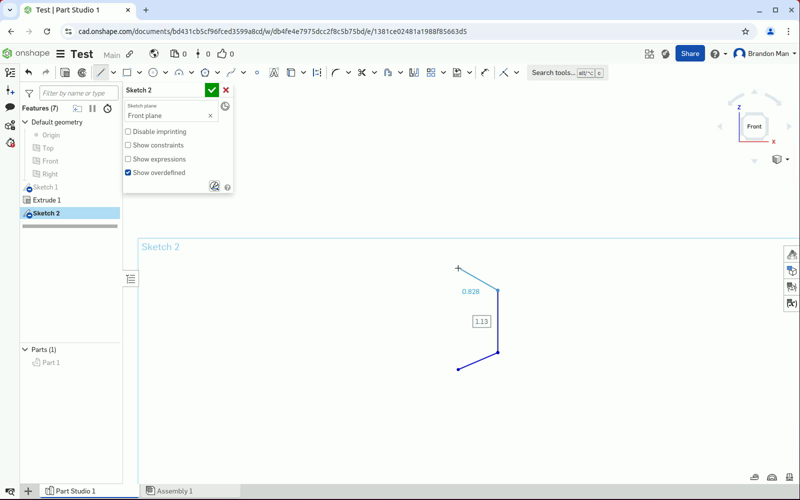
click(458, 267)
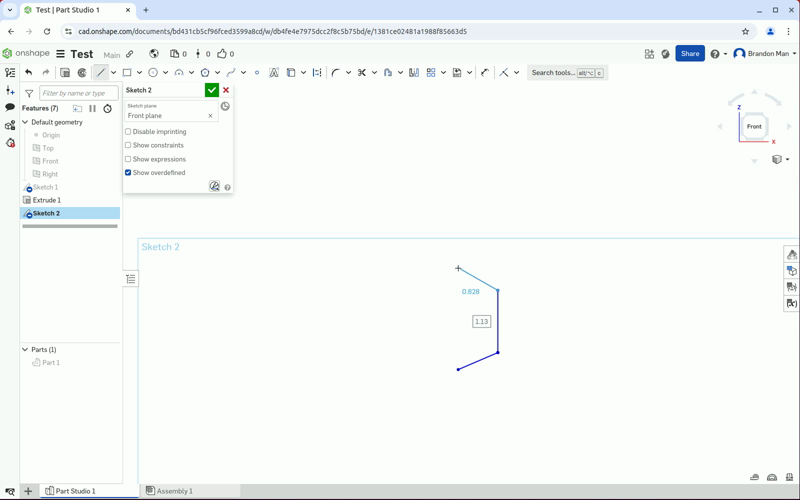
scroll(-6)
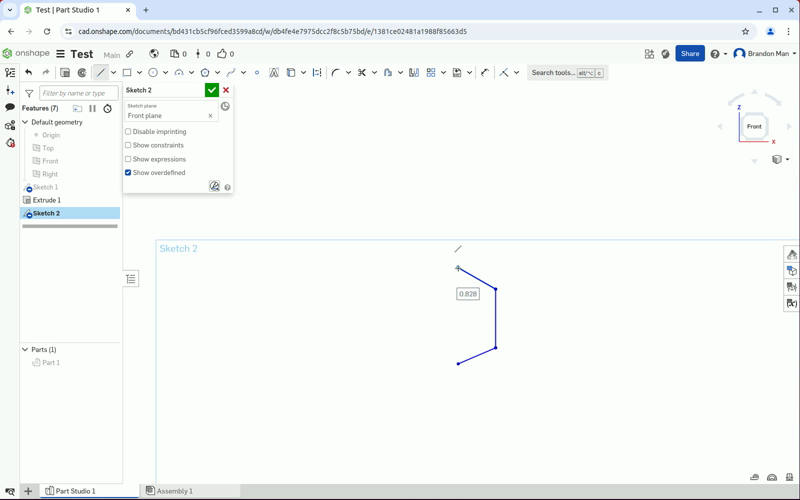
scroll(-6)
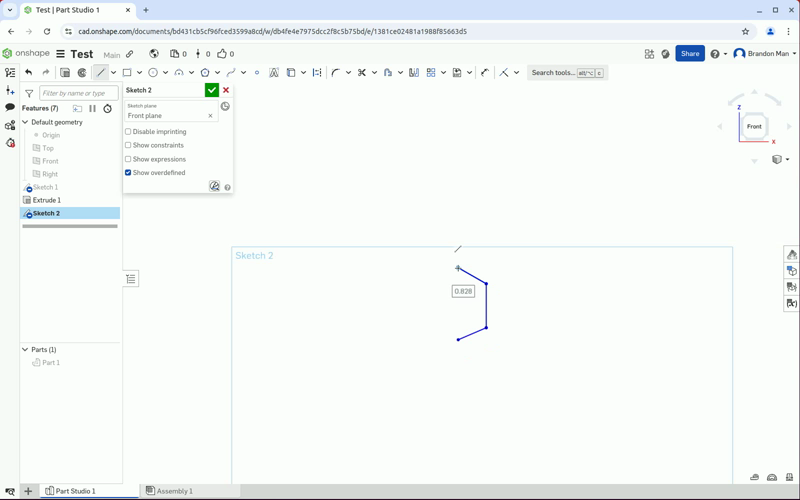
scroll(-6)
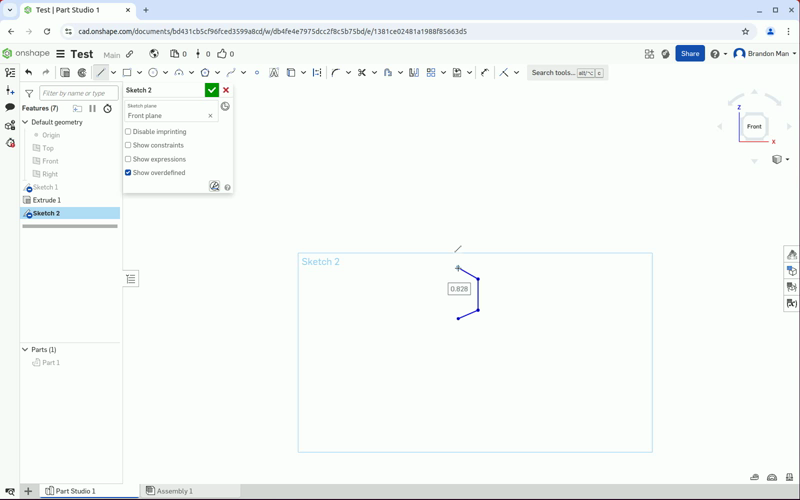
scroll(-6)
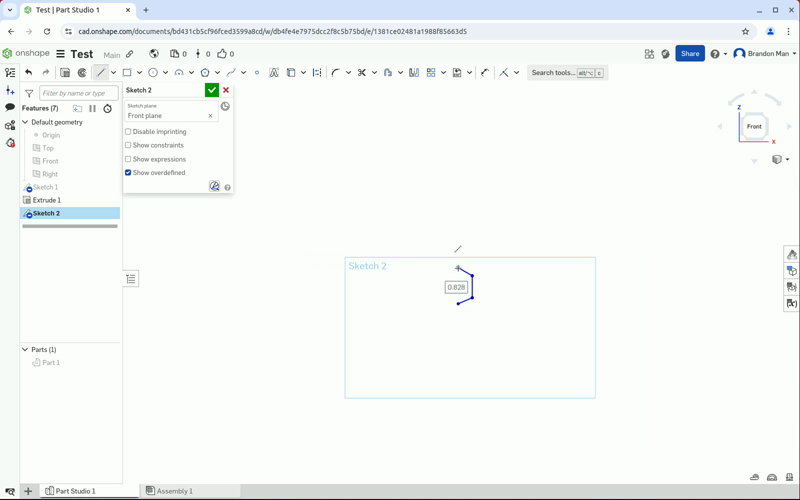
scroll(-6)
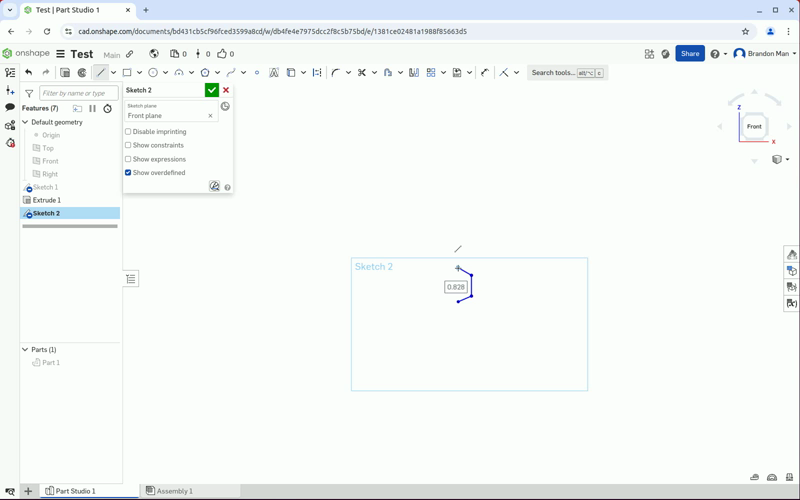
scroll(-6)
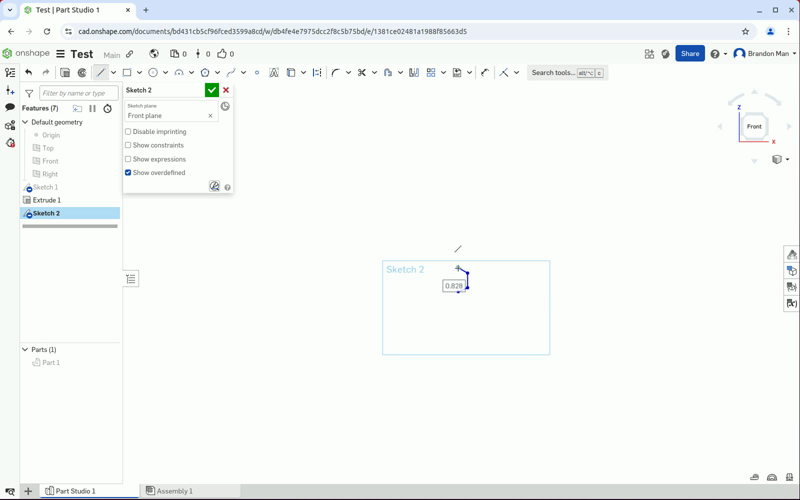
scroll(-6)
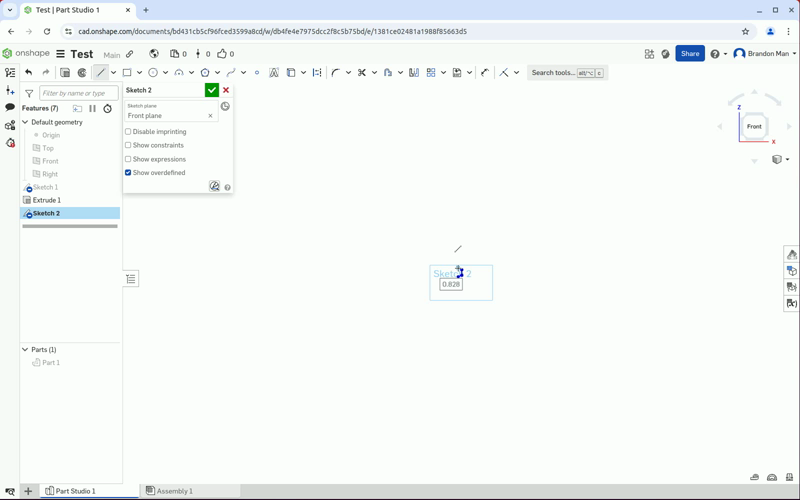
key_up(shift)
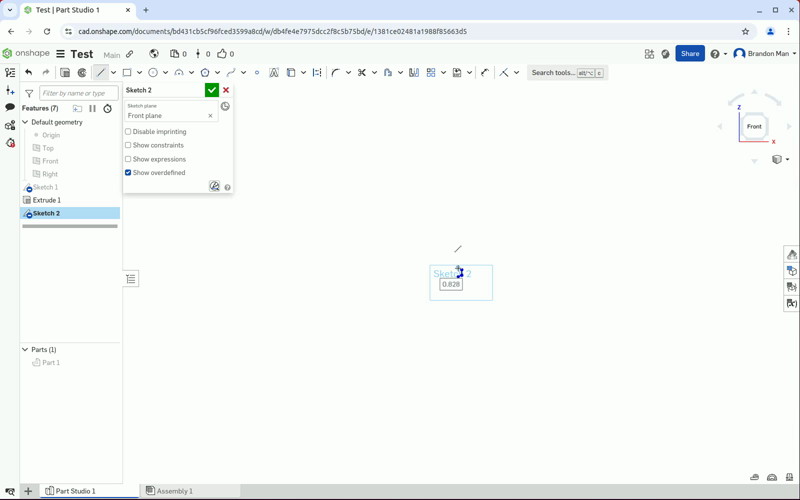
mouse_move(488, 267)
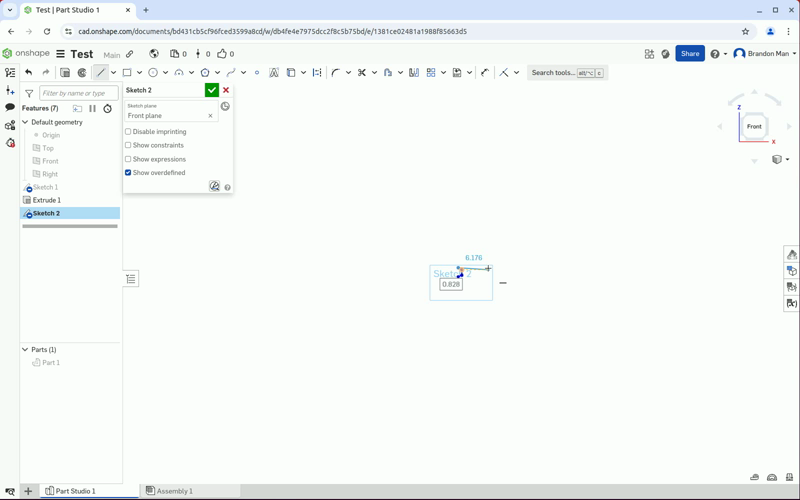
key_down(shift)
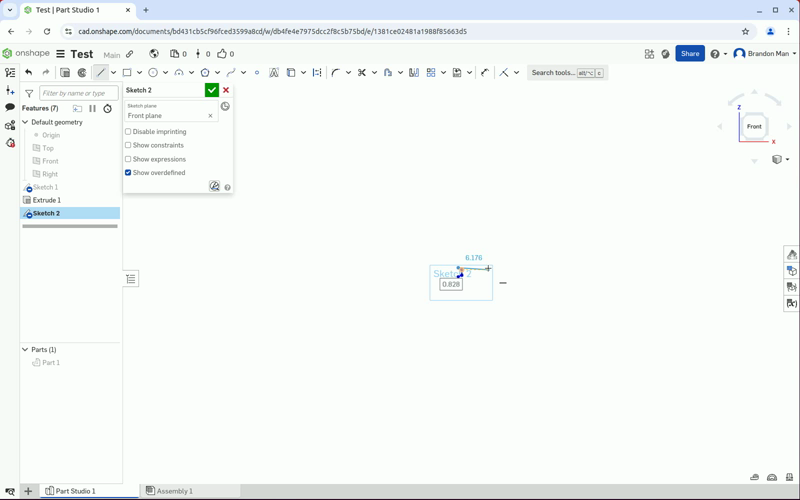
mouse_move(458, 276)
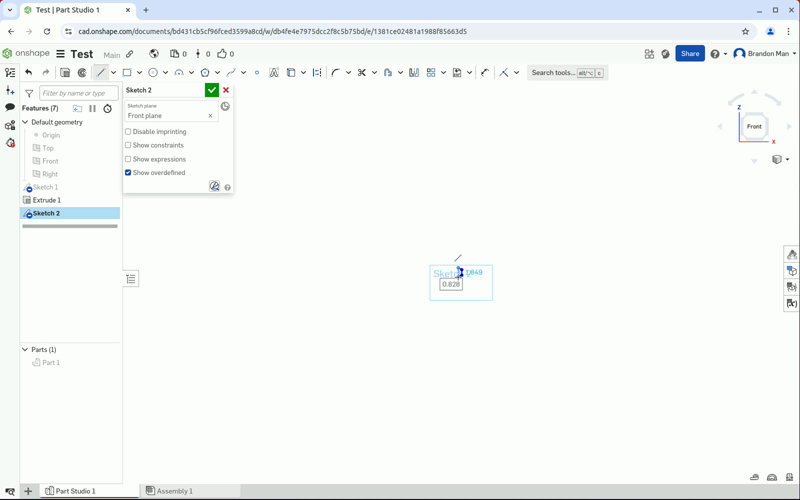
scroll(6)
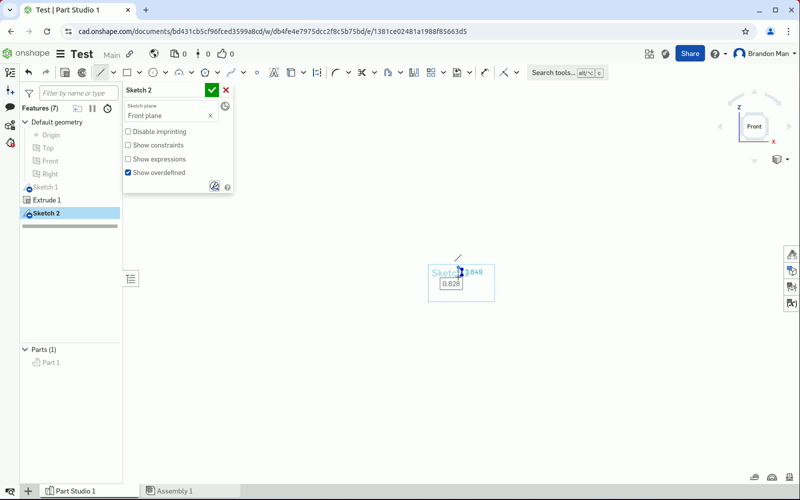
scroll(6)
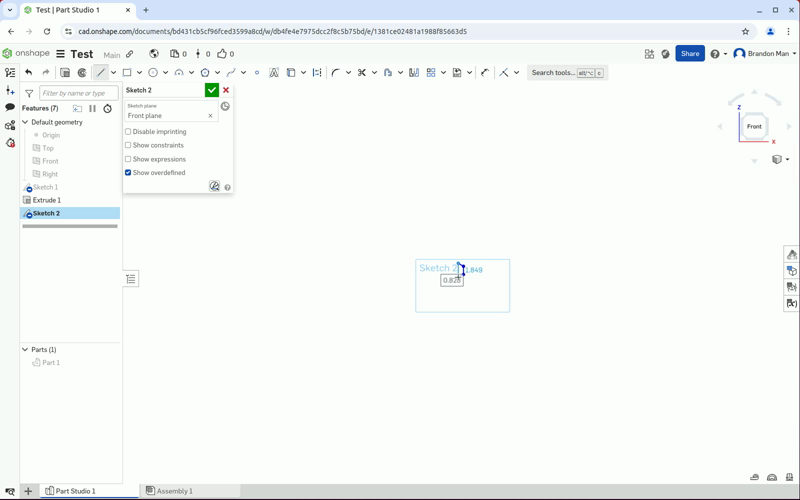
scroll(6)
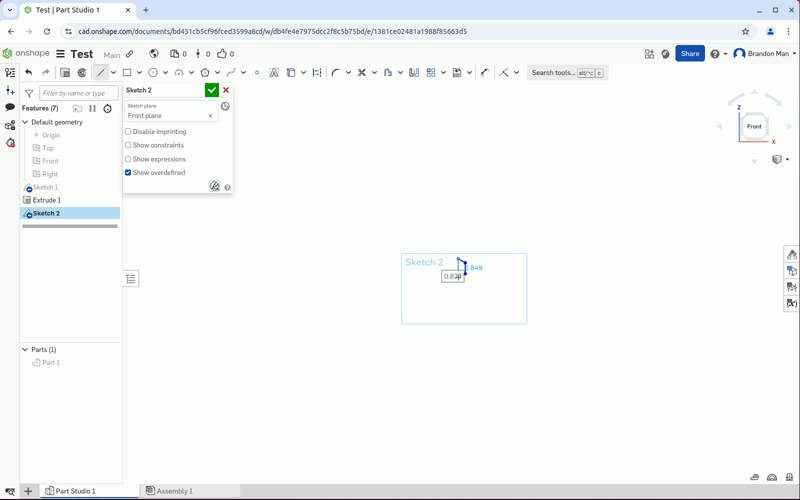
scroll(6)
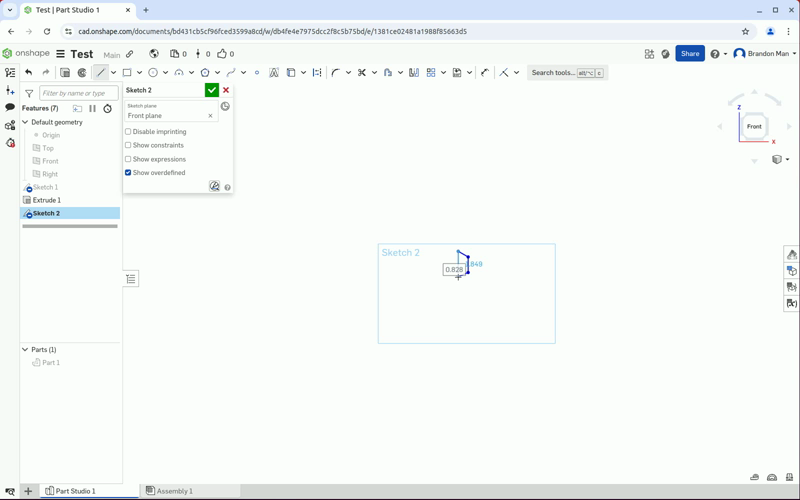
scroll(6)
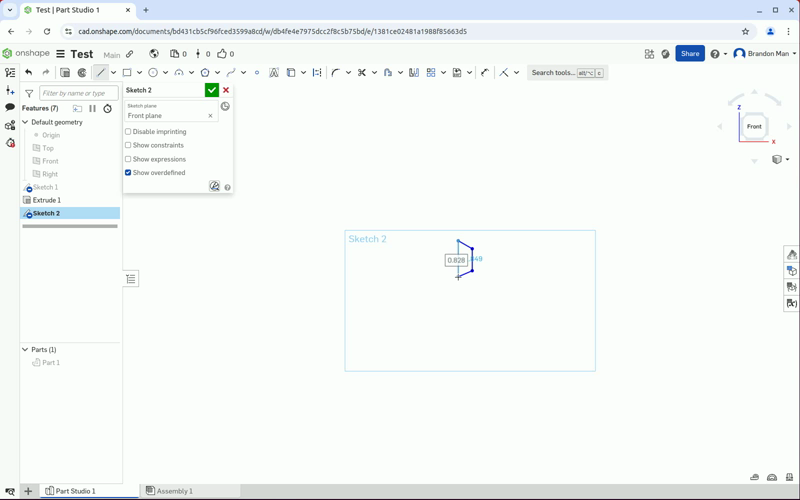
scroll(6)
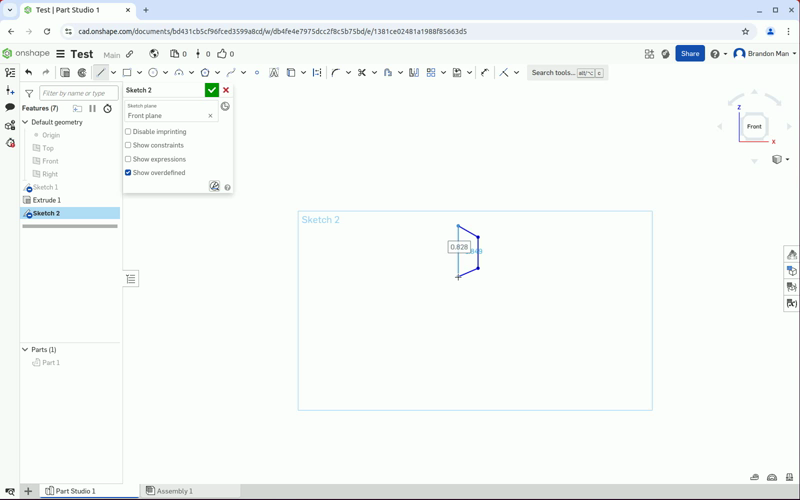
scroll(6)
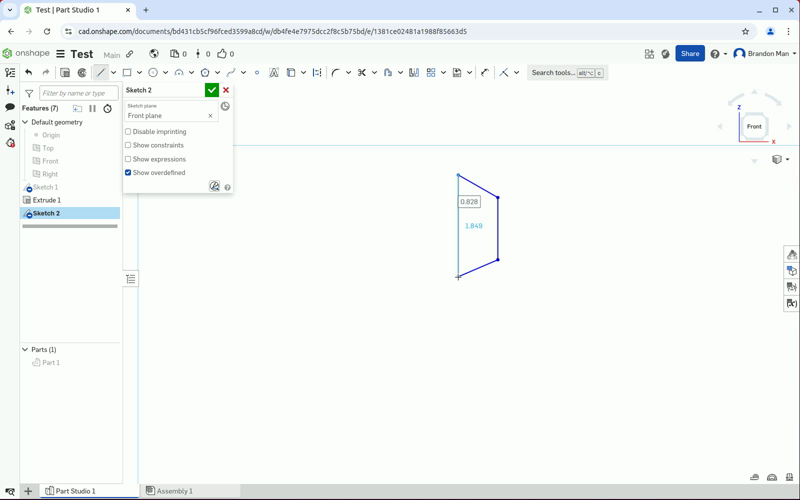
key_up(shift)
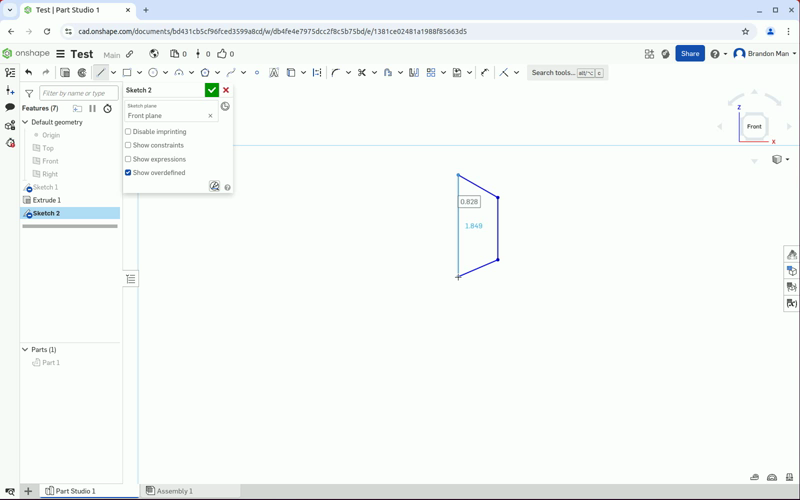
click(458, 276)
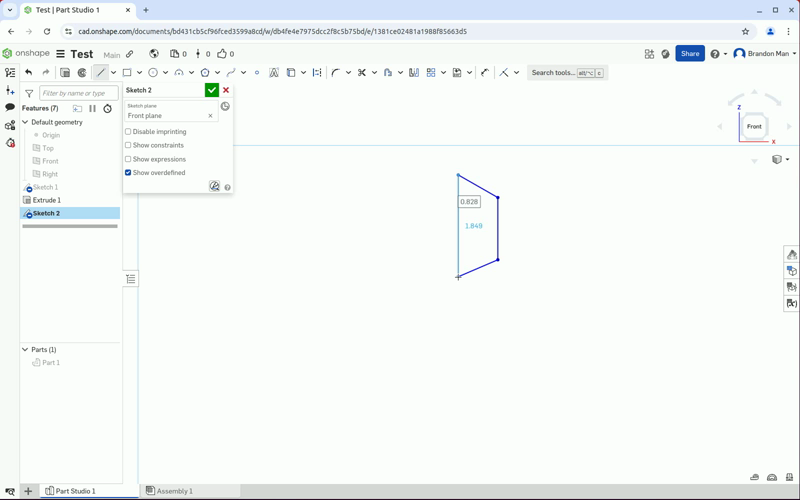
scroll(-6)
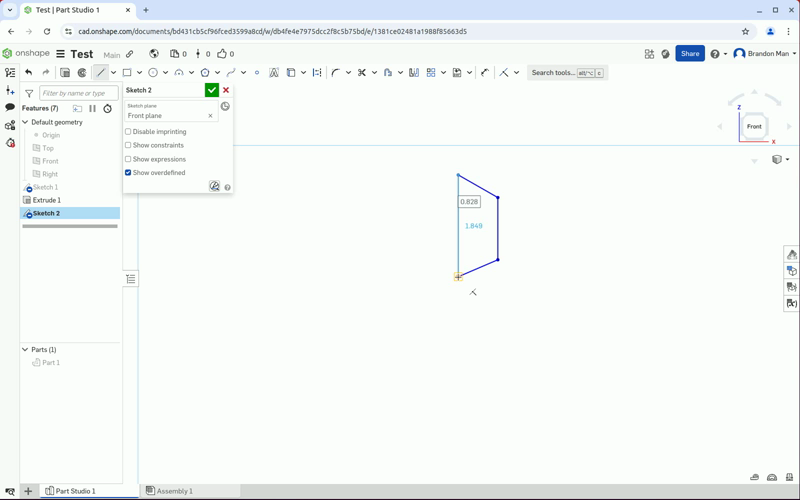
scroll(-6)
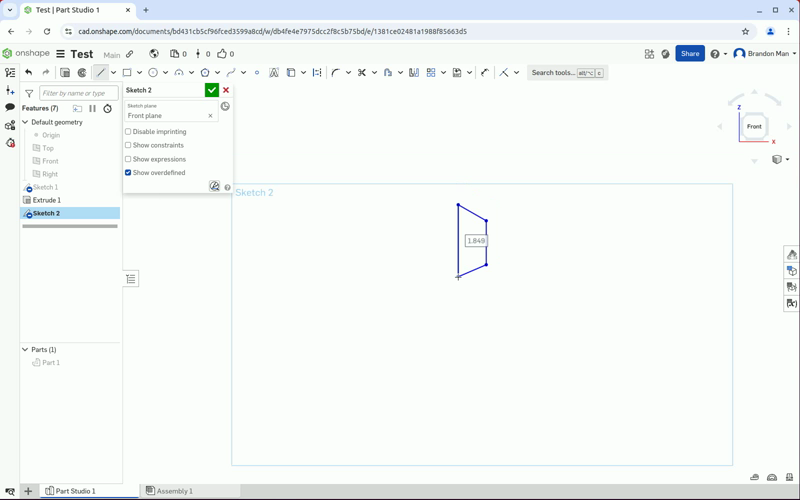
scroll(-6)
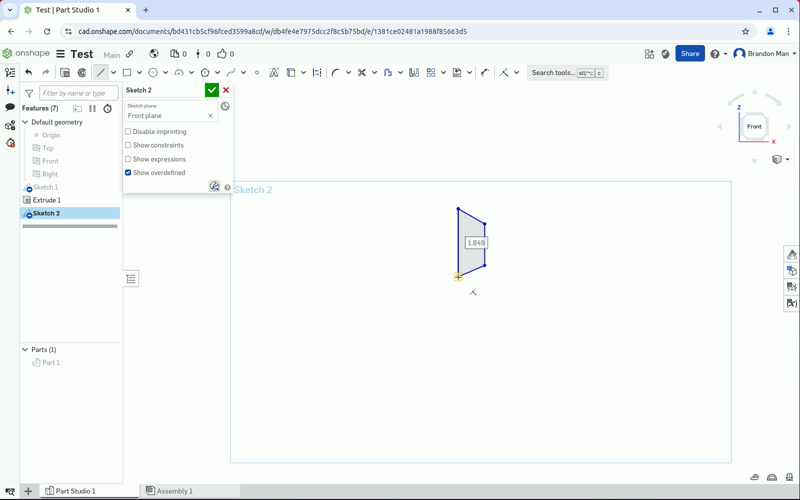
scroll(-6)
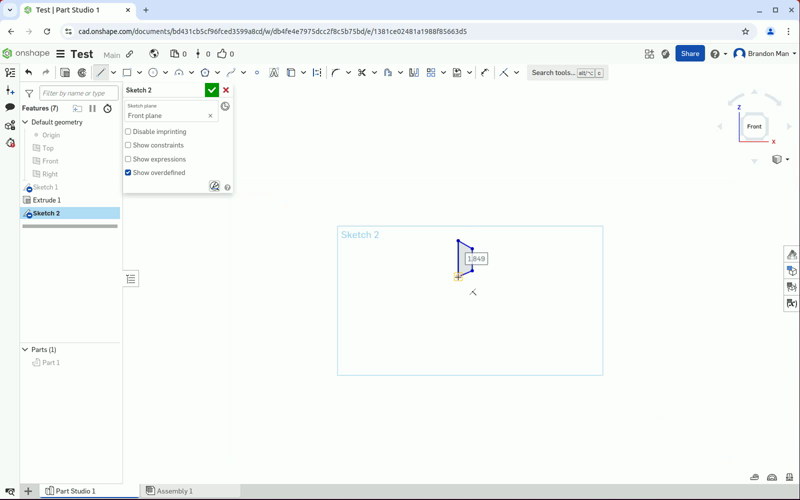
scroll(-6)
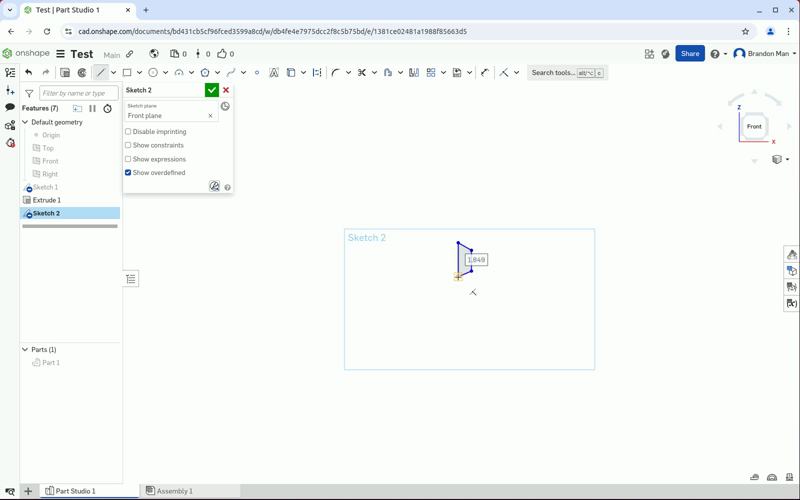
scroll(-6)
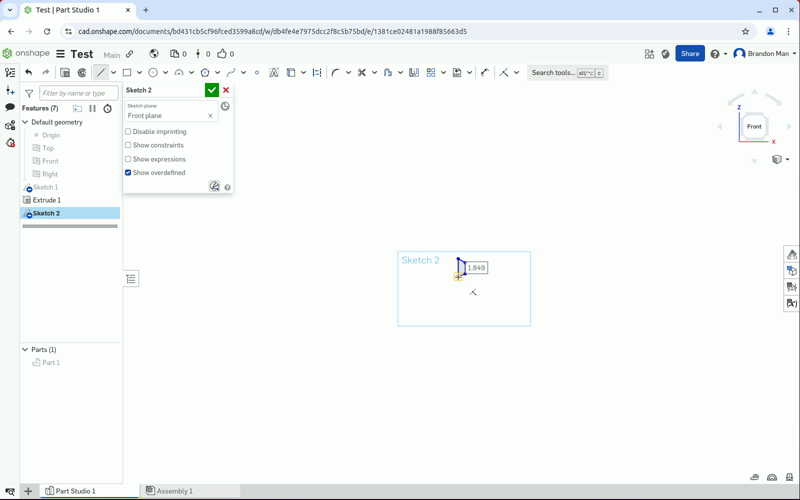
scroll(-6)
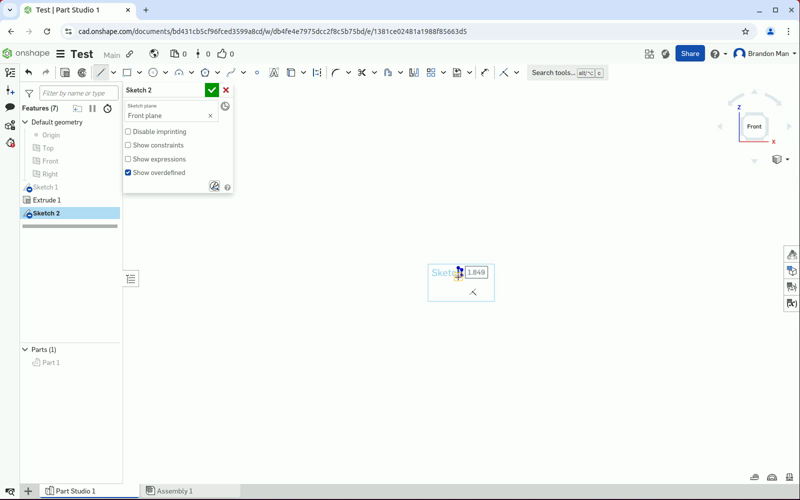
key(esc)
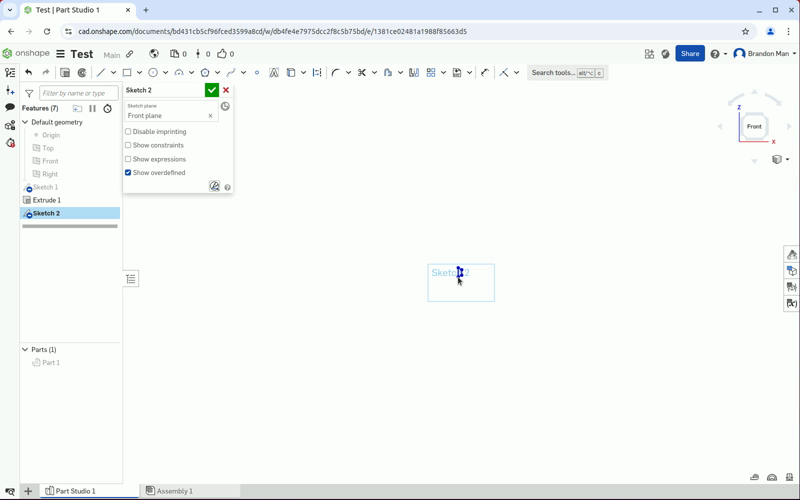
mouse_move(459, 270)
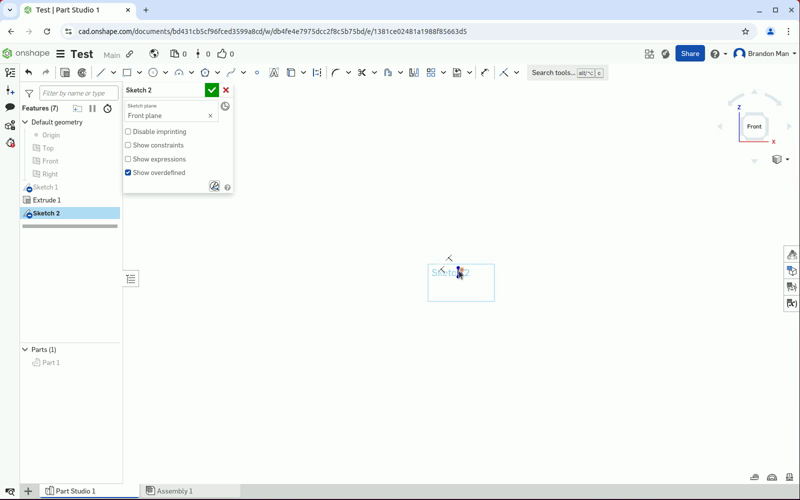
scroll(6)
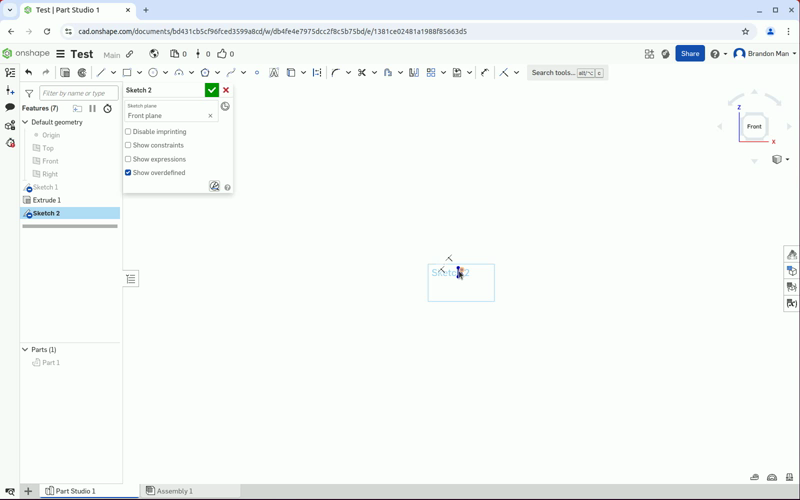
scroll(6)
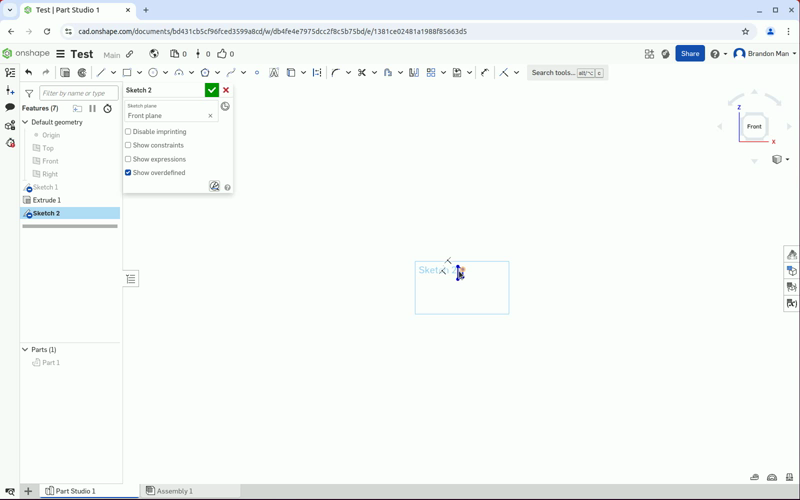
scroll(6)
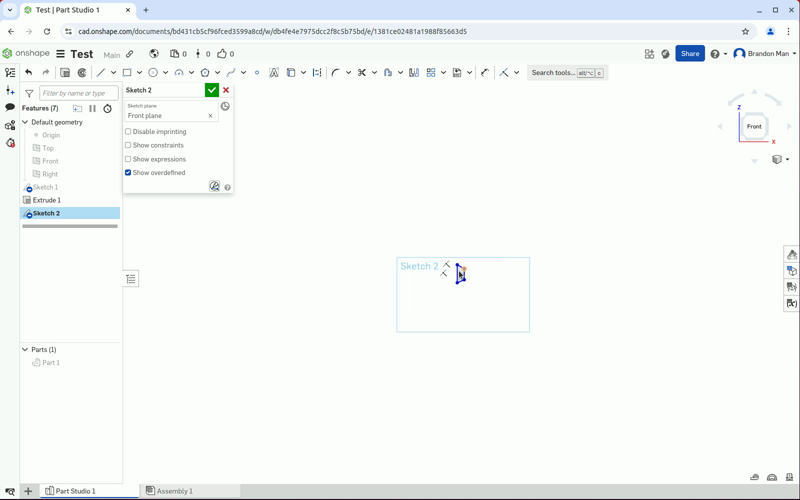
scroll(6)
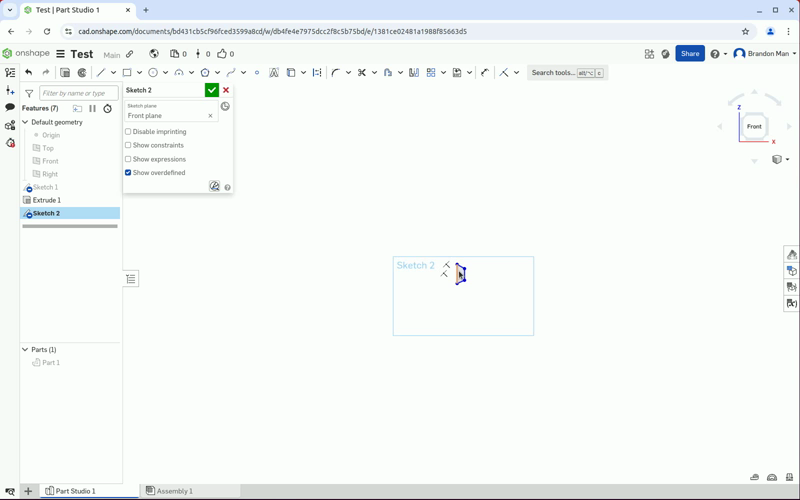
scroll(6)
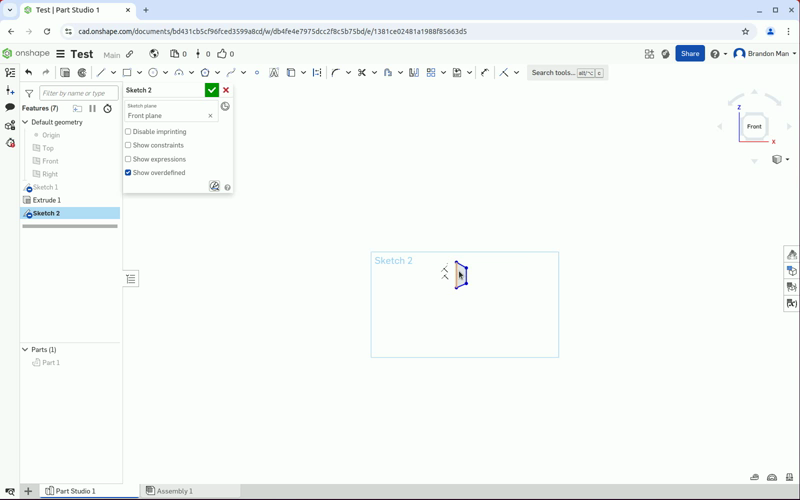
scroll(6)
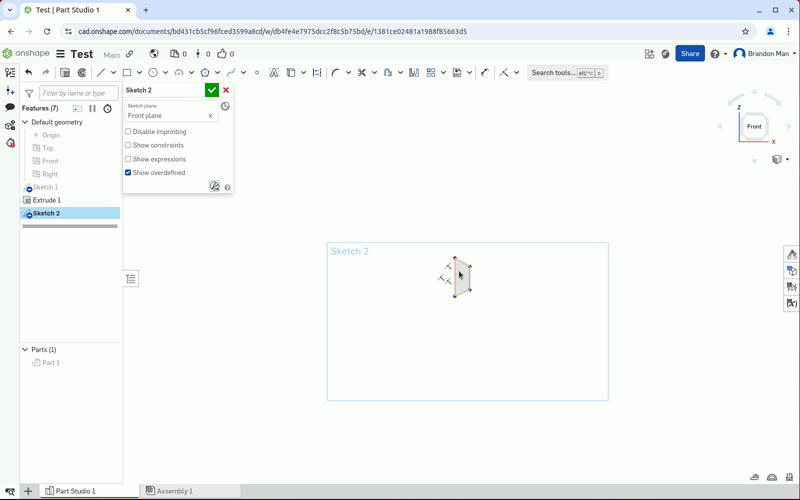
scroll(6)
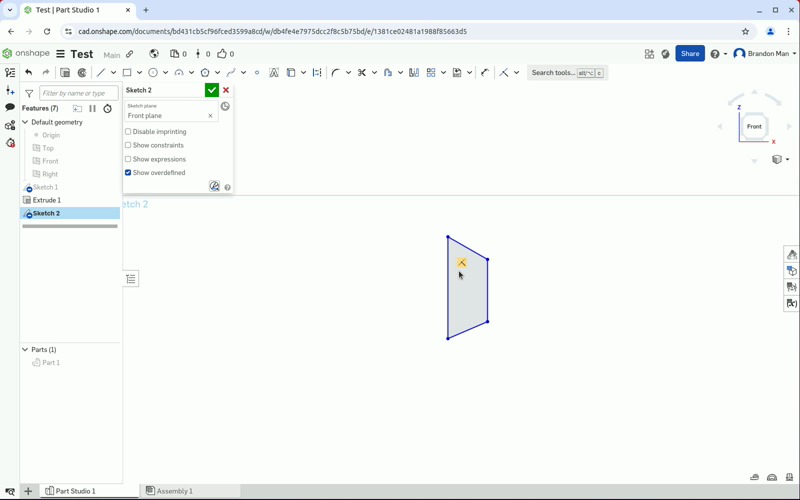
click(459, 270)
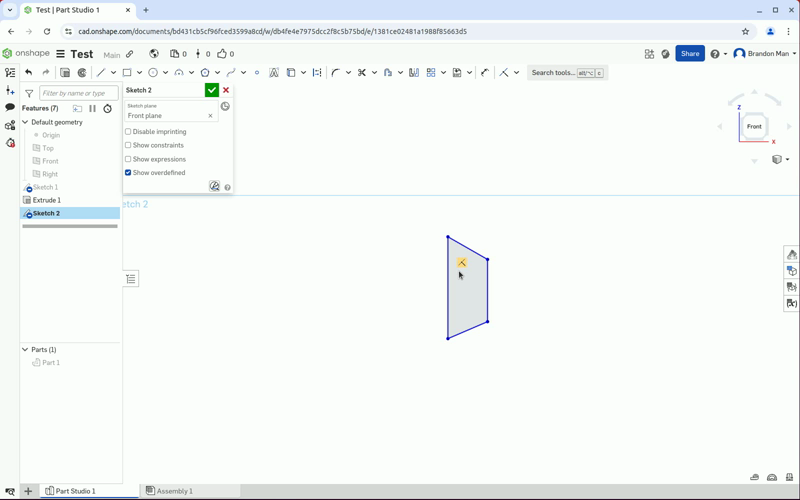
scroll(-6)
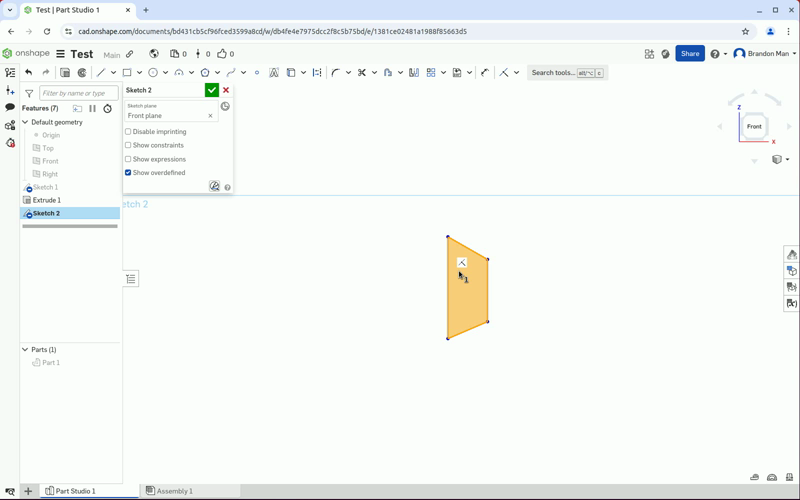
scroll(-6)
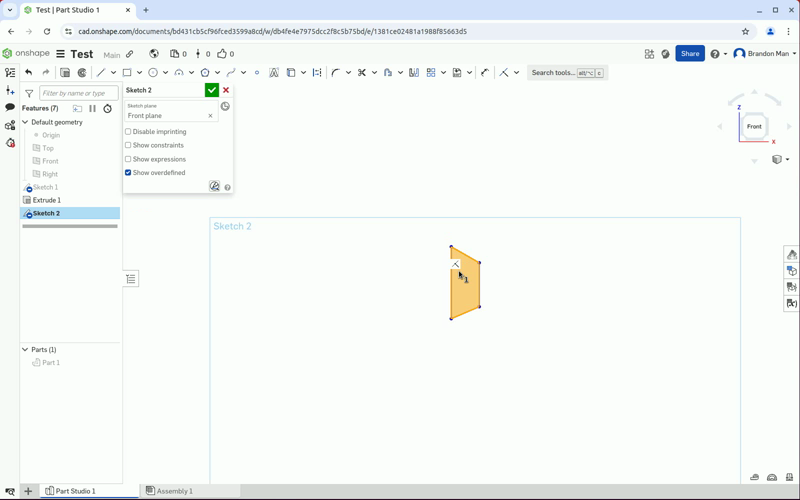
scroll(-6)
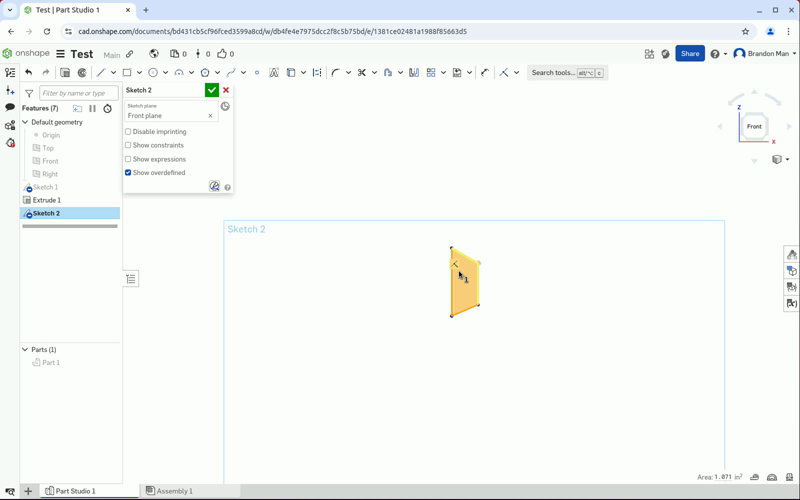
scroll(-6)
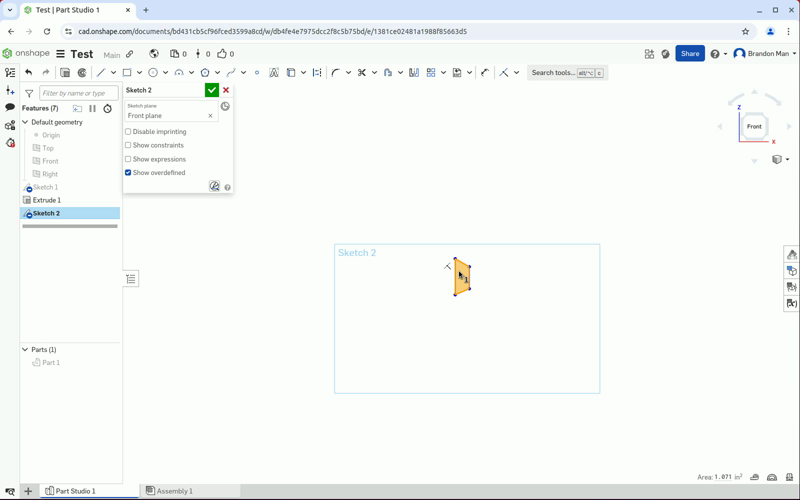
scroll(-6)
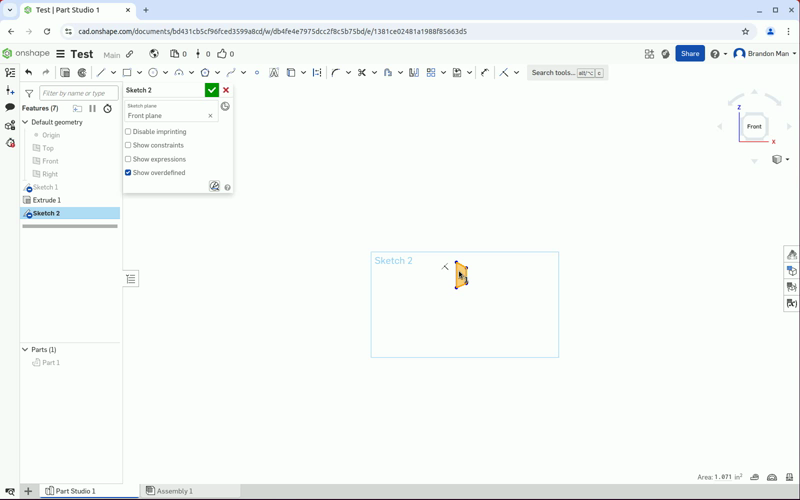
scroll(-6)
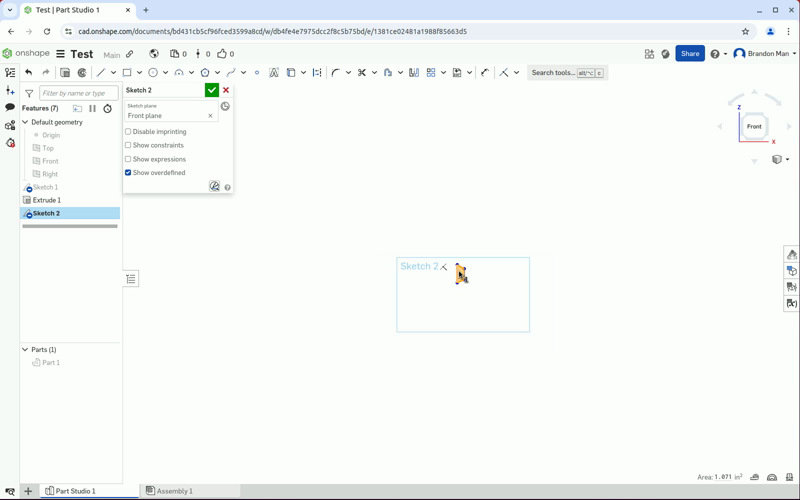
scroll(-6)
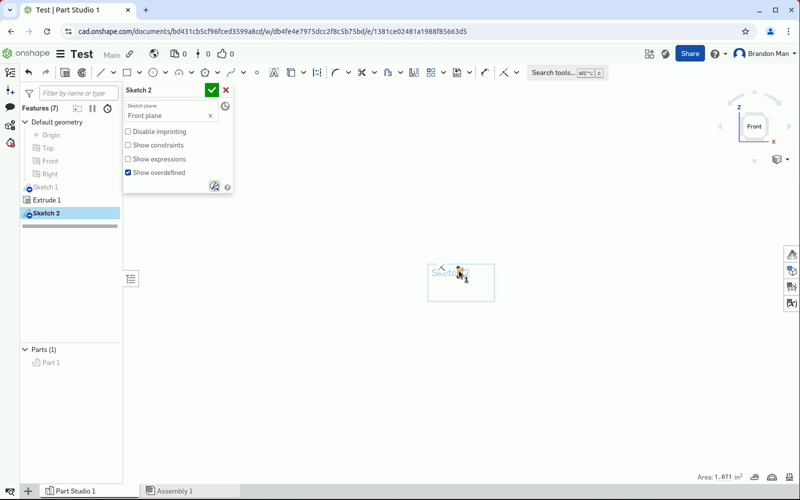
mouse_move(73, 352)
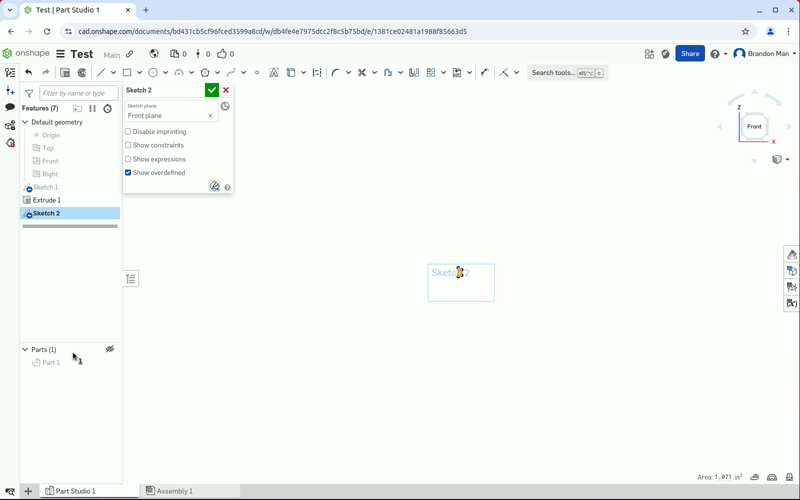
key(shift+y)
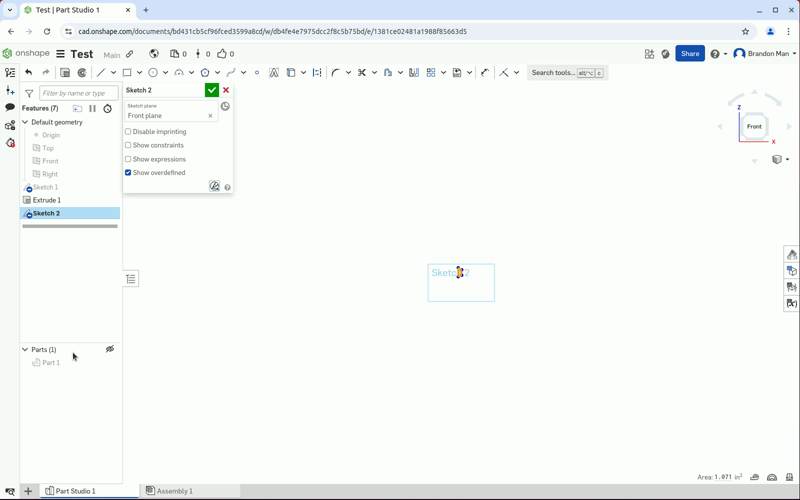
key(shift+e)
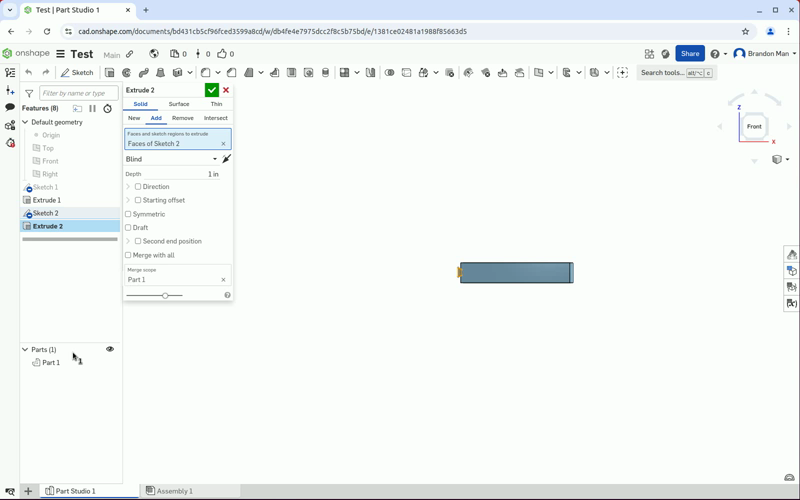
mouse_move(143, 106)
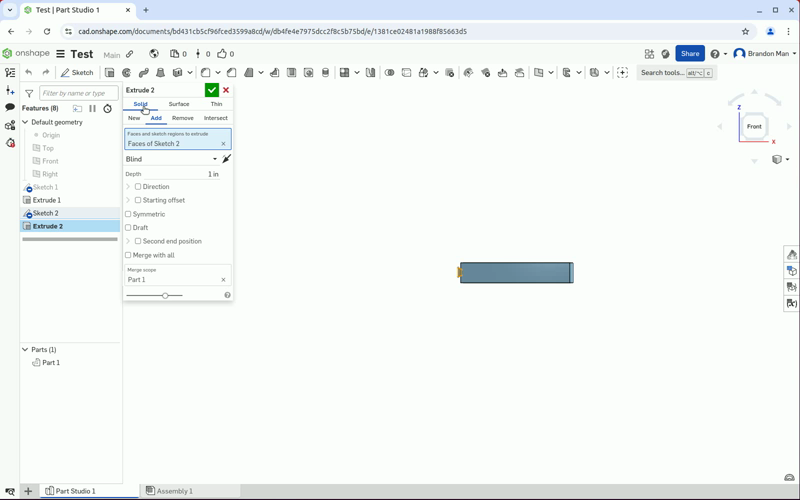
click(143, 106)
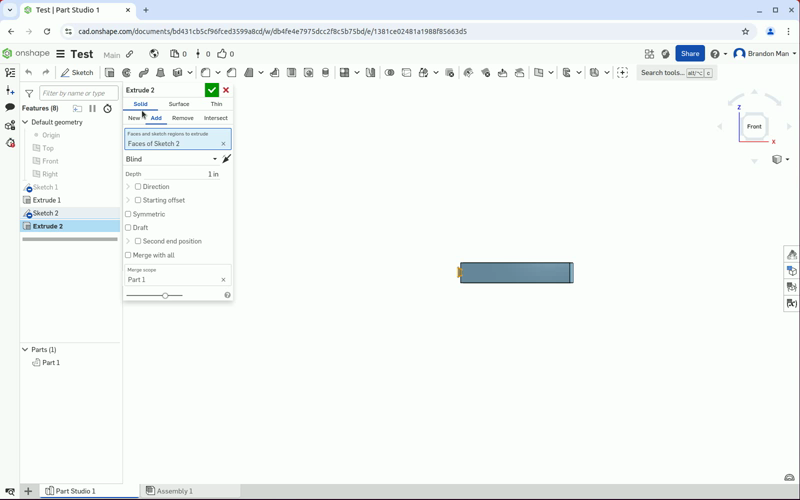
mouse_move(137, 120)
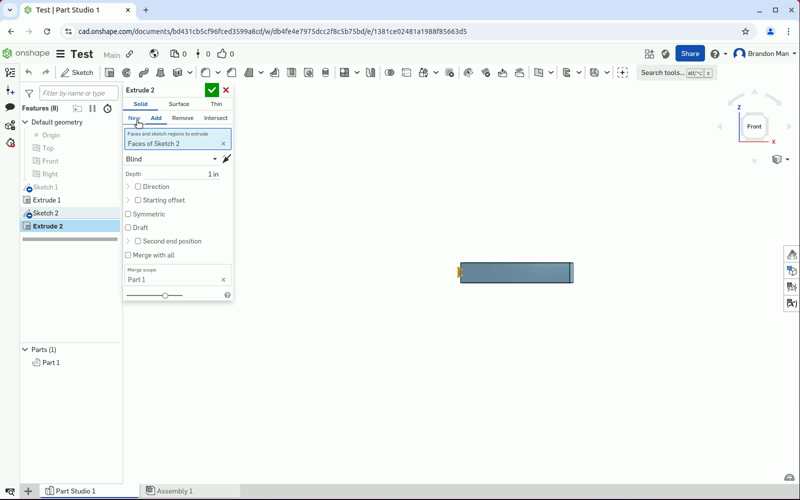
click(137, 120)
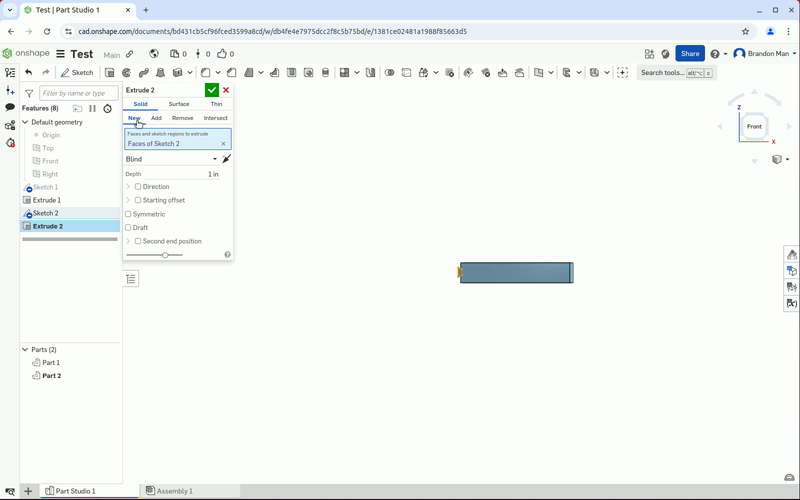
key(tab, 4)
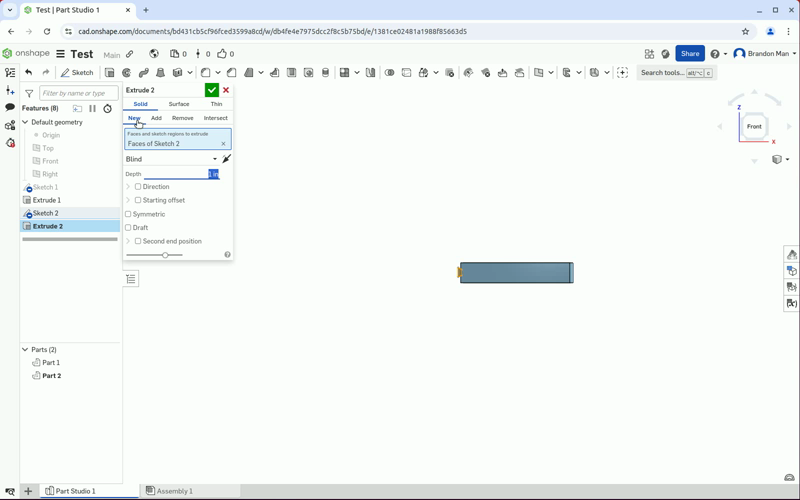
text(-4.574)
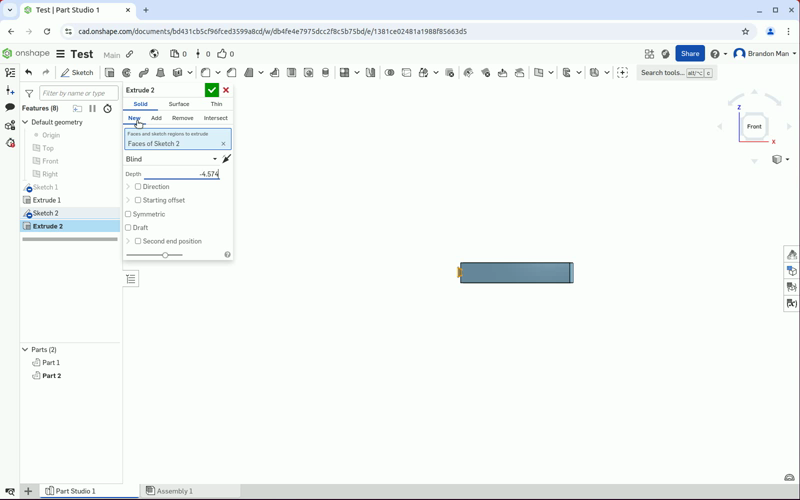
key(enter)
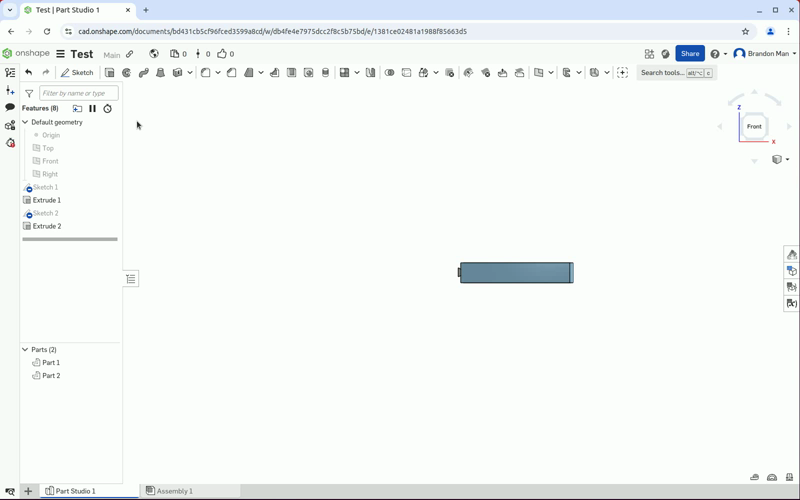
key(shift+h)
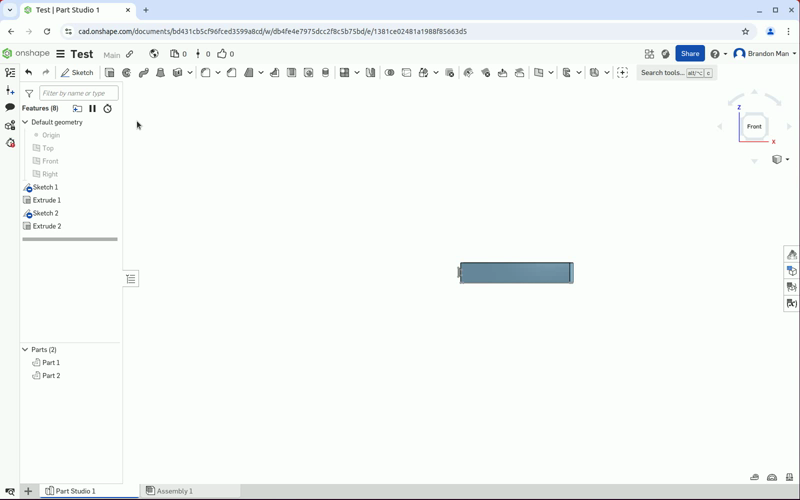
key(shift+h)
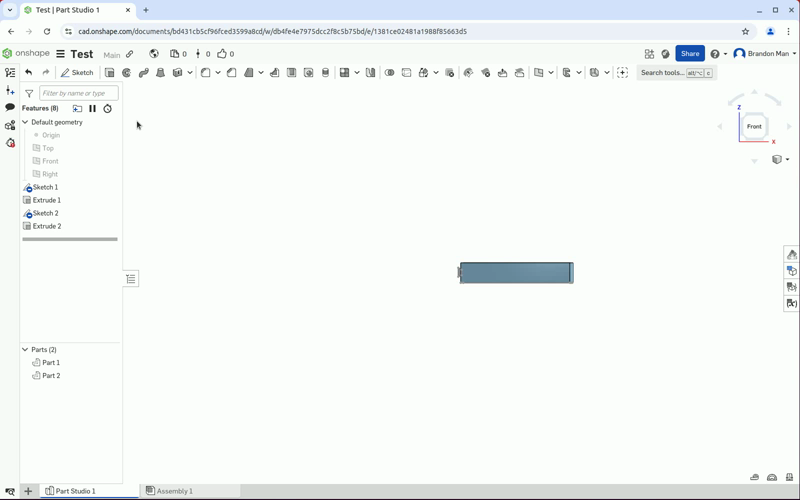
key(shift+7)
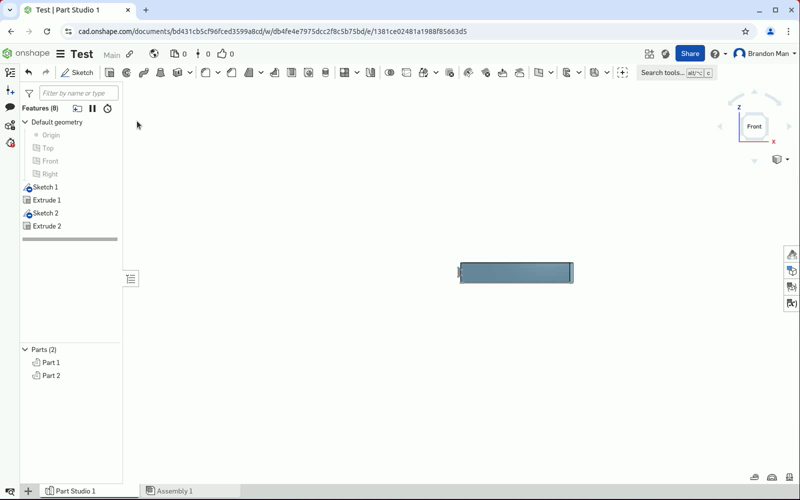
key(left, 2)
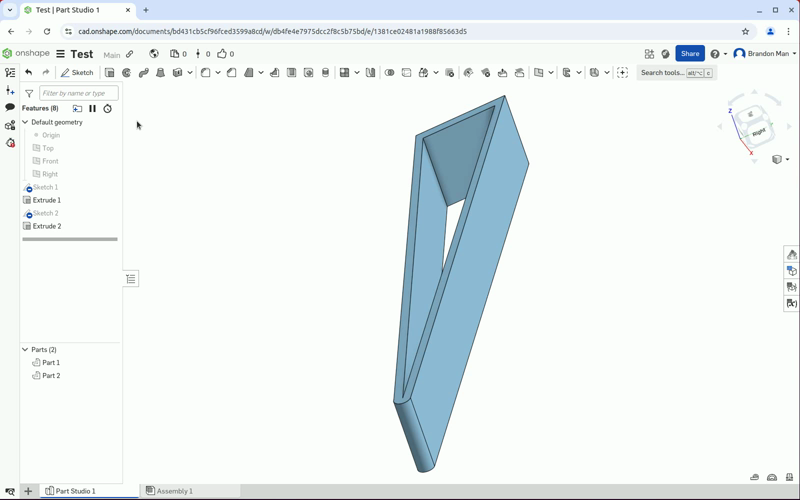
key(down, 2)
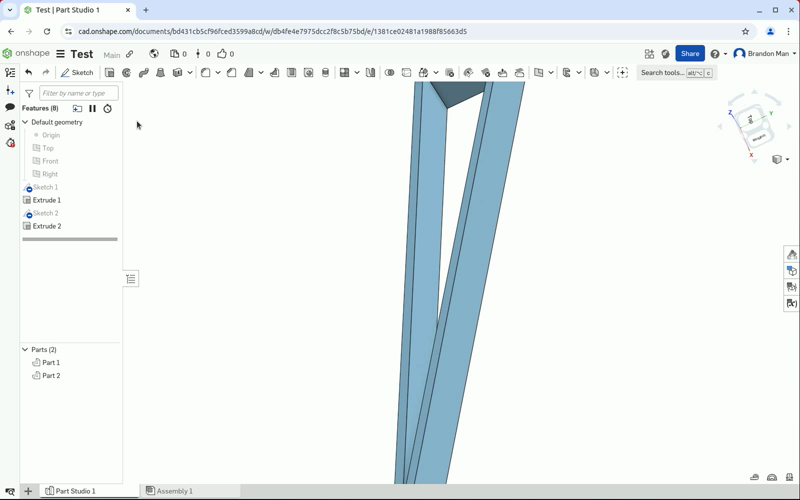
key(up, 2)
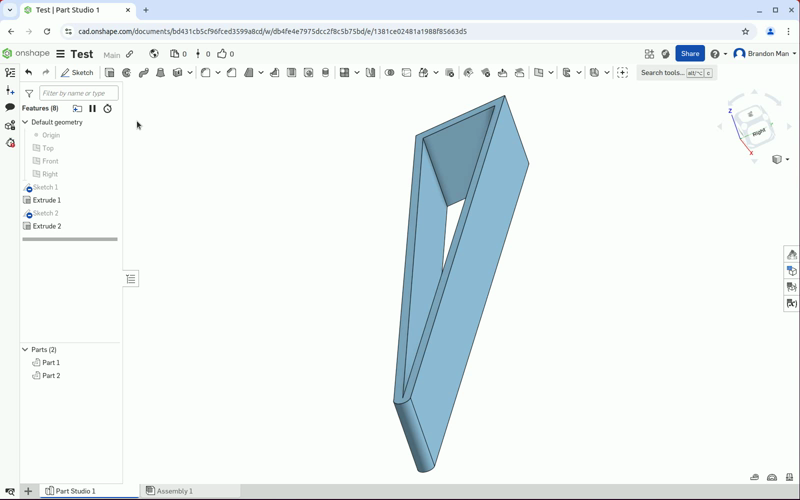
key(right, 2)
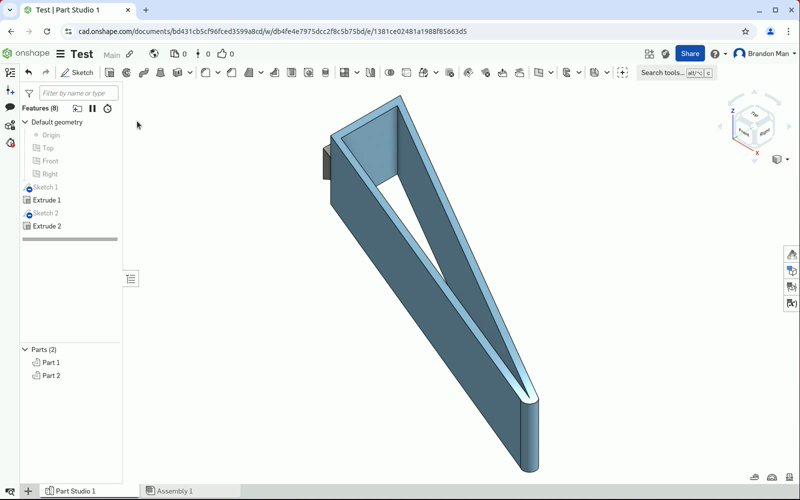
mouse_move(73, 189)
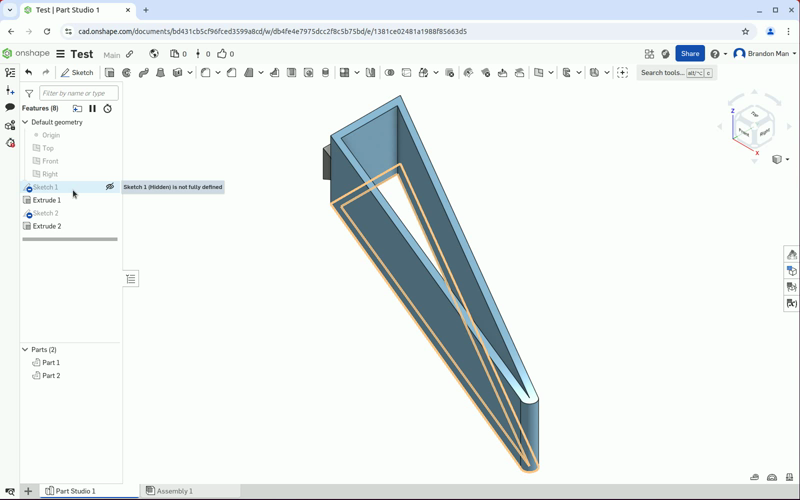
click(73, 189)